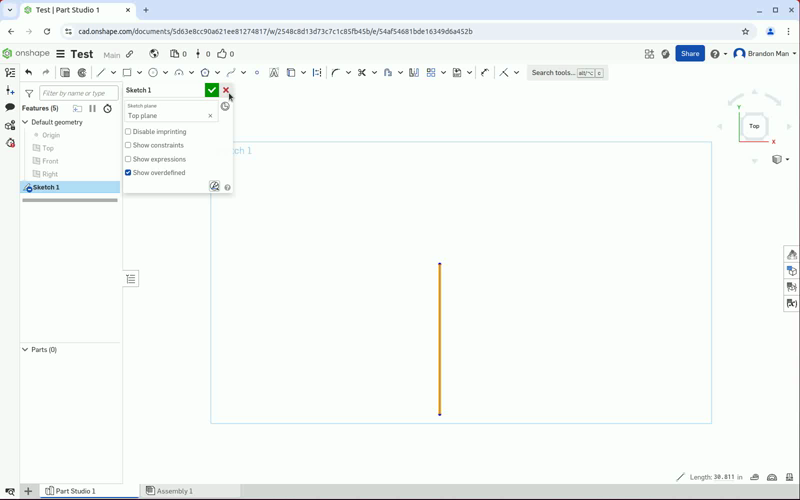
key(shift+h)
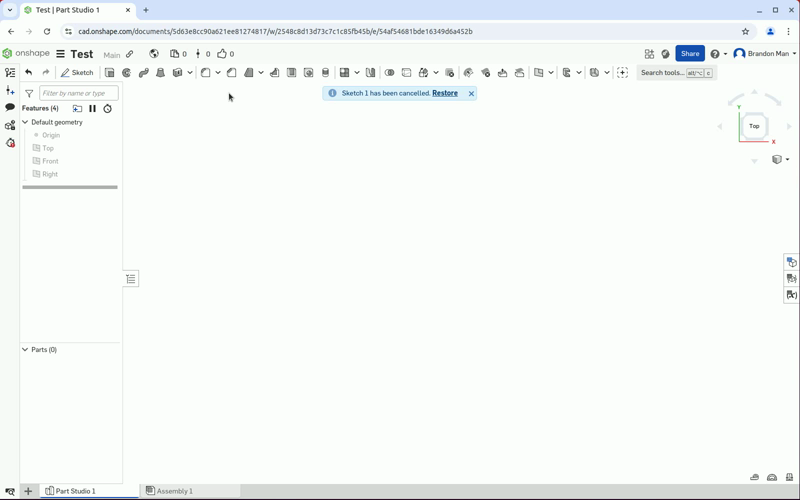
mouse_move(73, 352)
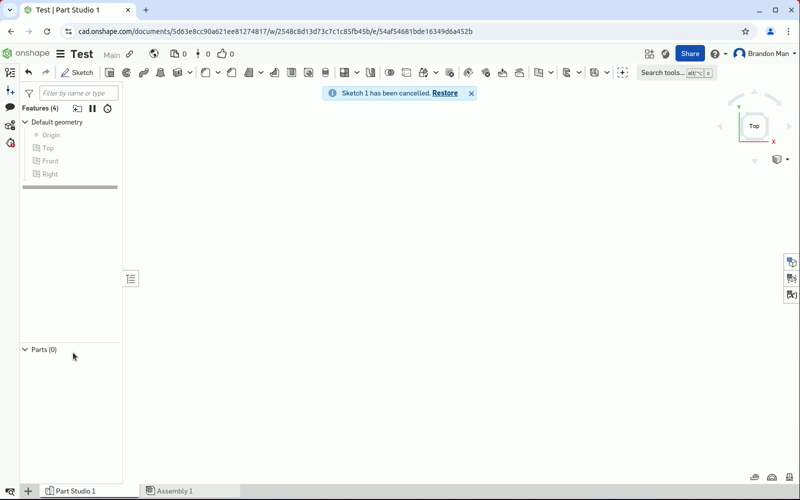
key(y)
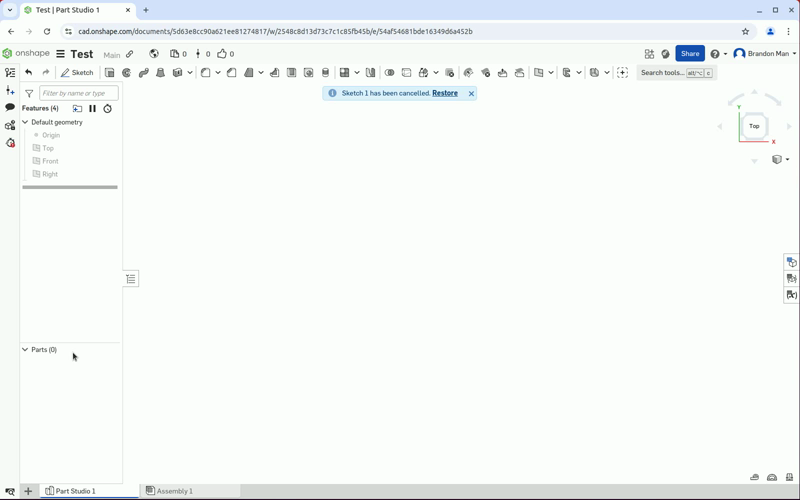
key(shift+p)
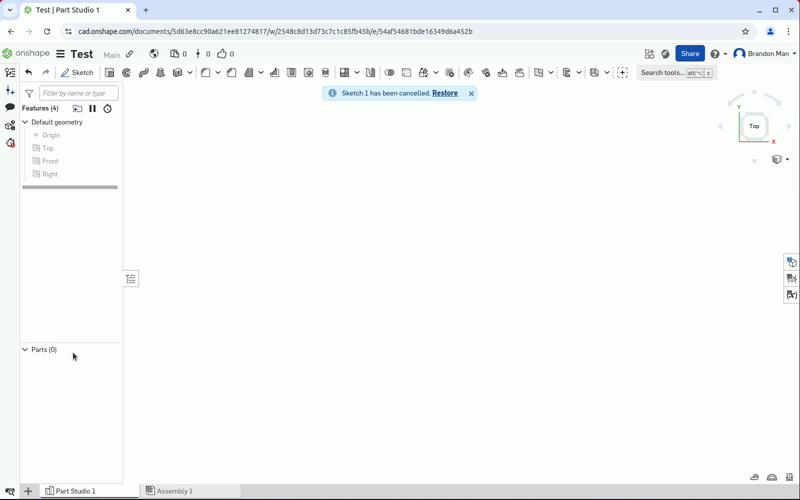
key(space)
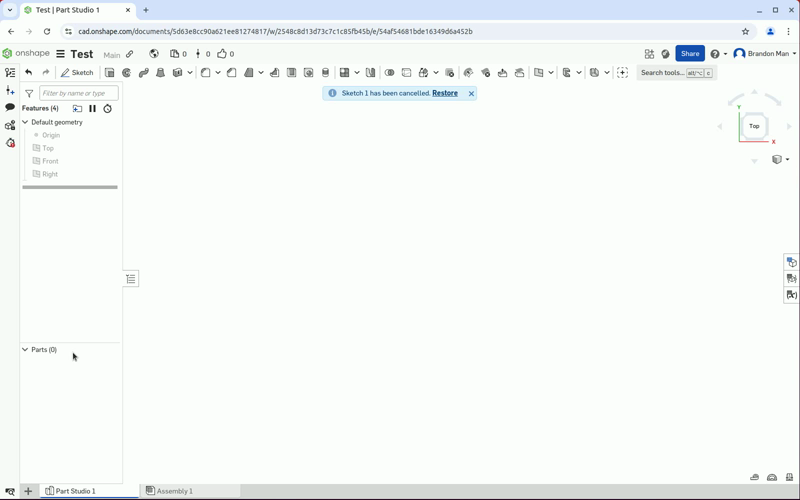
key_down(shift)
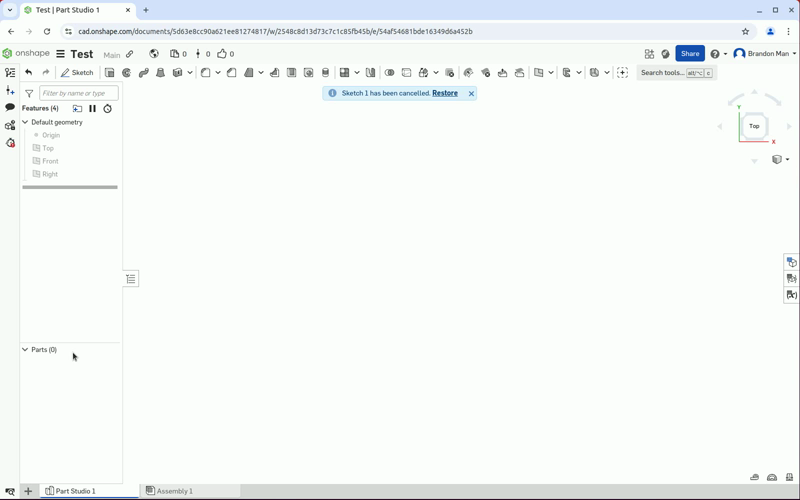
key(up)
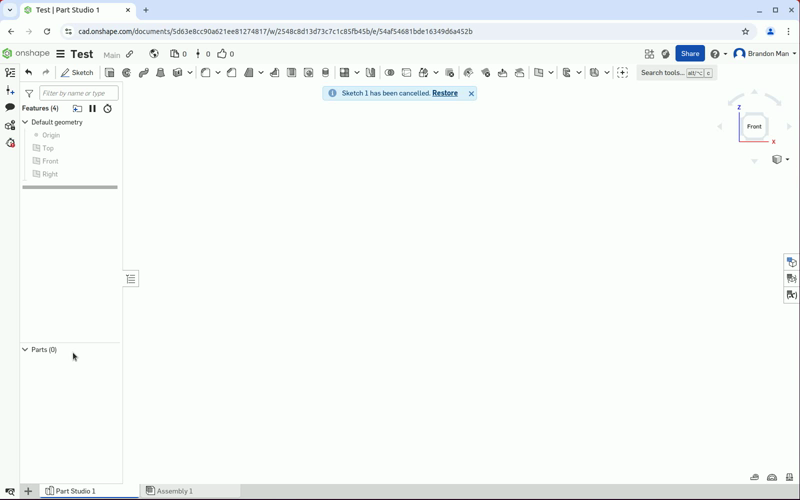
key_up(shift)
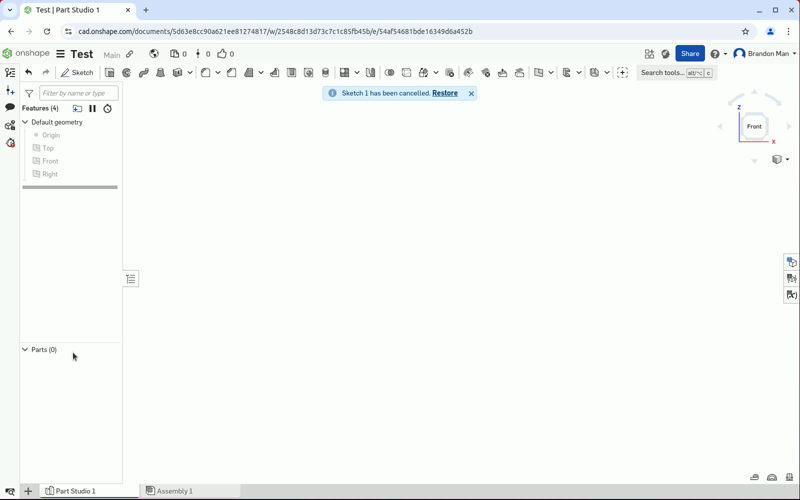
mouse_move(73, 352)
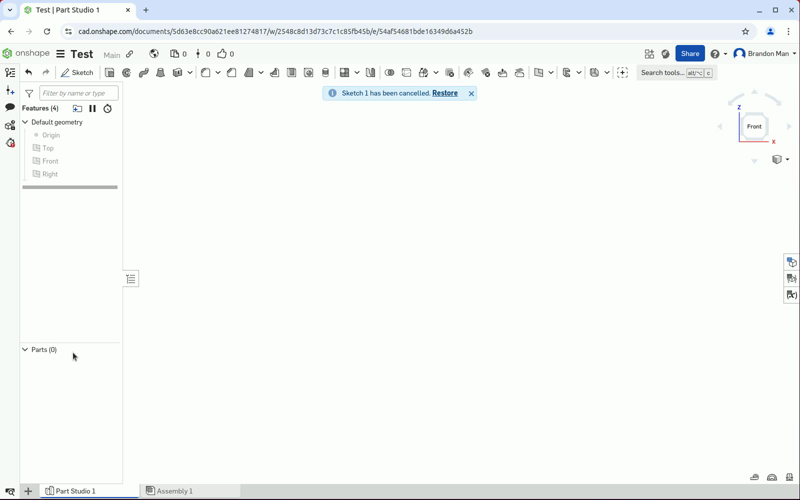
key(shift+y)
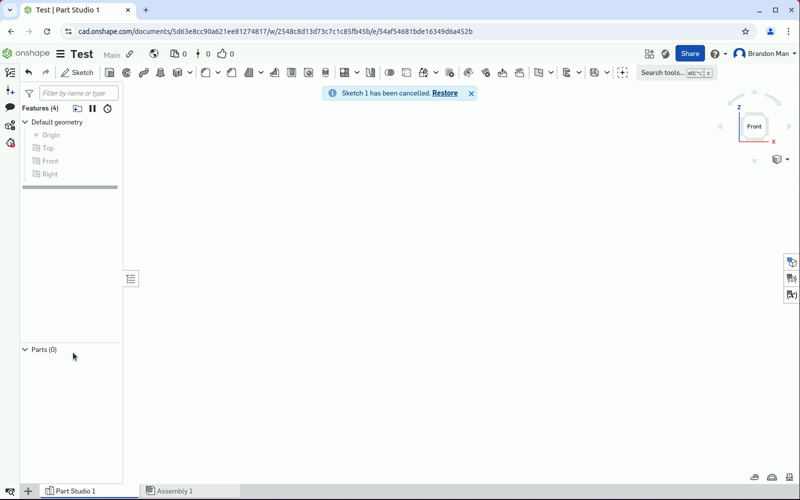
key(shift+s)
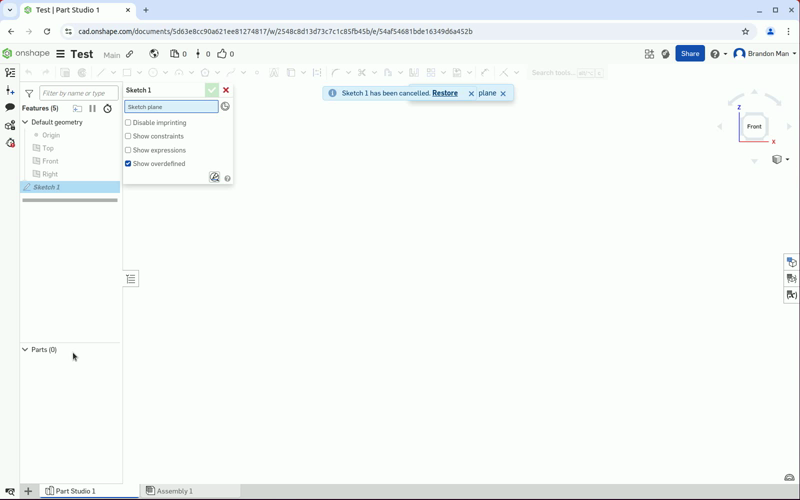
mouse_move(73, 163)
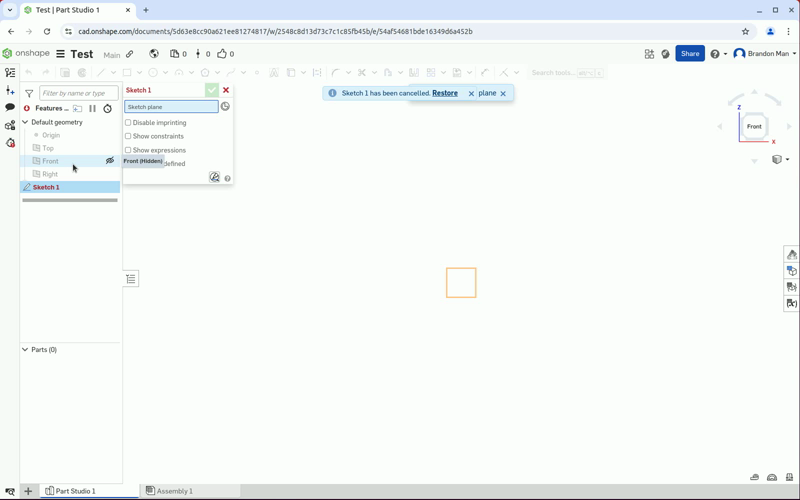
click(73, 163)
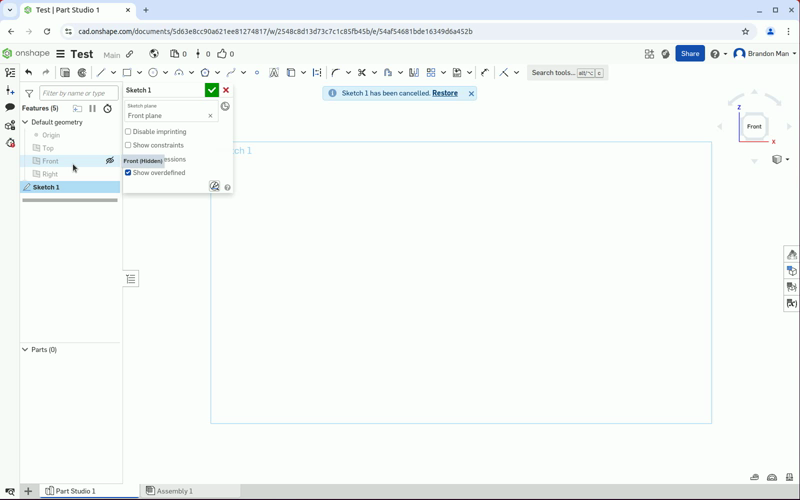
mouse_move(73, 352)
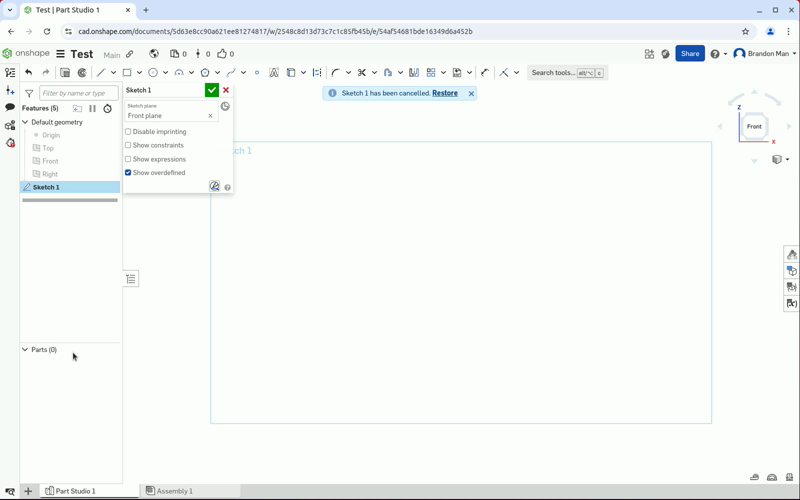
key(y)
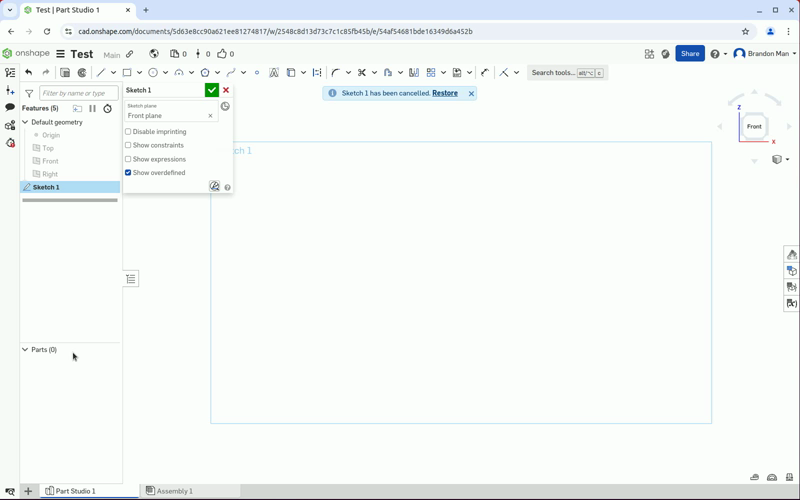
key(l)
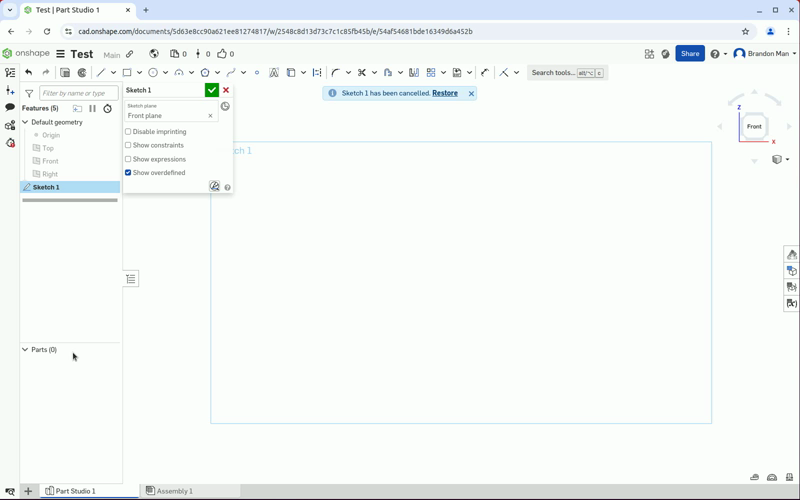
key_down(shift)
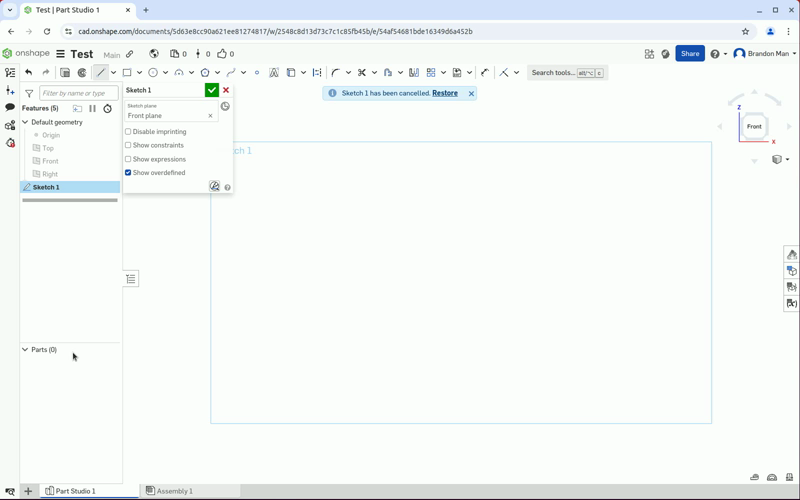
mouse_move(348, 395)
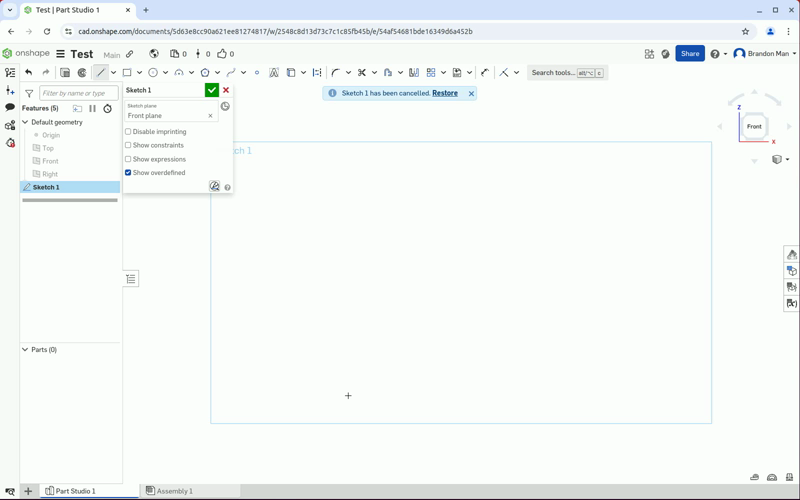
click(348, 395)
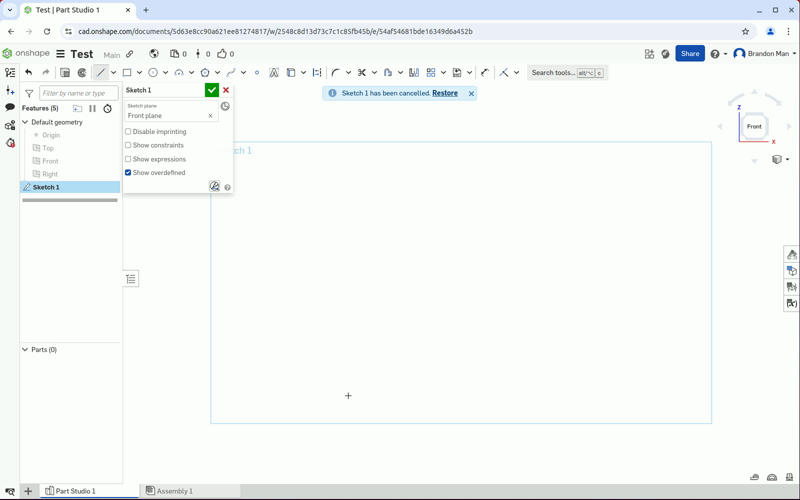
key_up(shift)
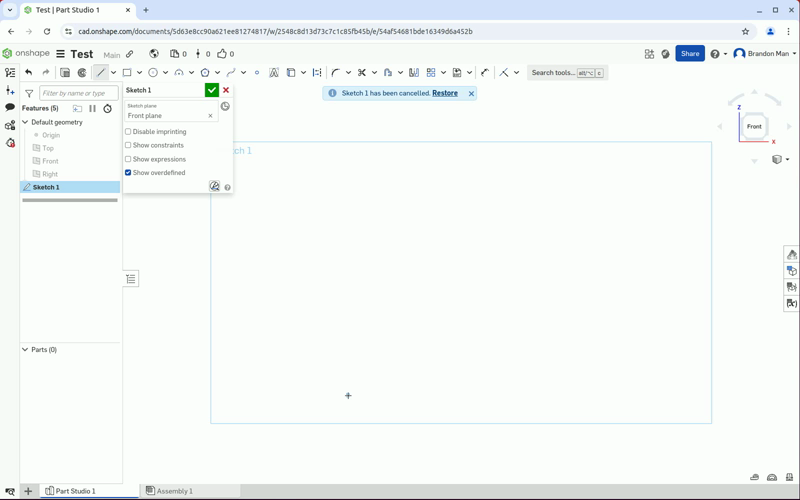
key_down(shift)
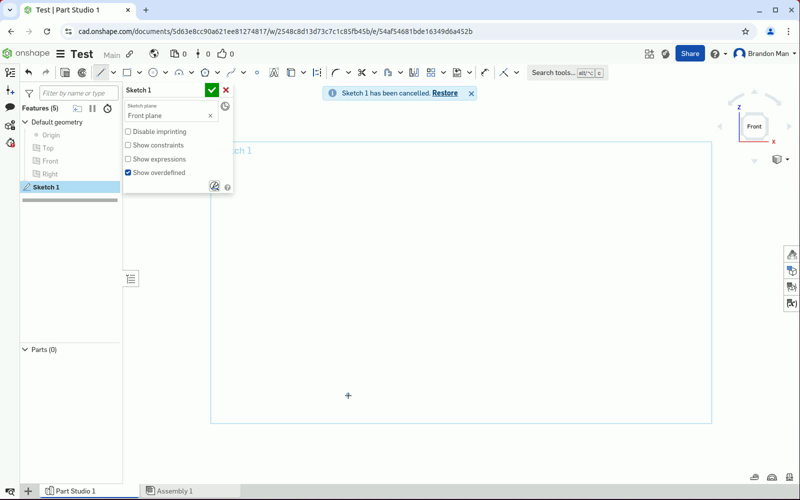
mouse_move(414, 395)
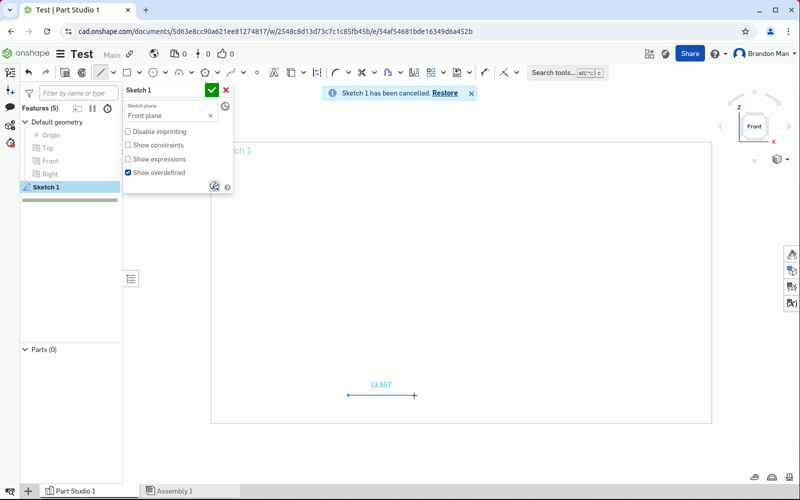
click(414, 395)
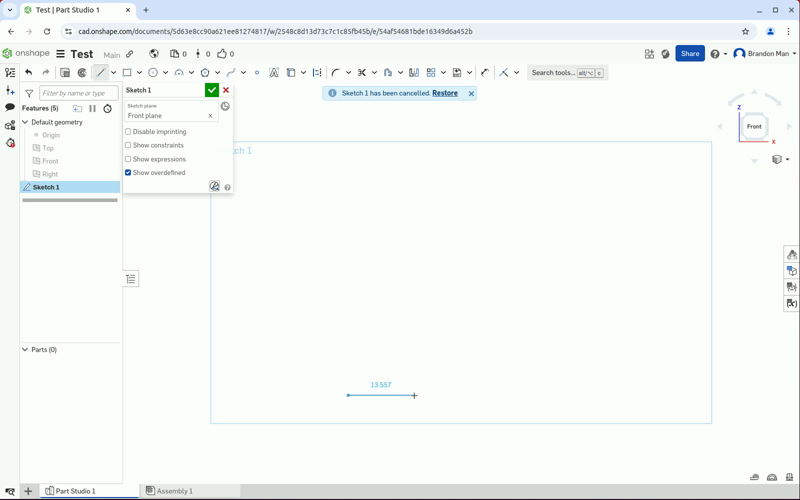
key_up(shift)
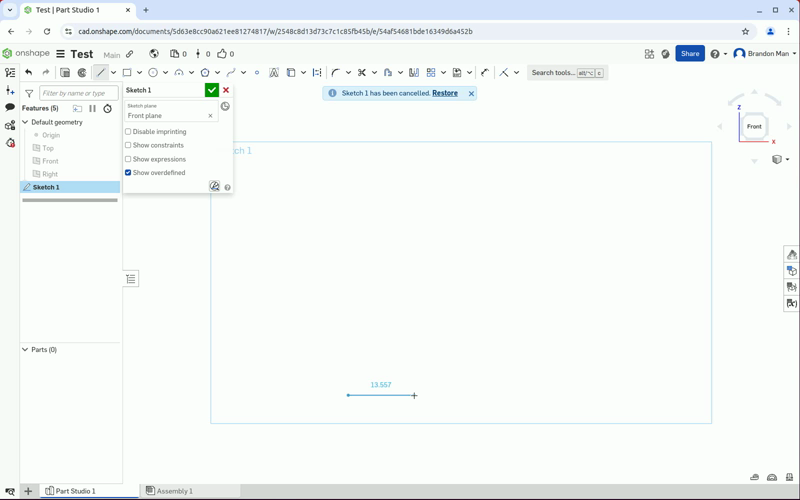
key_down(shift)
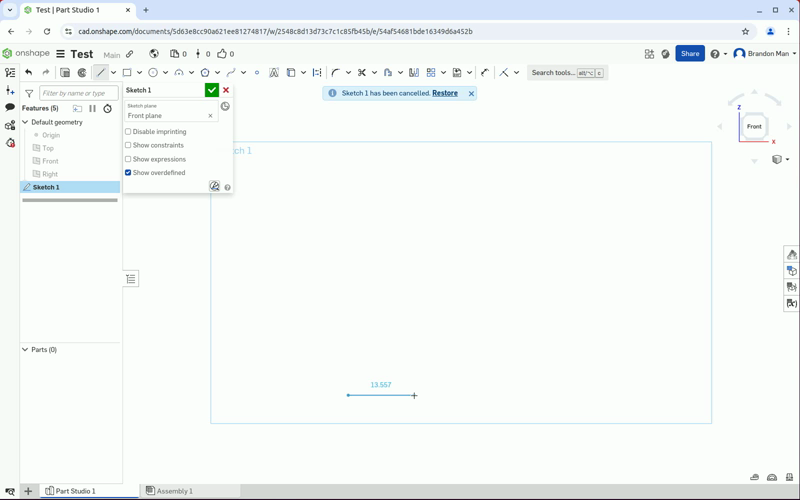
mouse_move(444, 395)
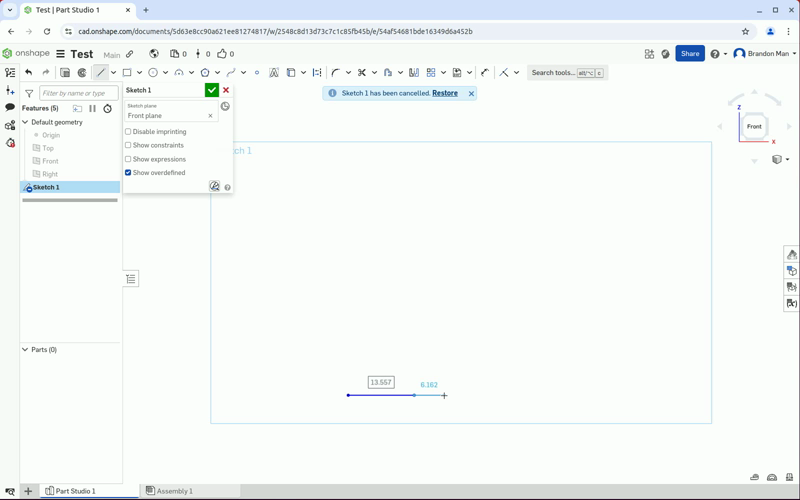
mouse_move(400, 381)
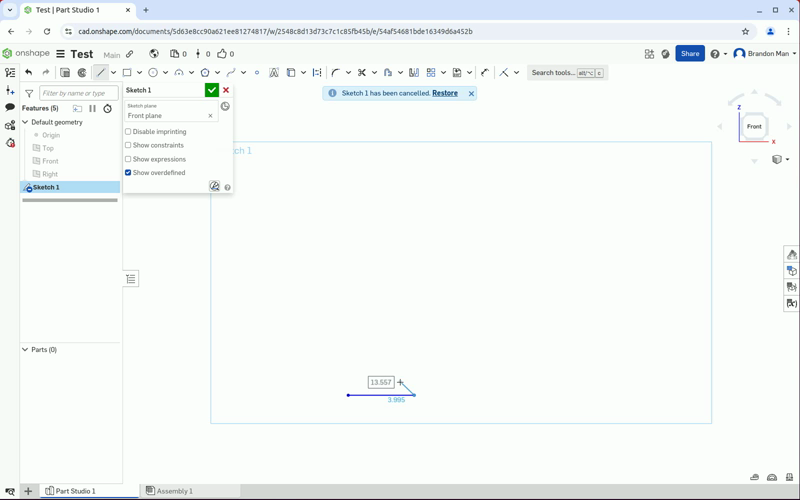
click(400, 381)
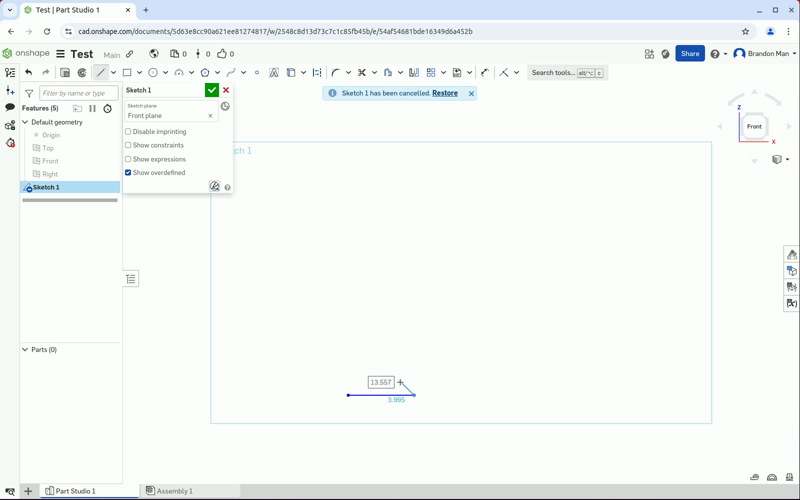
key_up(shift)
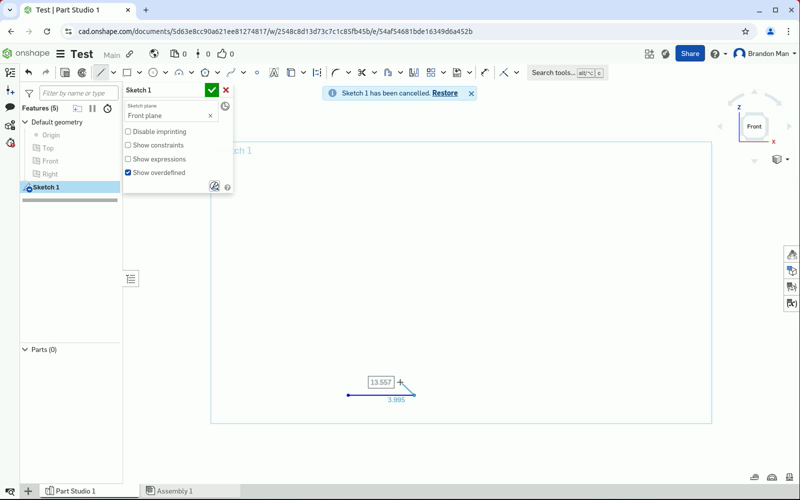
key_down(shift)
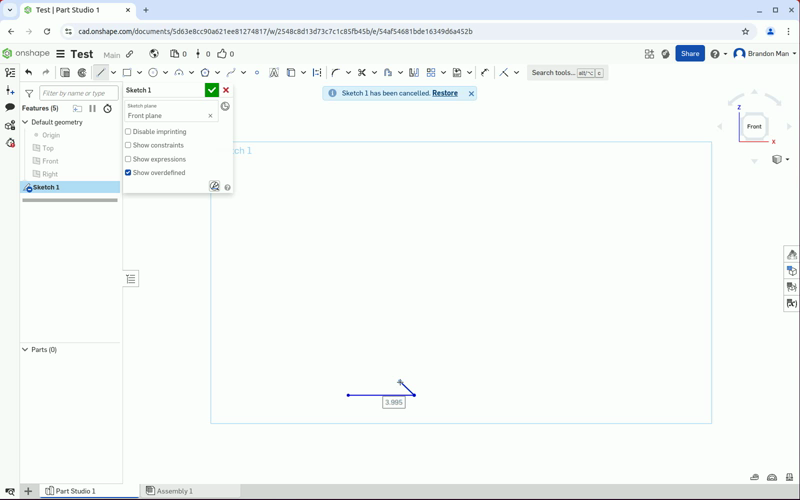
mouse_move(430, 381)
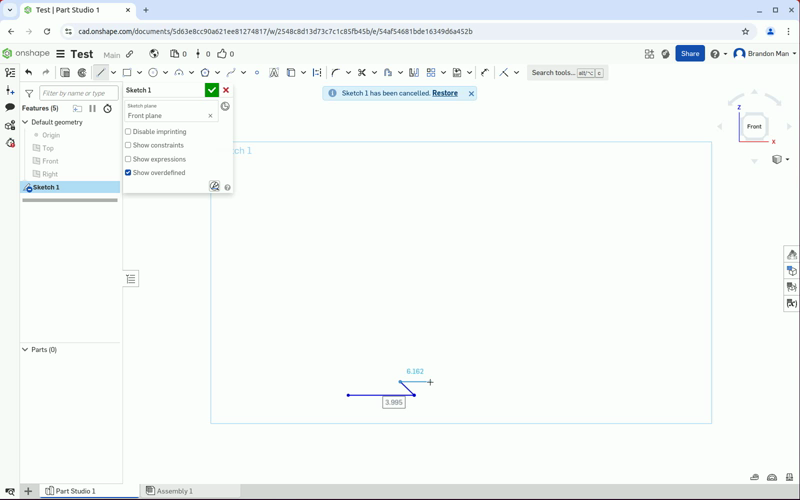
mouse_move(348, 381)
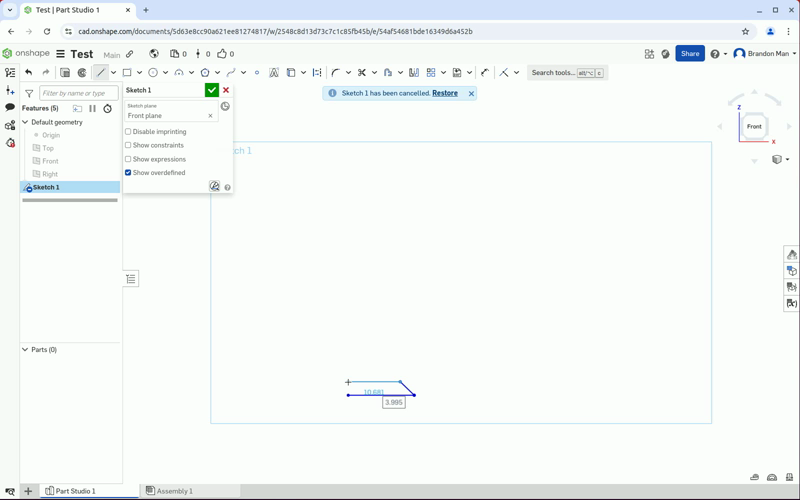
click(348, 381)
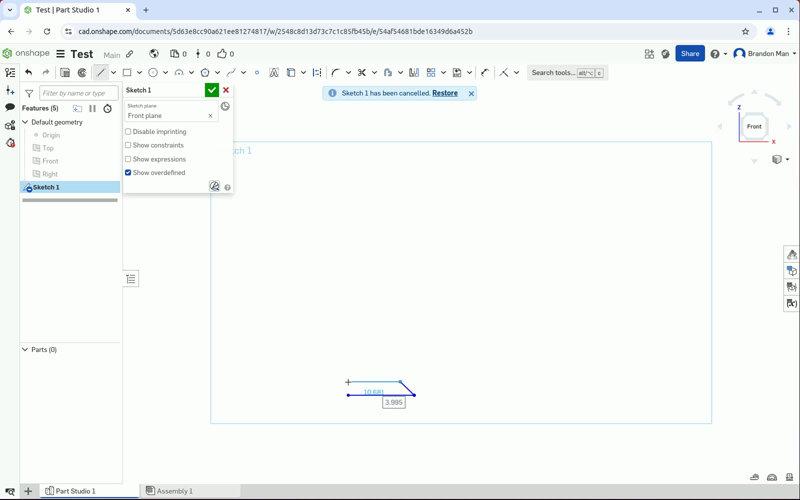
key_up(shift)
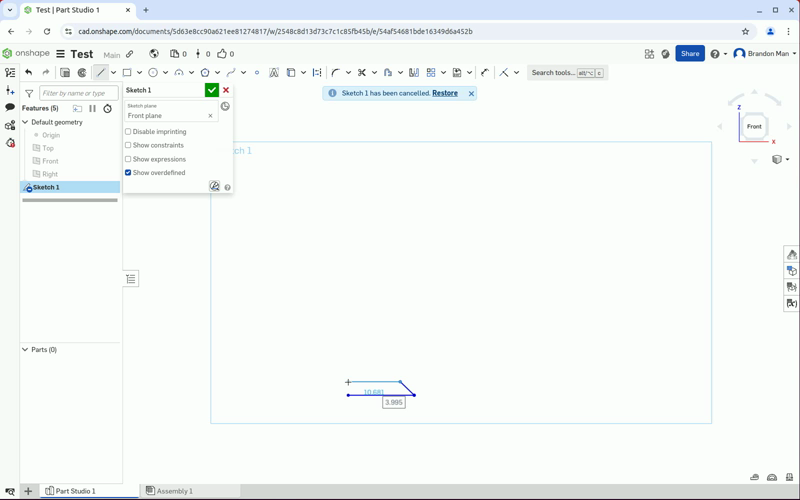
mouse_move(378, 381)
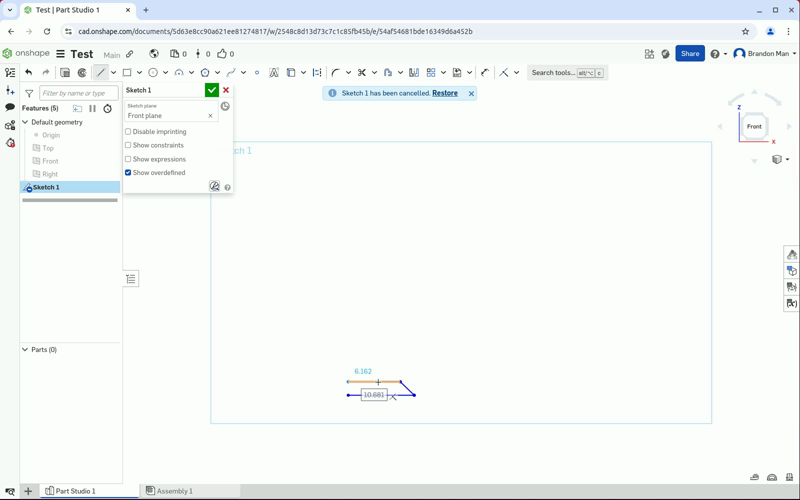
key_down(shift)
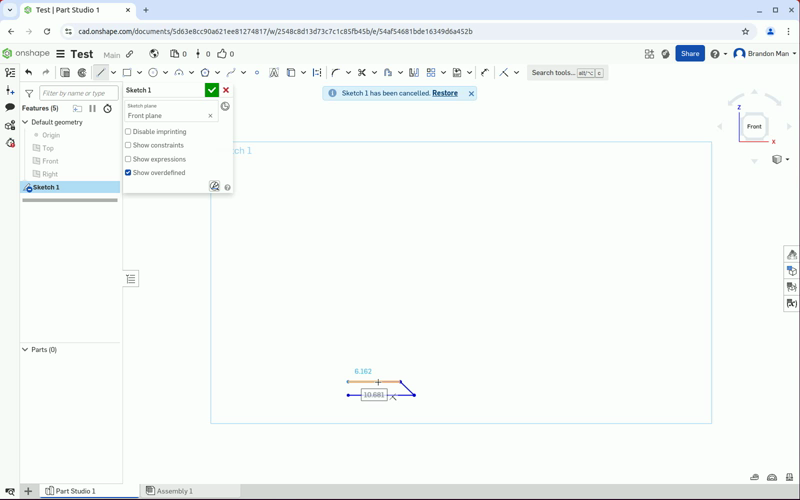
mouse_move(348, 395)
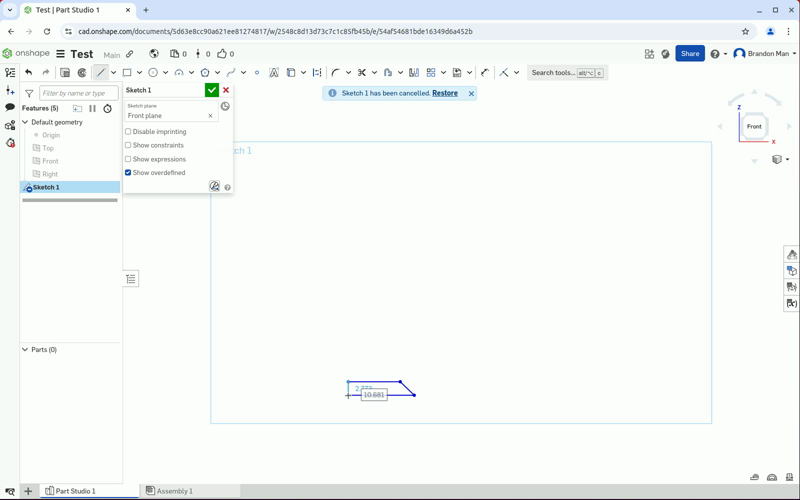
key_up(shift)
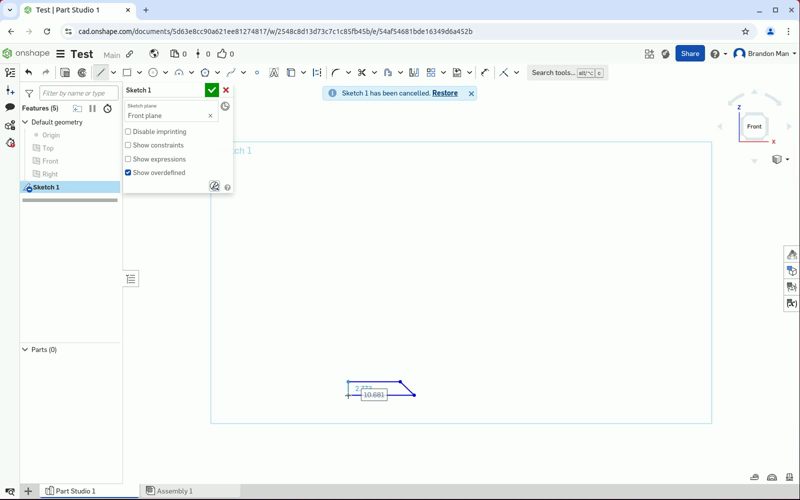
click(348, 395)
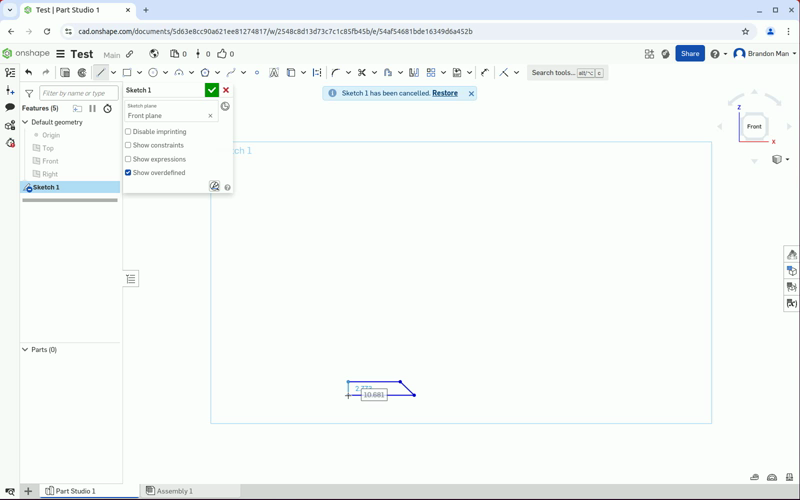
key(esc)
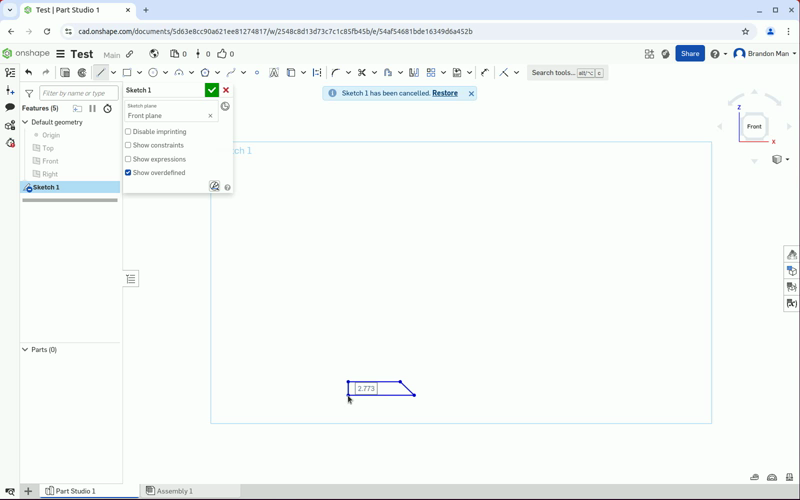
mouse_move(368, 390)
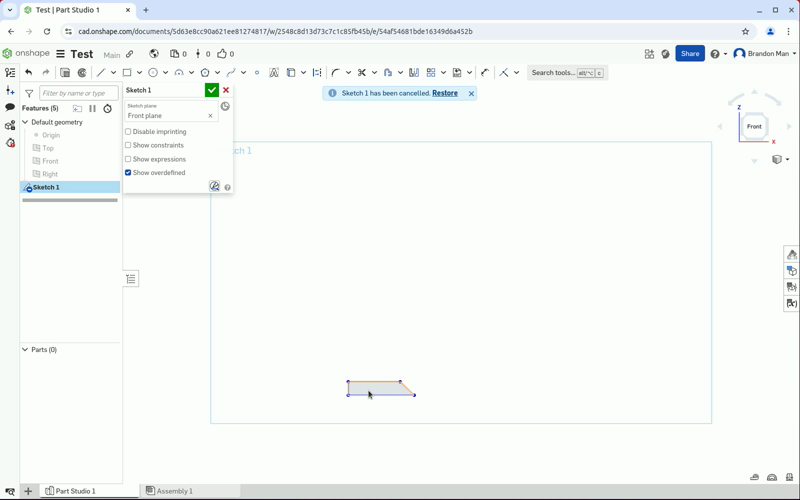
scroll(6)
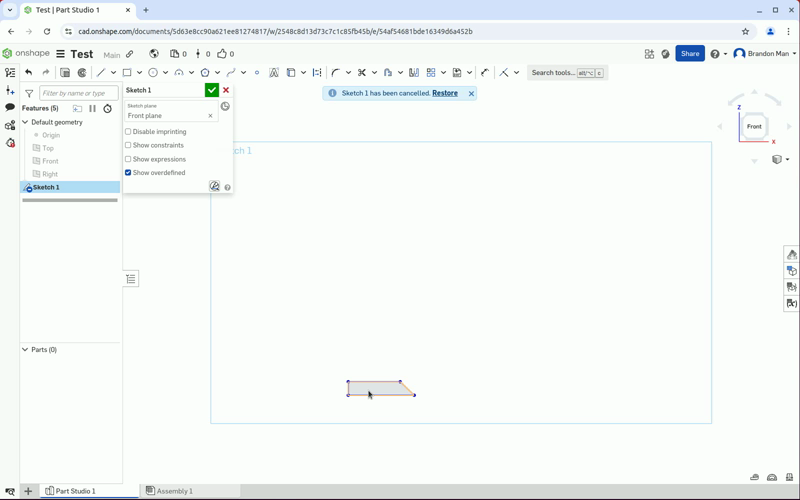
scroll(6)
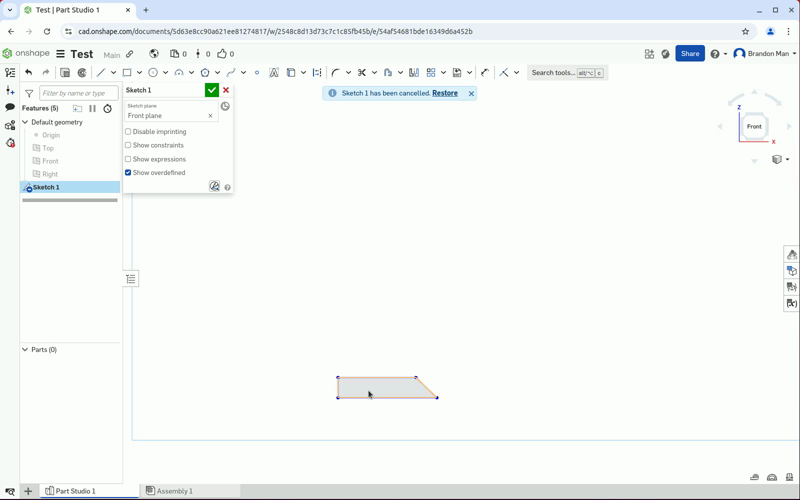
scroll(6)
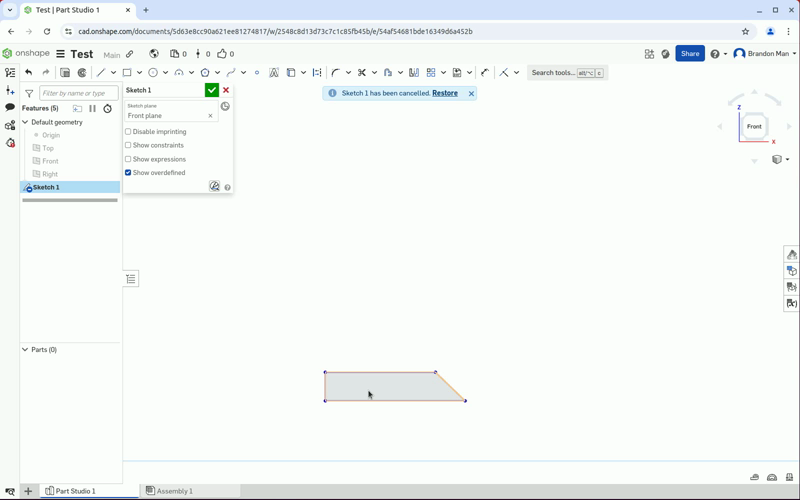
scroll(6)
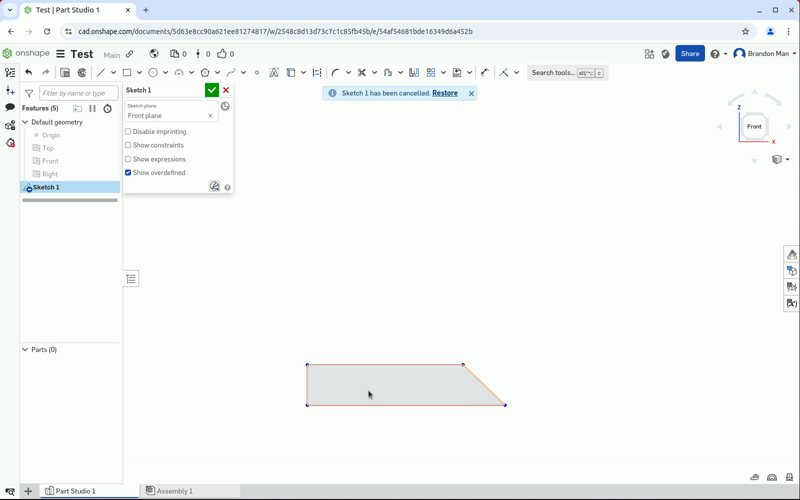
scroll(6)
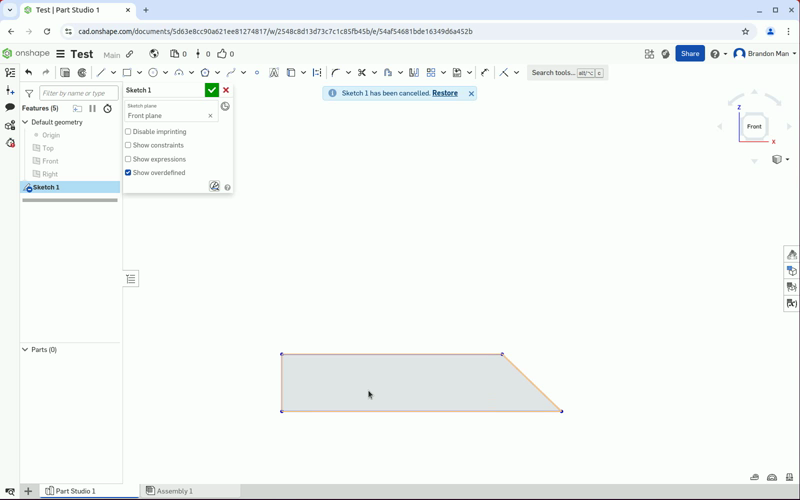
scroll(6)
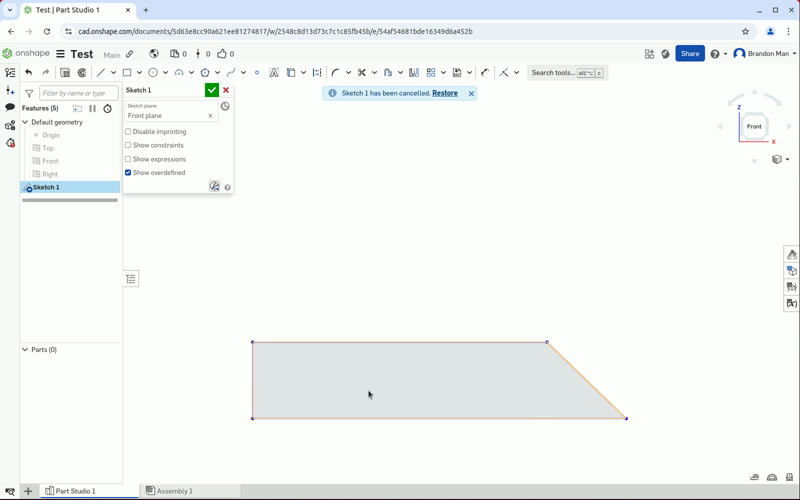
scroll(6)
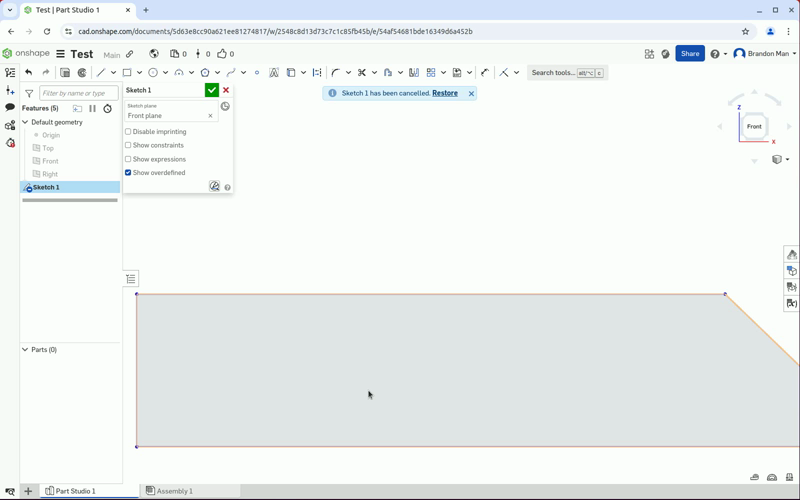
click(368, 390)
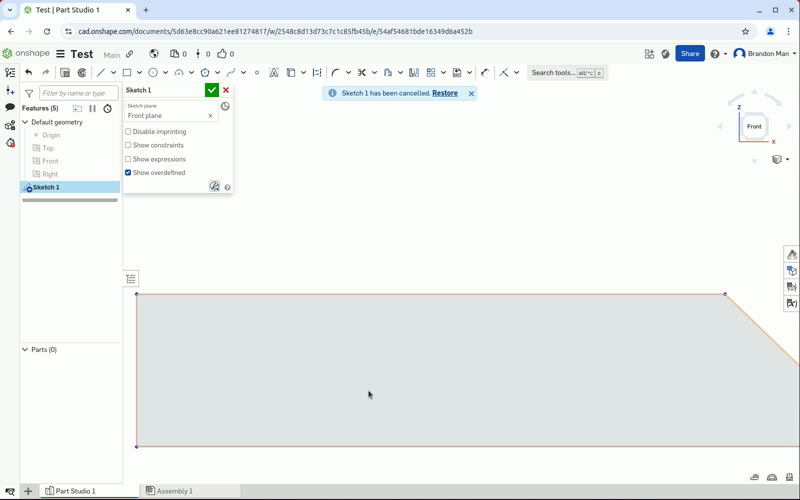
scroll(-6)
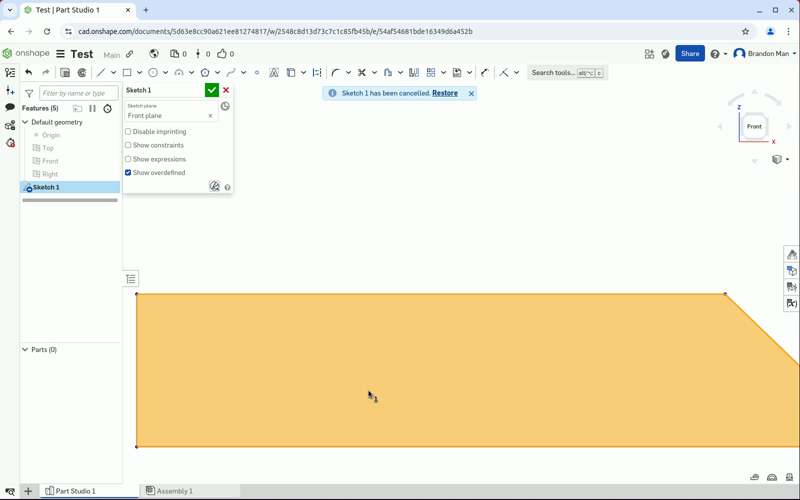
scroll(-6)
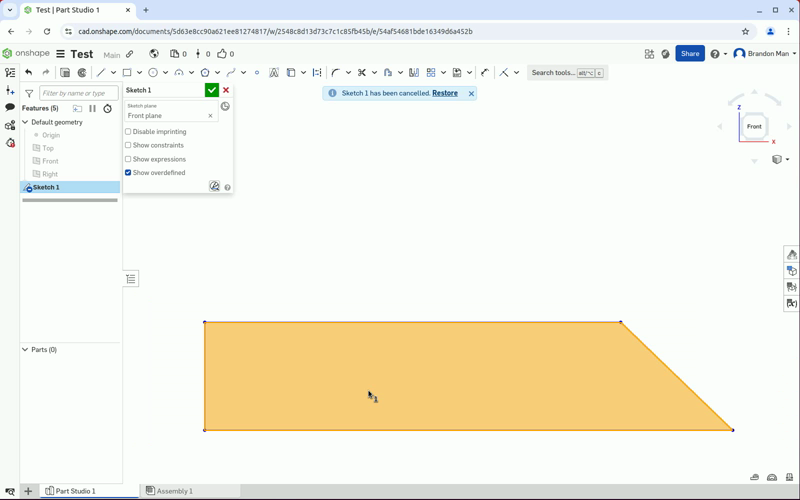
scroll(-6)
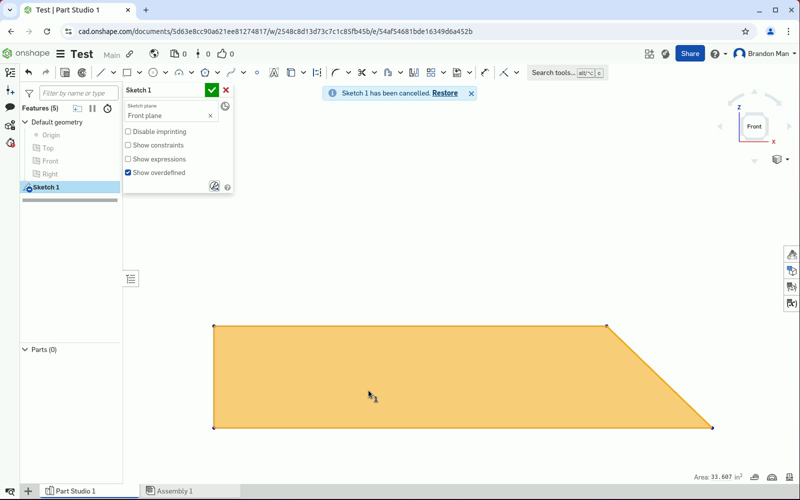
scroll(-6)
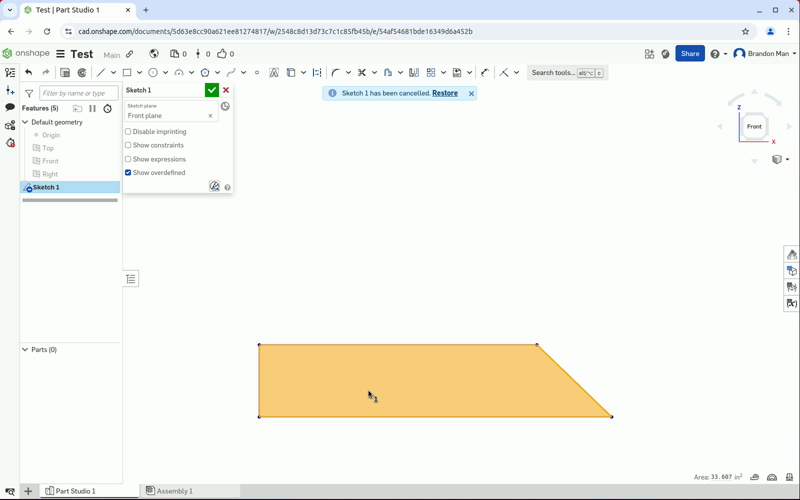
scroll(-6)
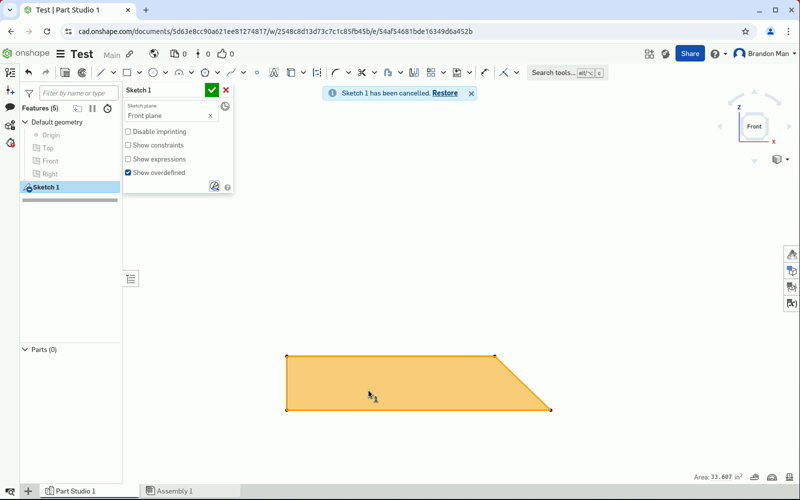
scroll(-6)
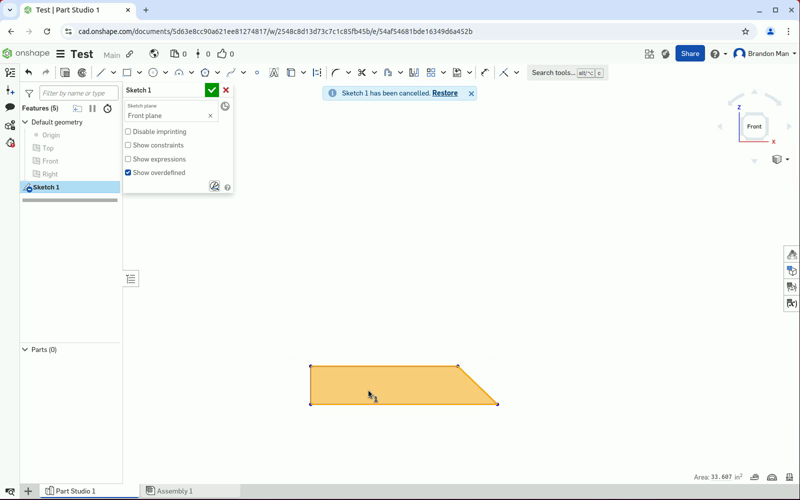
scroll(-6)
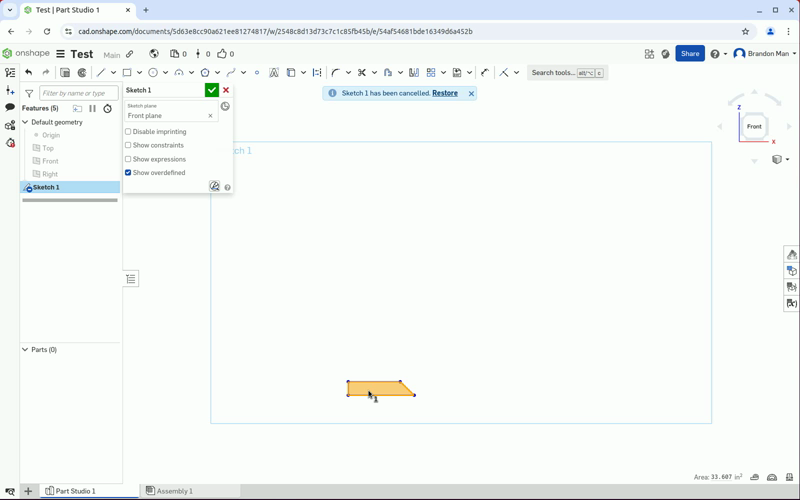
mouse_move(73, 352)
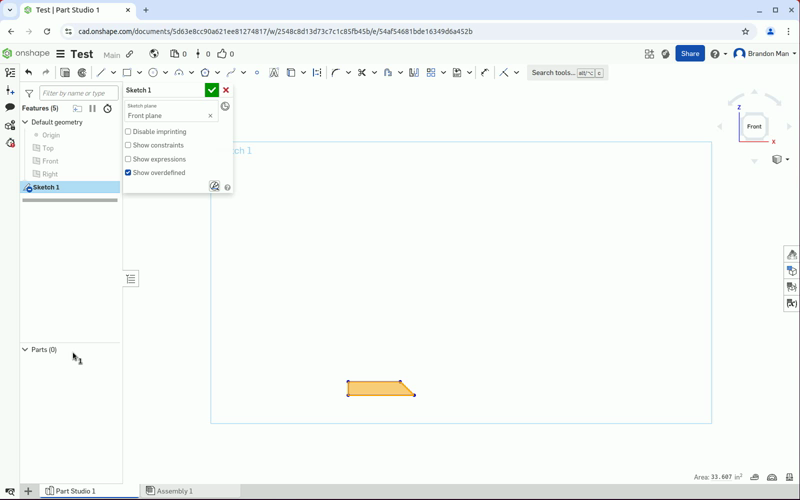
key(shift+y)
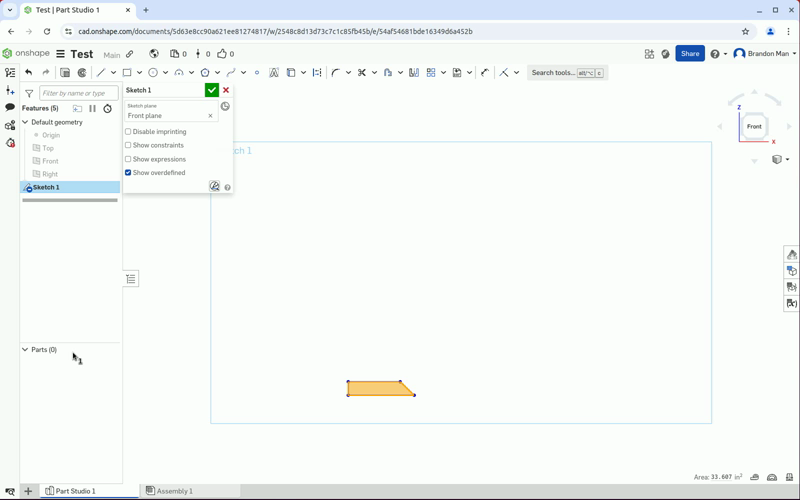
key(shift+e)
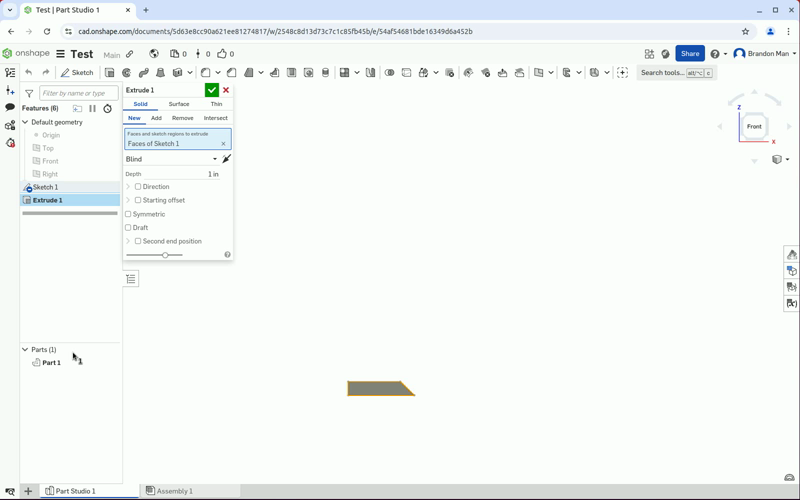
mouse_move(143, 106)
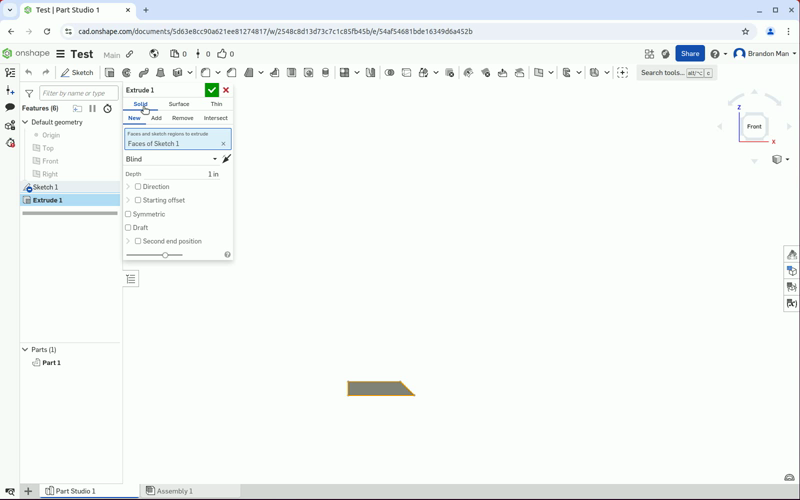
click(143, 106)
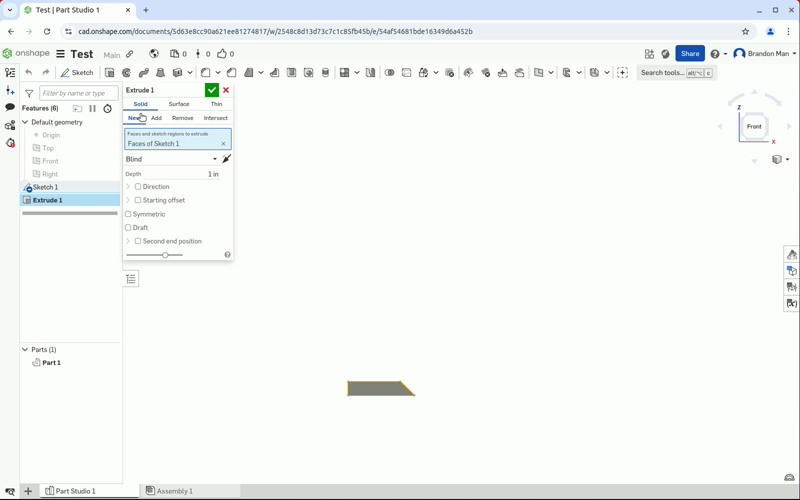
mouse_move(137, 120)
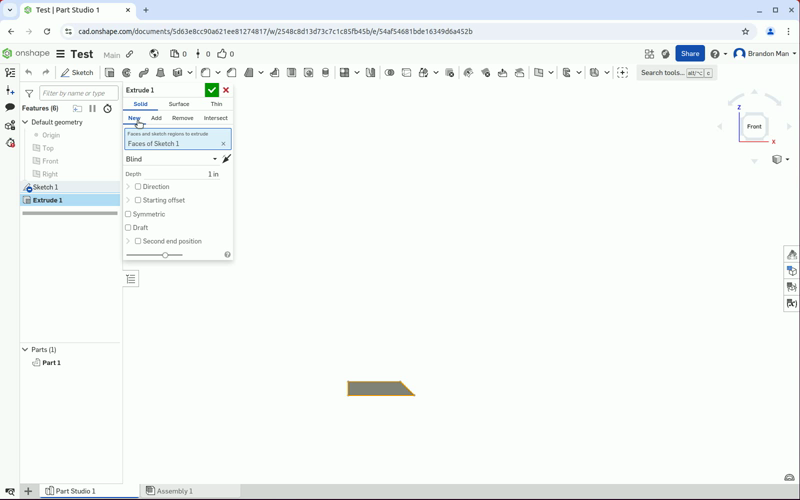
click(137, 120)
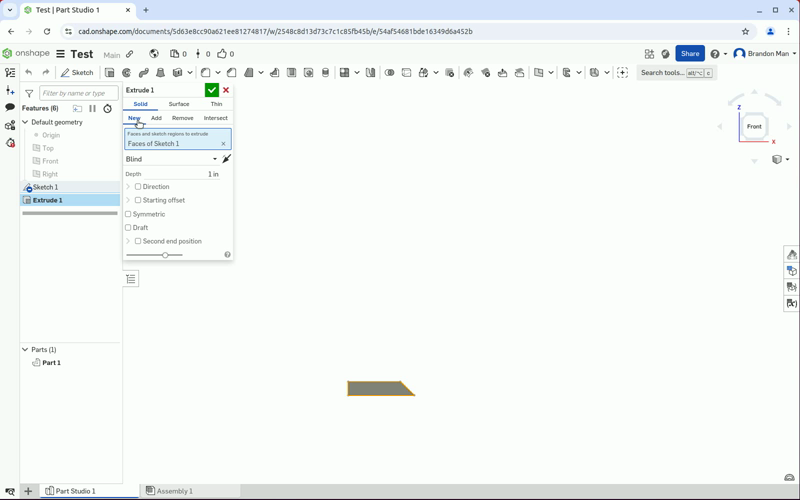
key(tab, 4)
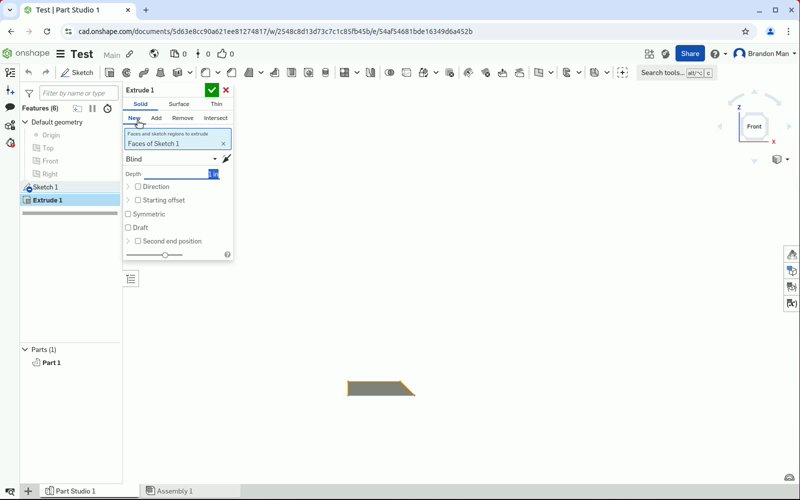
text(11.554)
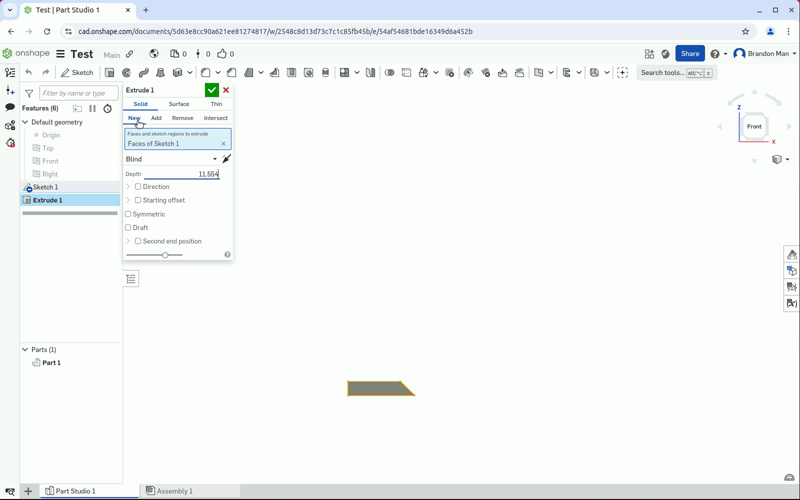
key(enter)
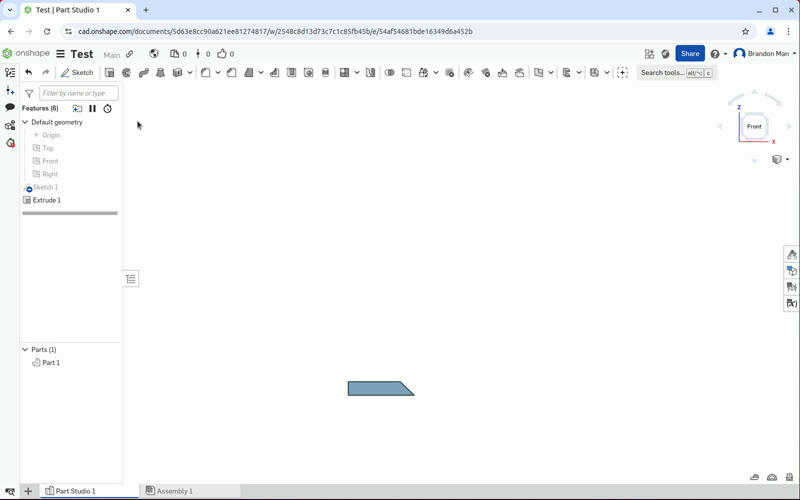
key(shift+h)
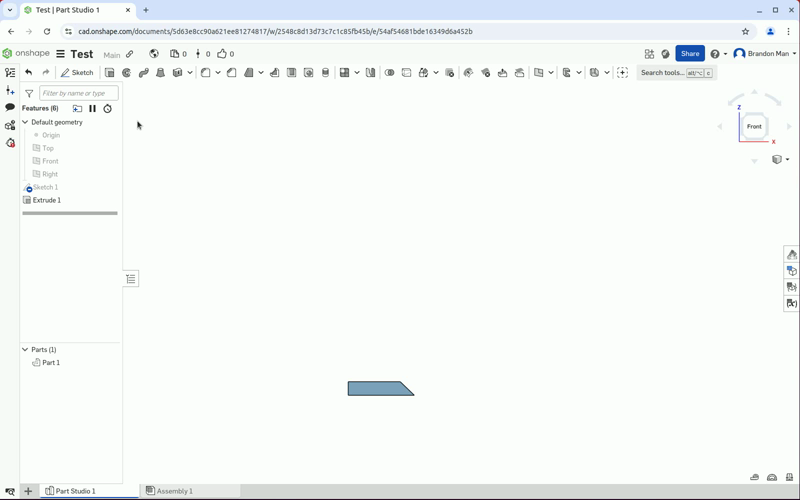
key(shift+h)
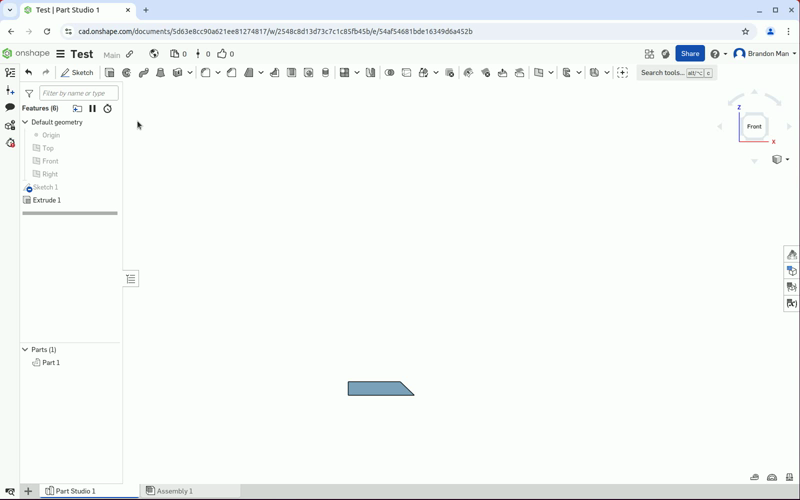
mouse_move(73, 189)
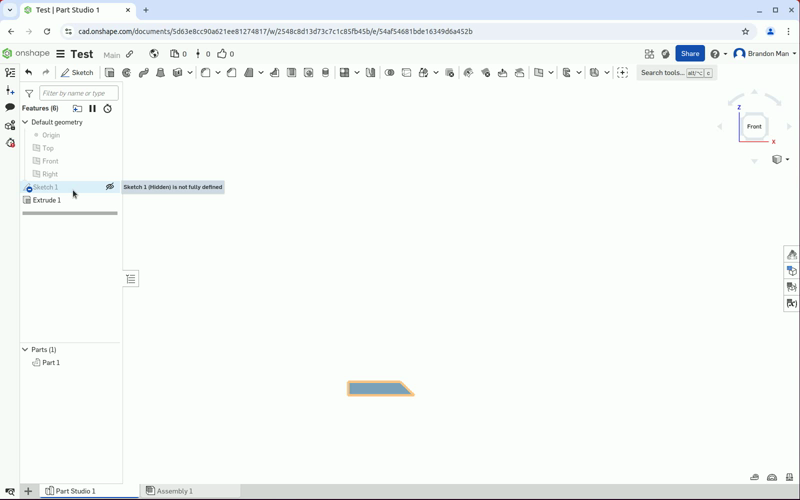
click(73, 189)
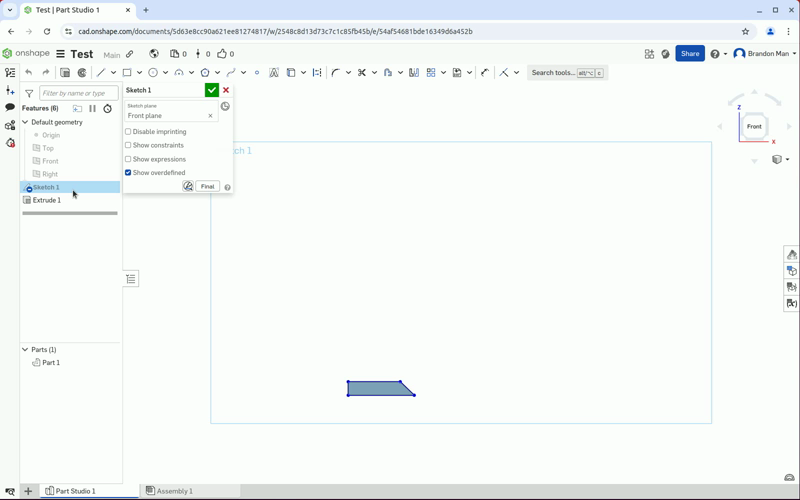
mouse_move(229, 92)
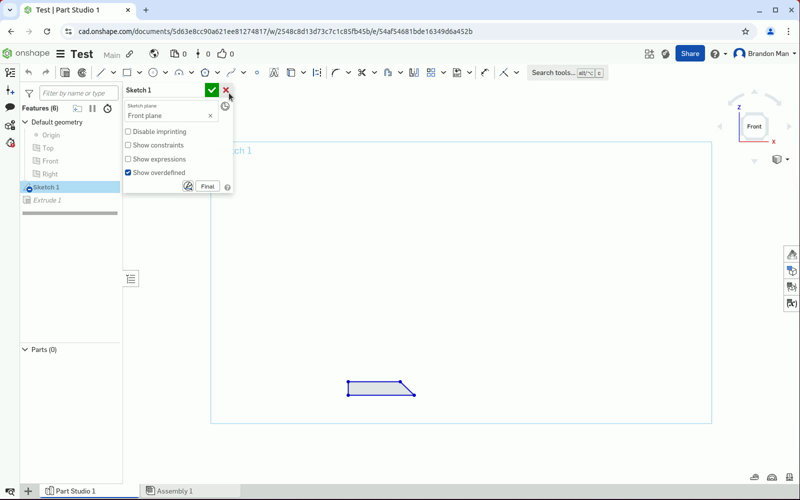
click(229, 92)
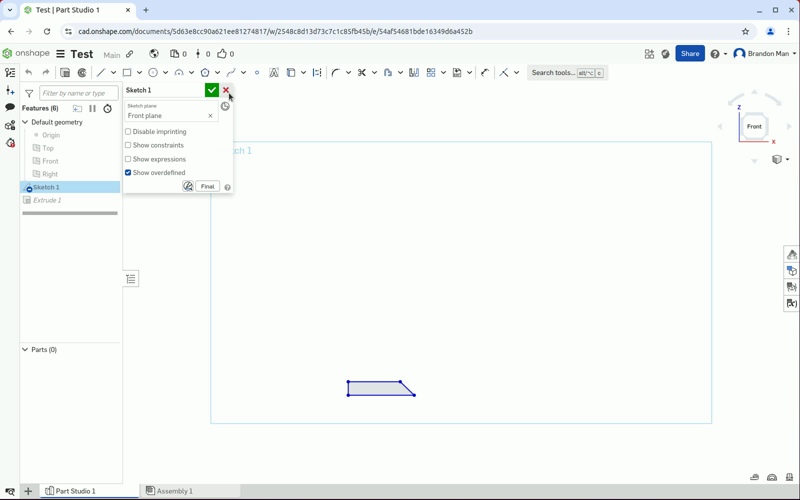
key(shift+s)
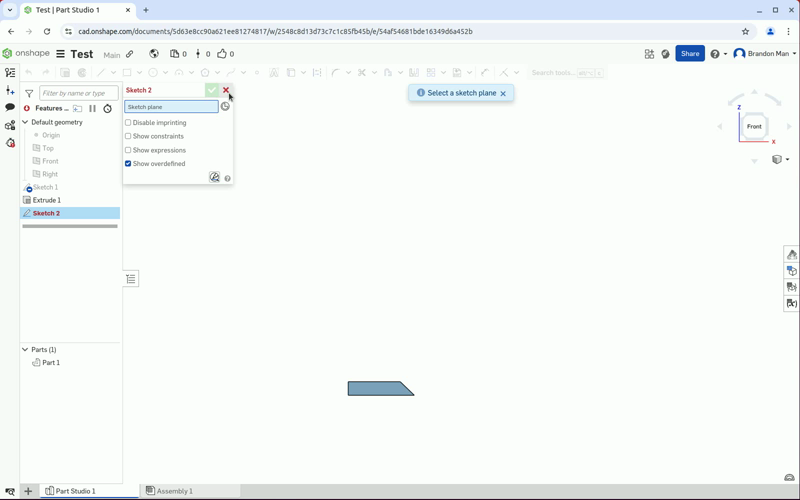
mouse_move(73, 163)
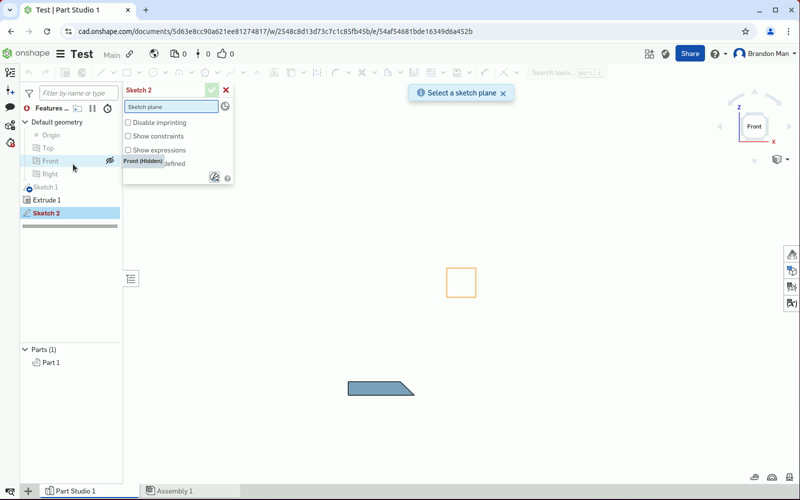
click(73, 163)
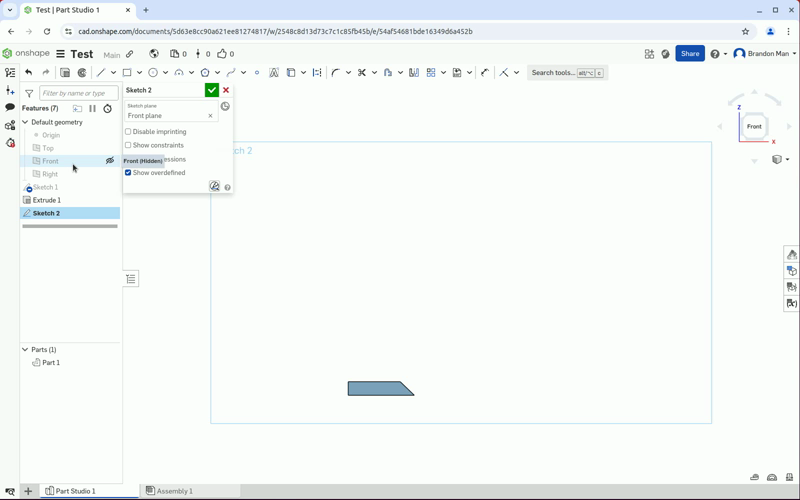
mouse_move(73, 352)
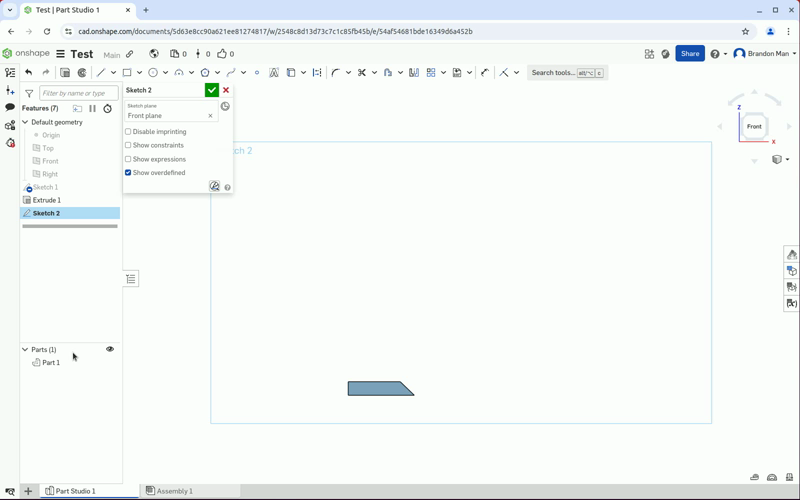
key(y)
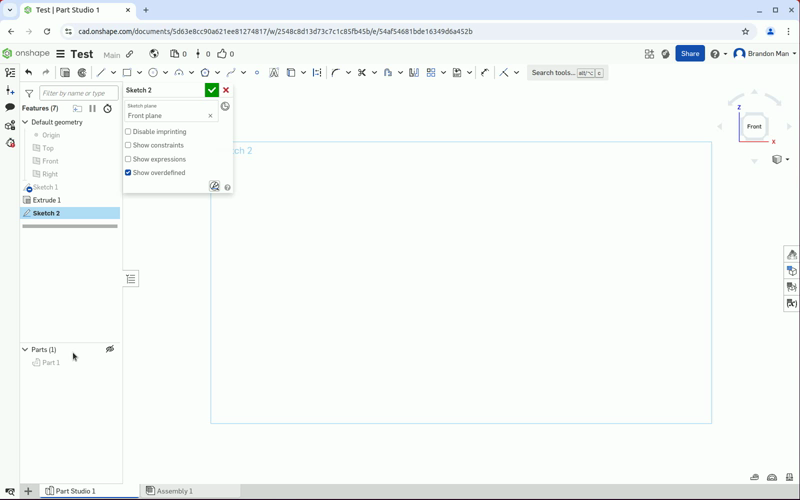
key(l)
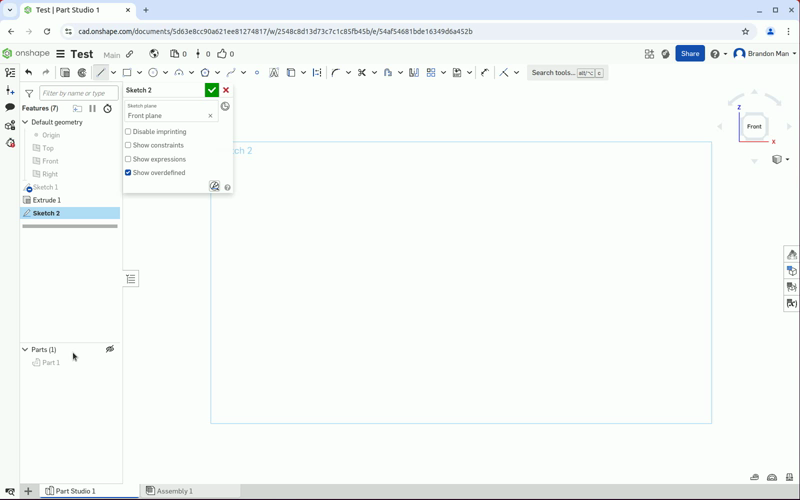
key_down(shift)
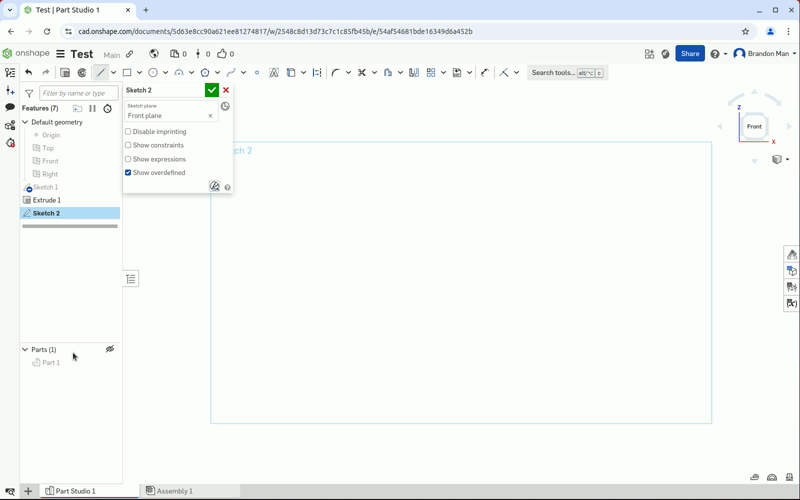
mouse_move(507, 395)
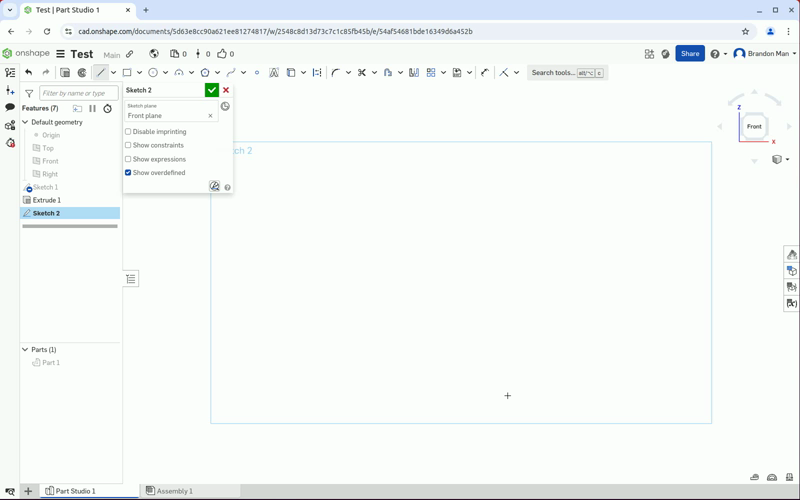
click(507, 395)
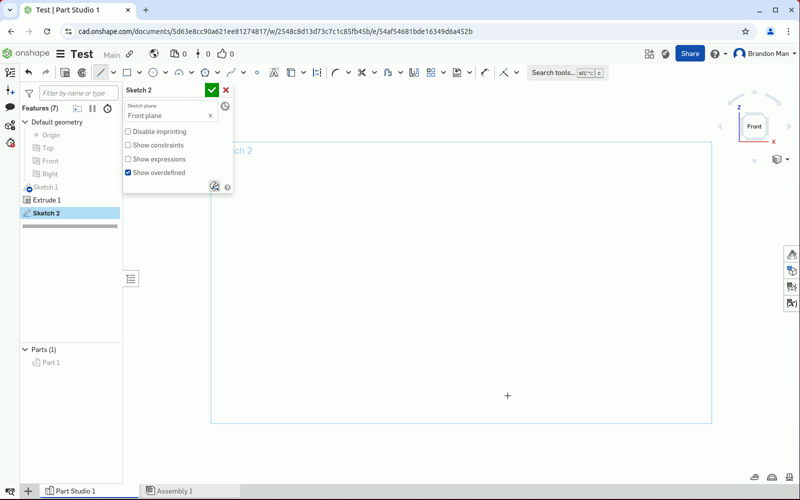
key_up(shift)
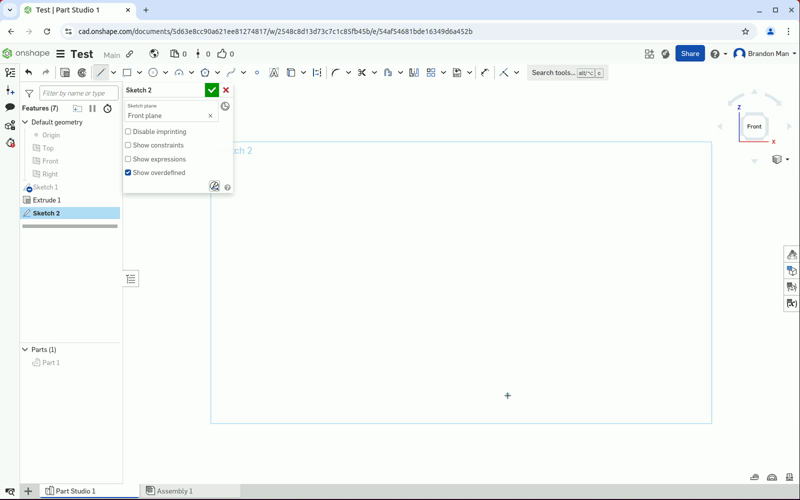
key_down(shift)
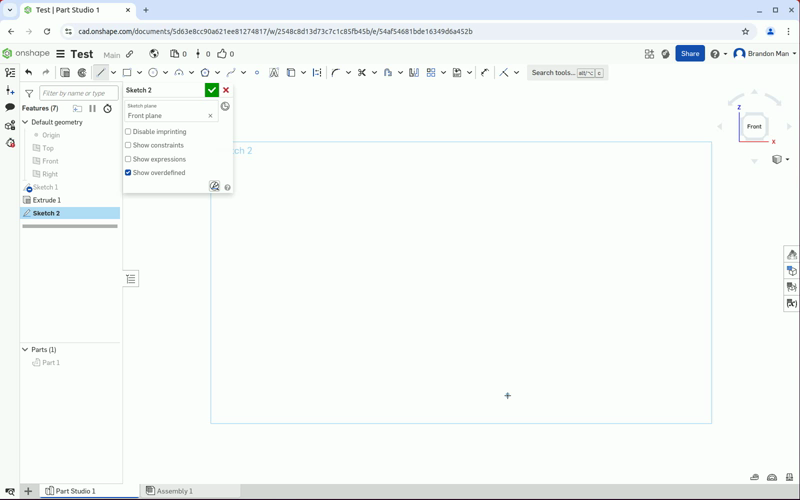
mouse_move(573, 395)
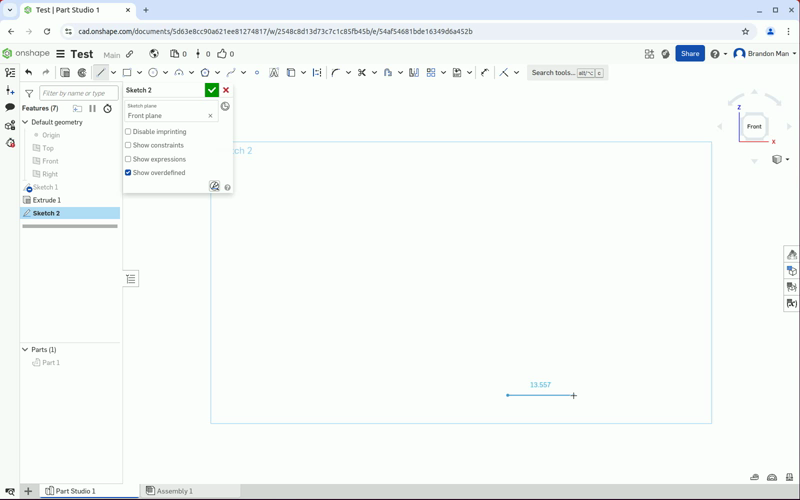
click(573, 395)
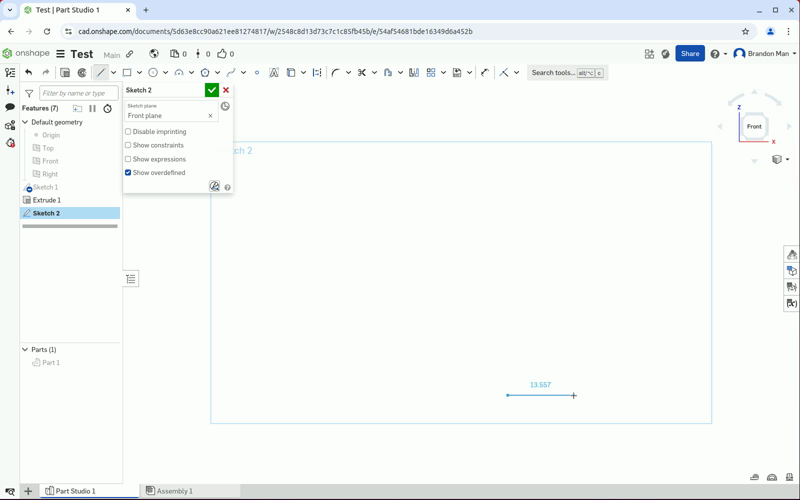
key_up(shift)
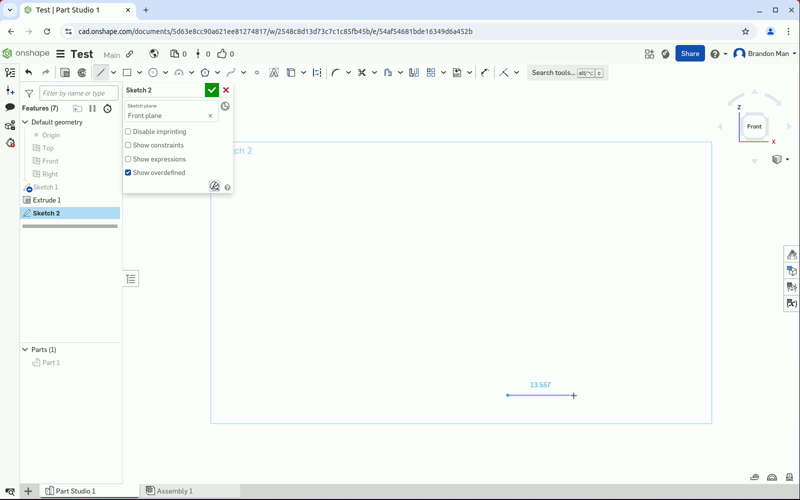
key_down(shift)
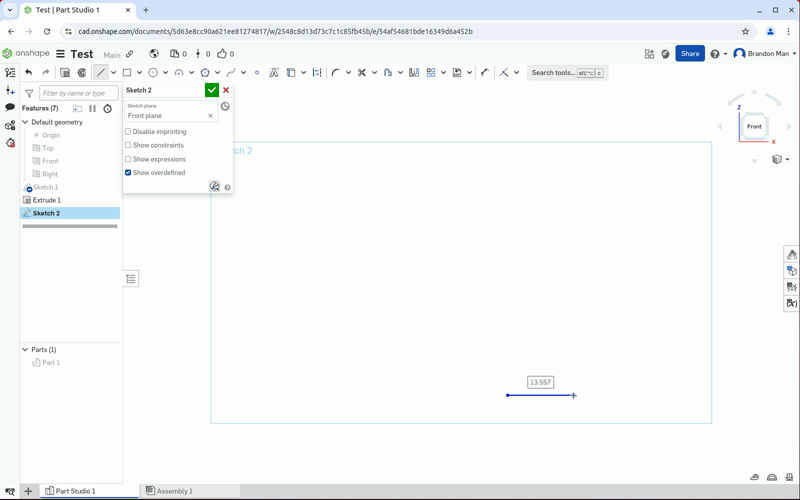
mouse_move(589, 395)
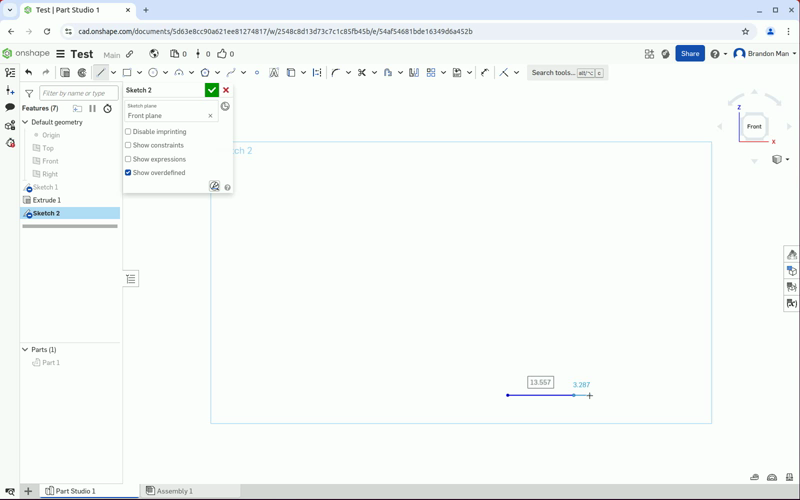
mouse_move(573, 381)
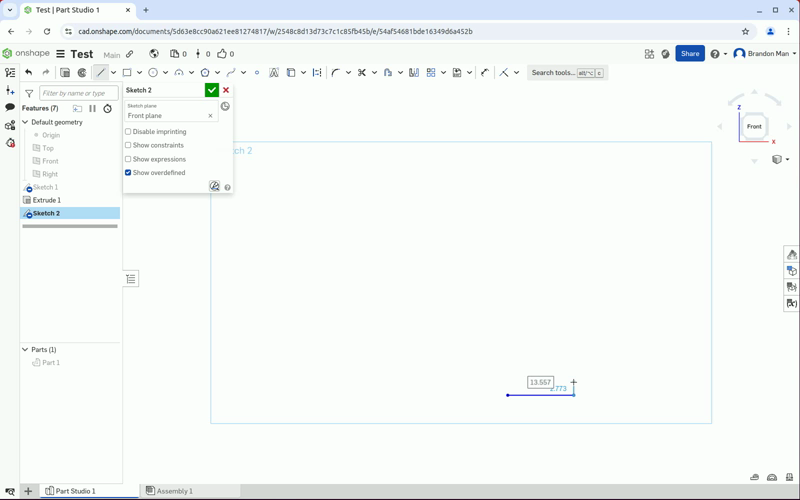
click(573, 381)
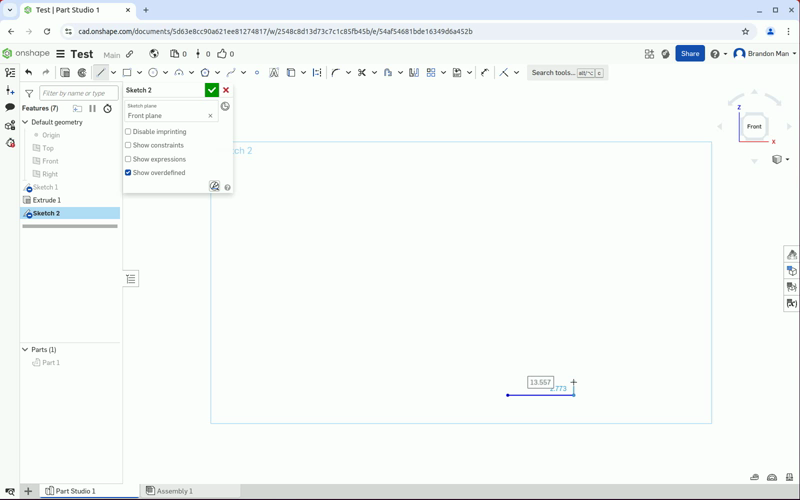
key_up(shift)
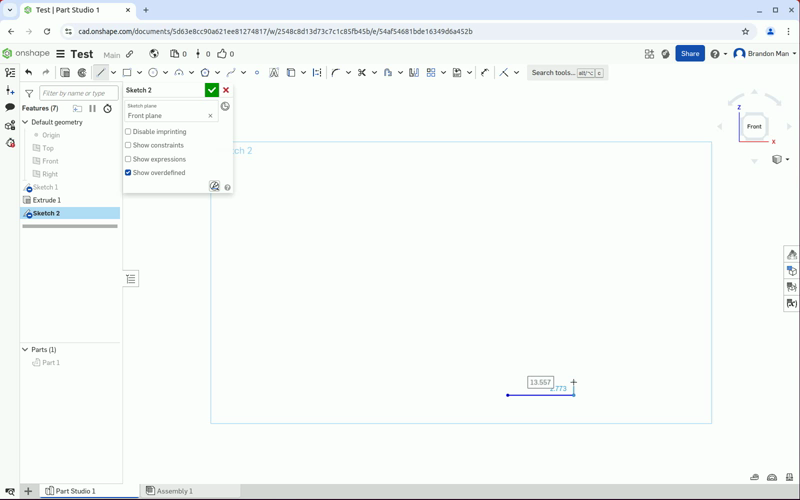
key_down(shift)
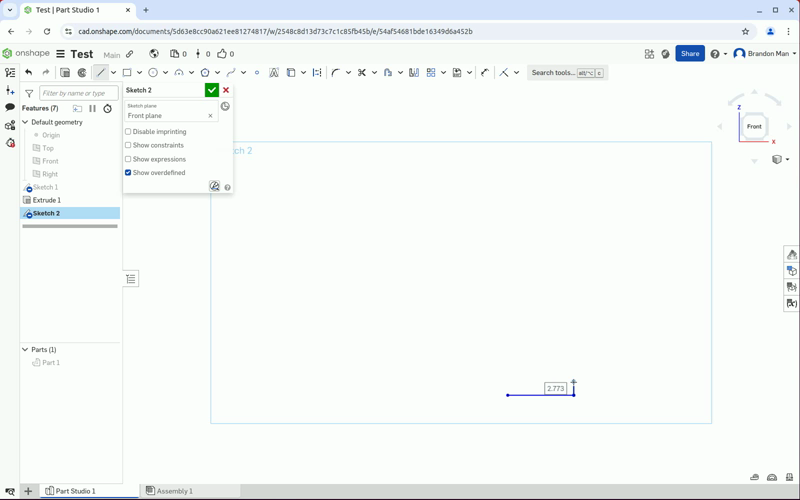
mouse_move(589, 381)
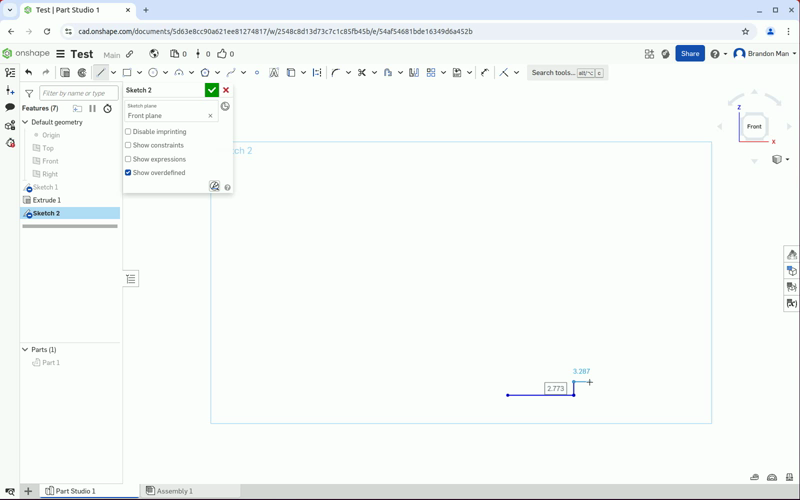
mouse_move(521, 381)
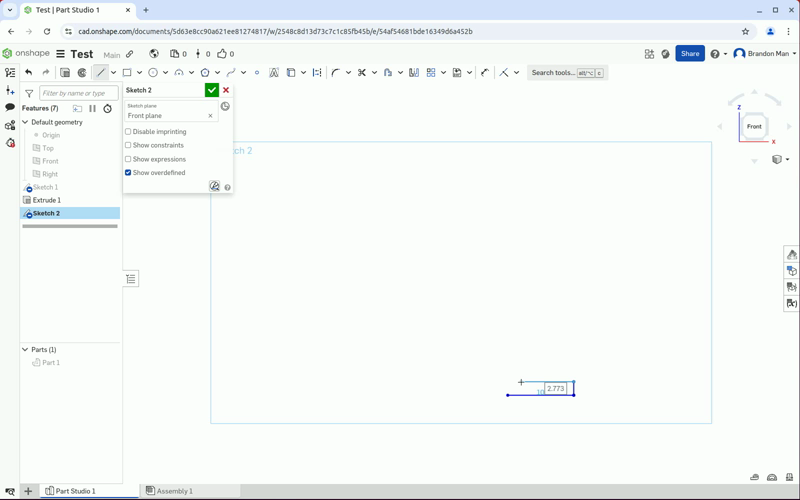
click(521, 381)
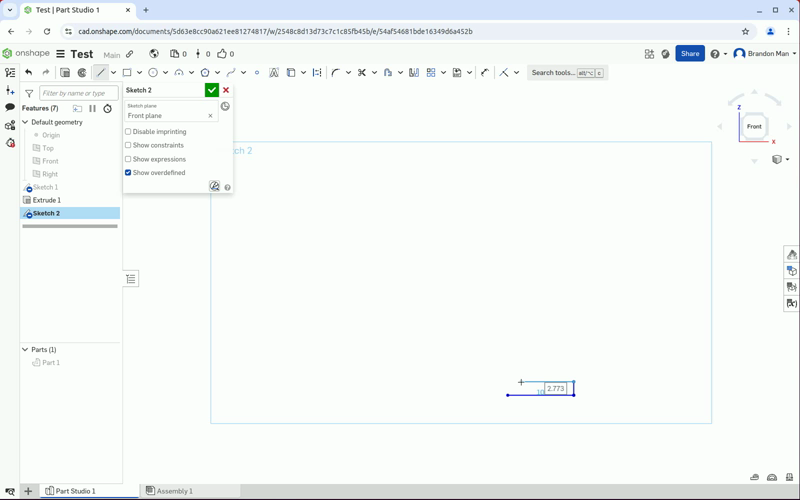
key_up(shift)
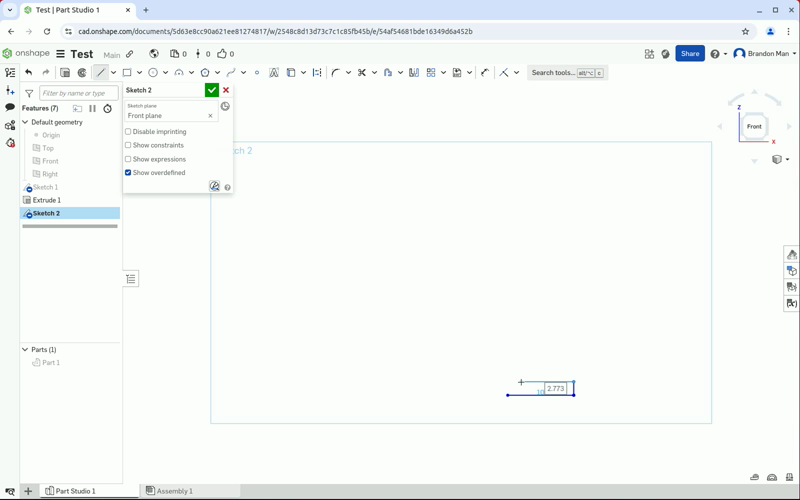
mouse_move(551, 381)
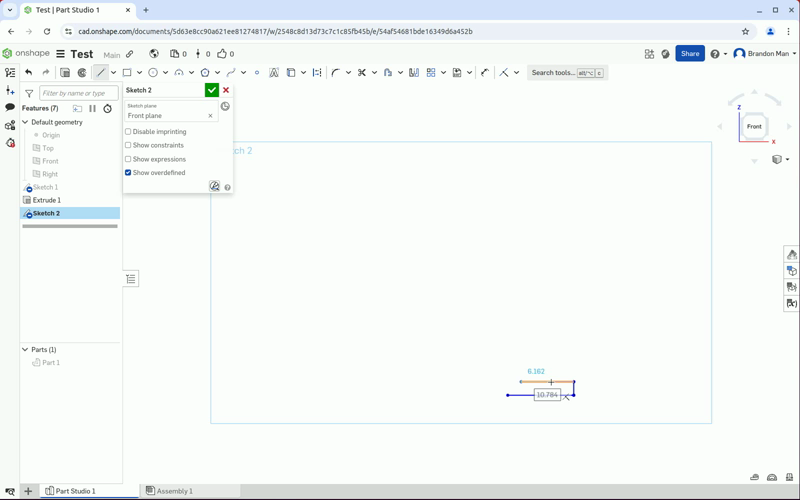
key_down(shift)
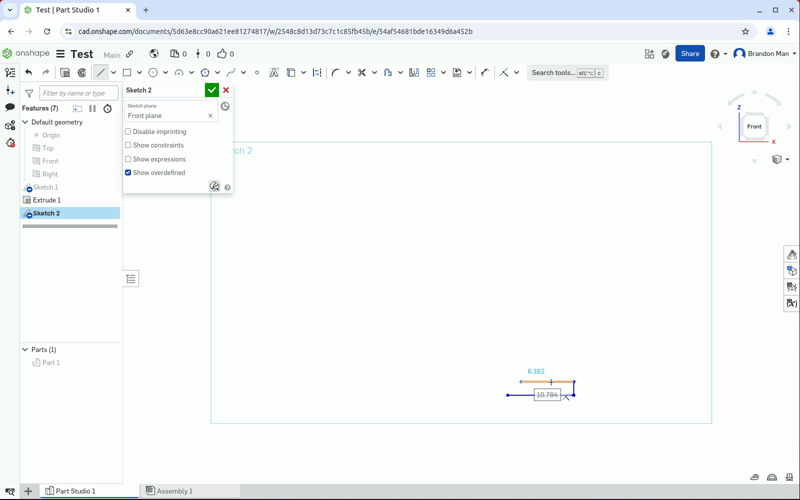
mouse_move(507, 395)
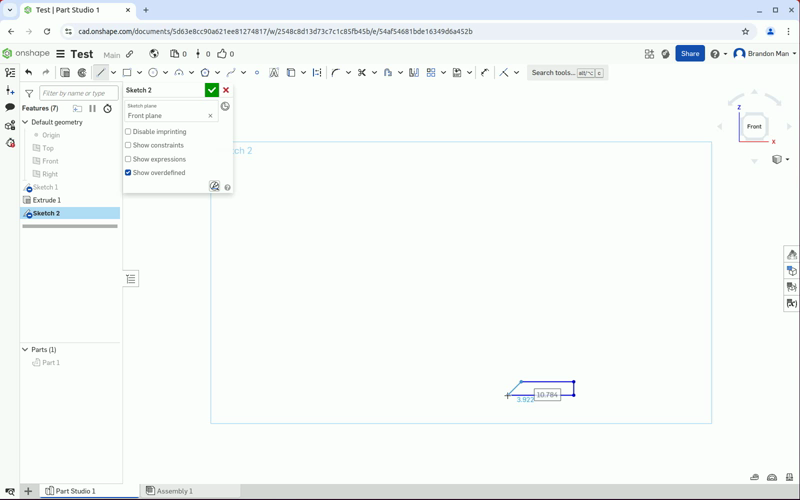
key_up(shift)
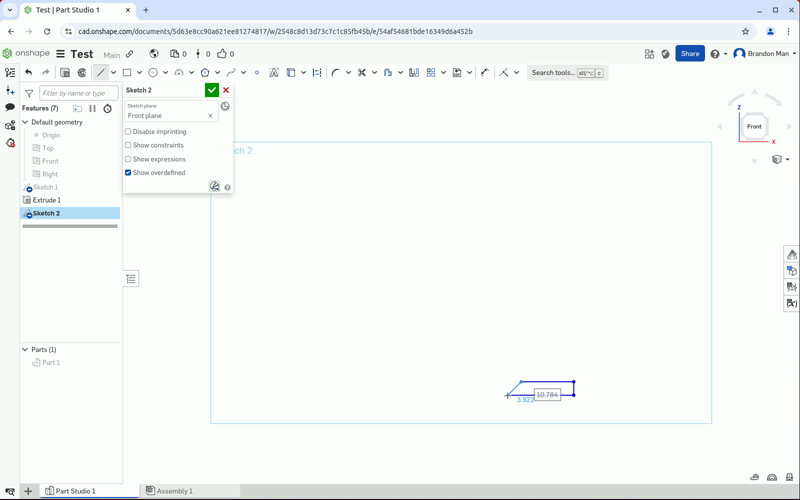
click(507, 395)
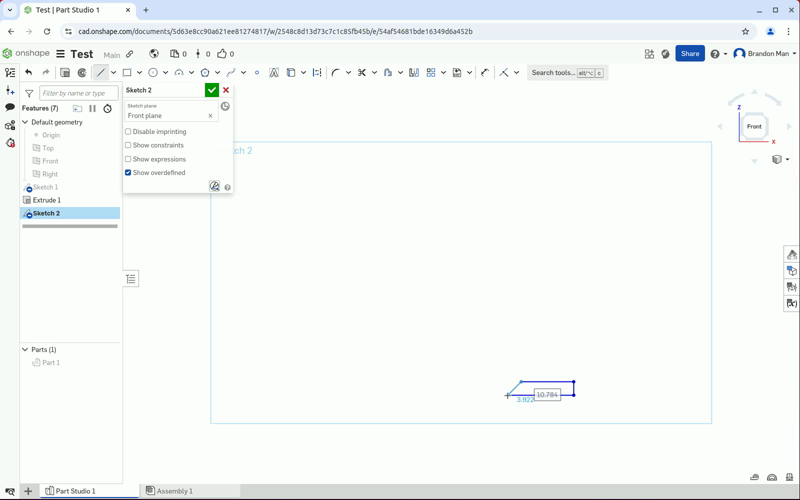
key(esc)
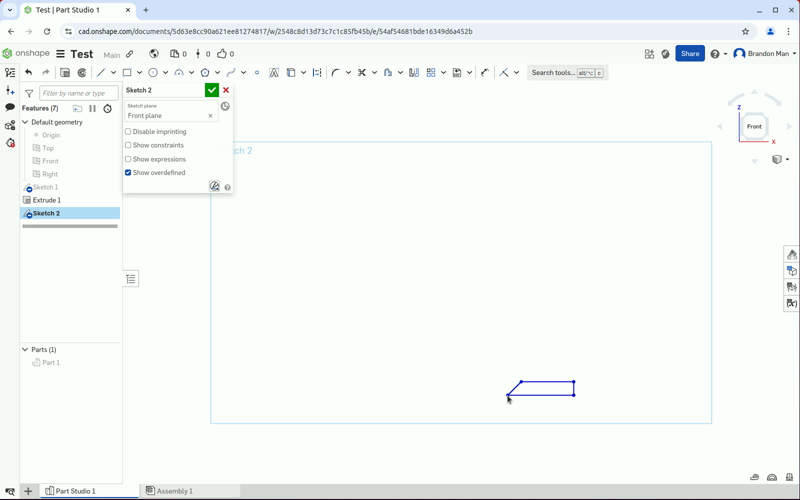
mouse_move(536, 390)
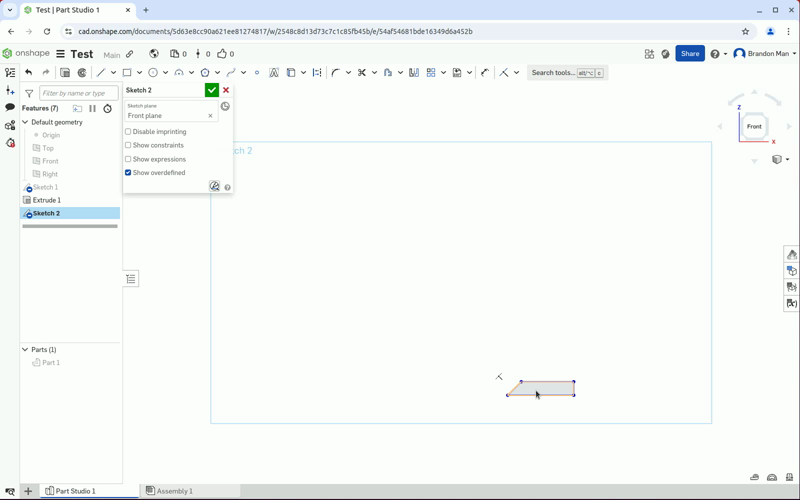
scroll(6)
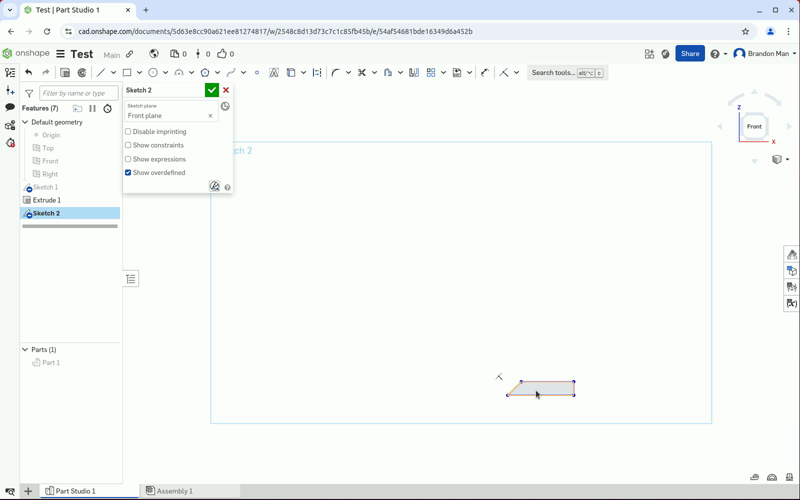
scroll(6)
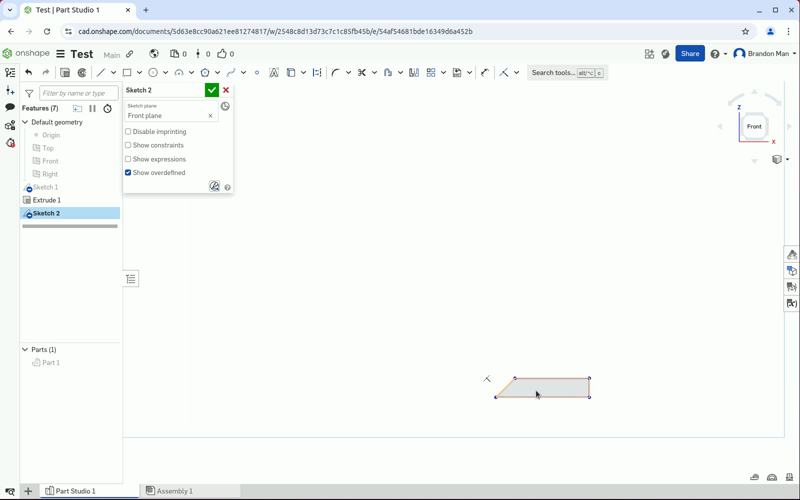
scroll(6)
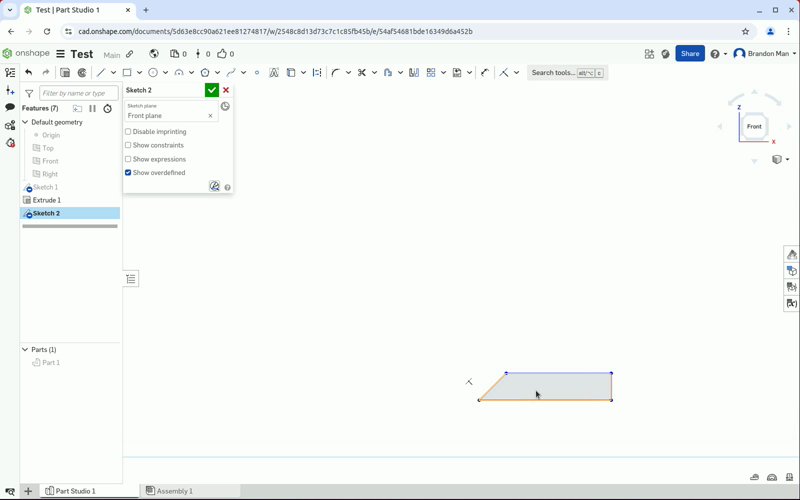
scroll(6)
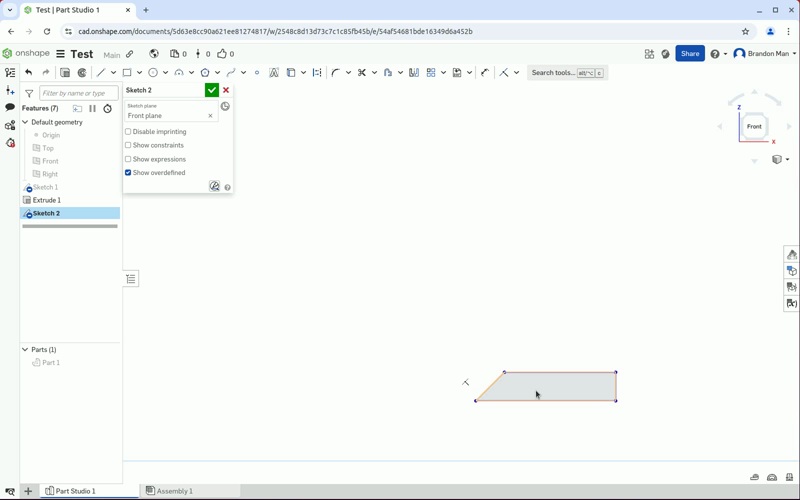
scroll(6)
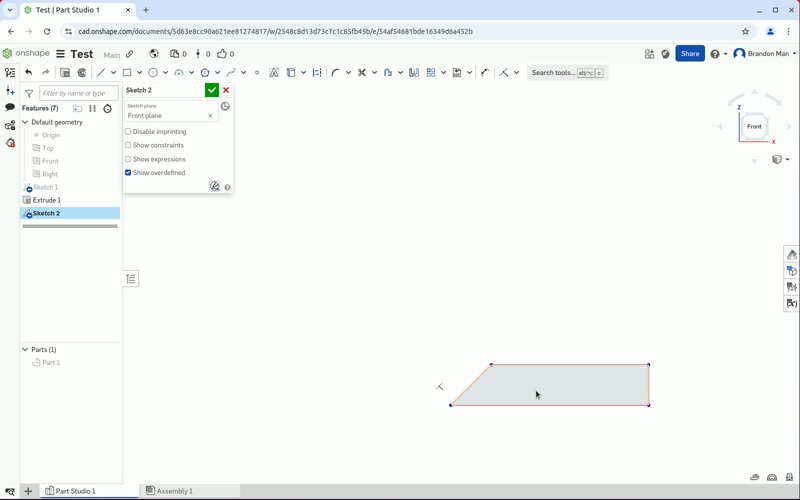
scroll(6)
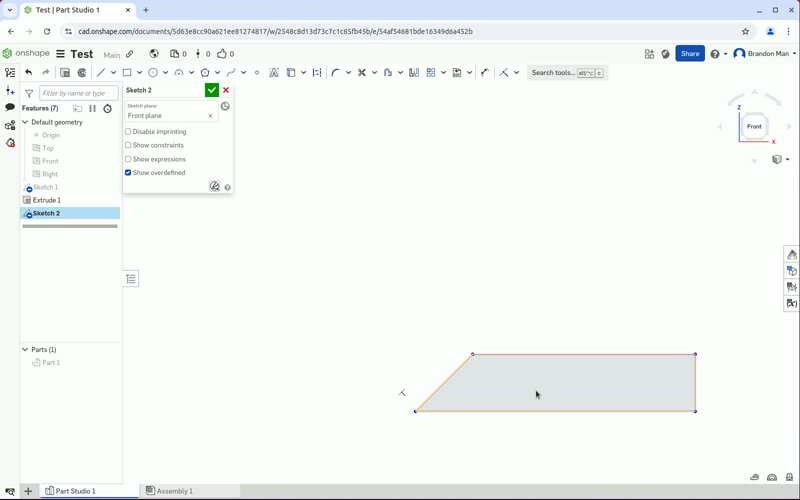
scroll(6)
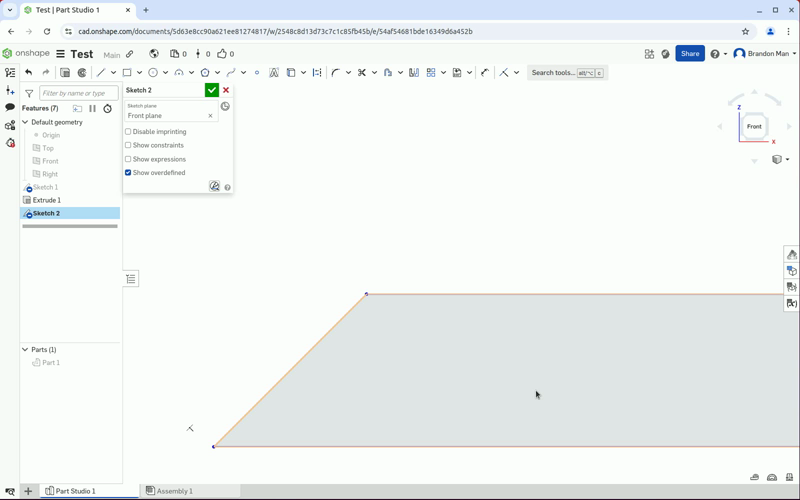
click(536, 390)
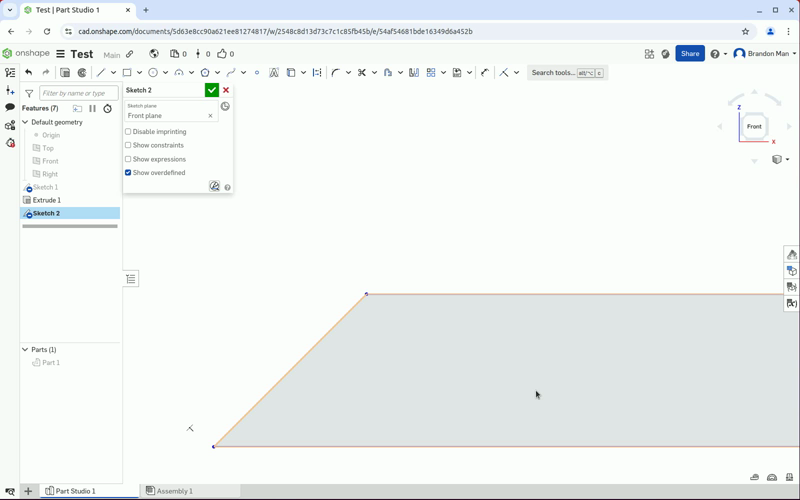
scroll(-6)
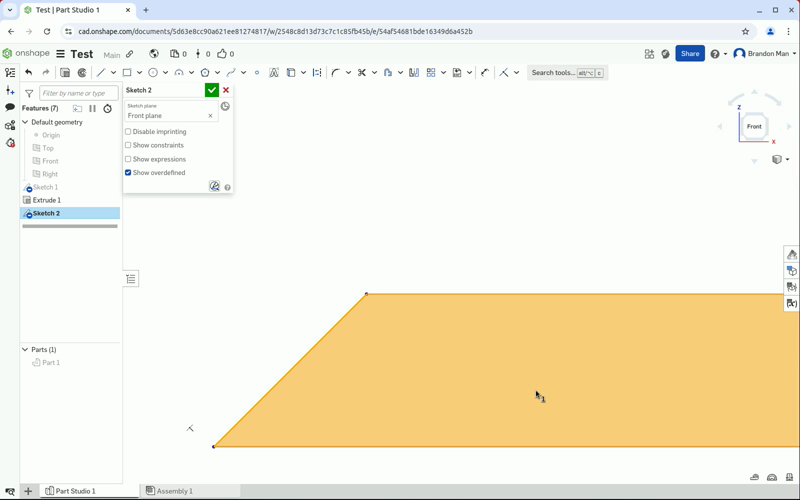
scroll(-6)
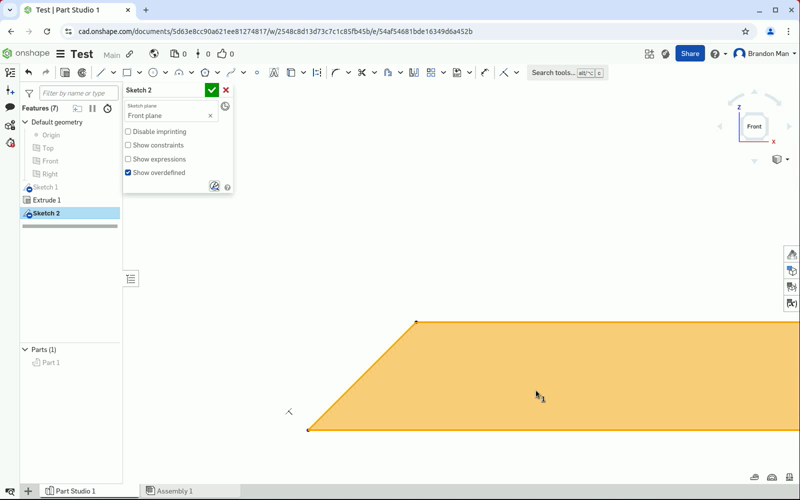
scroll(-6)
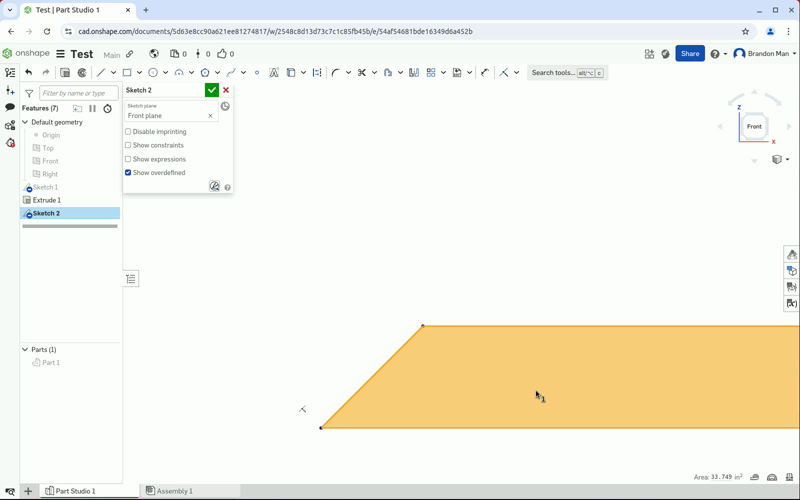
scroll(-6)
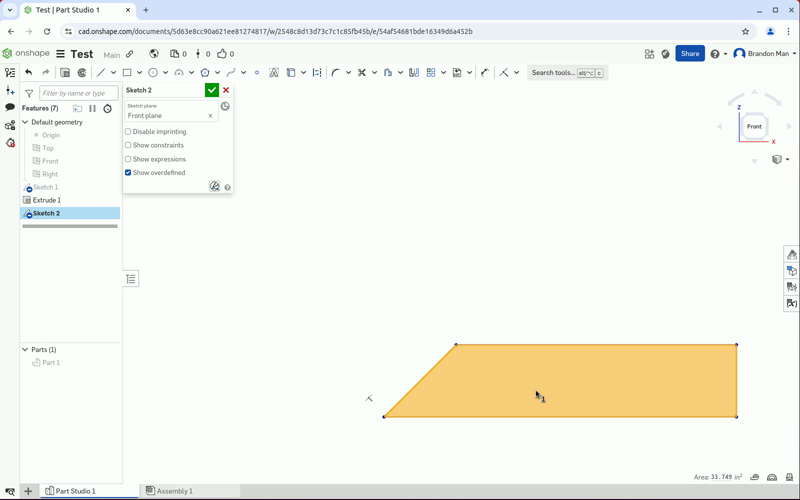
scroll(-6)
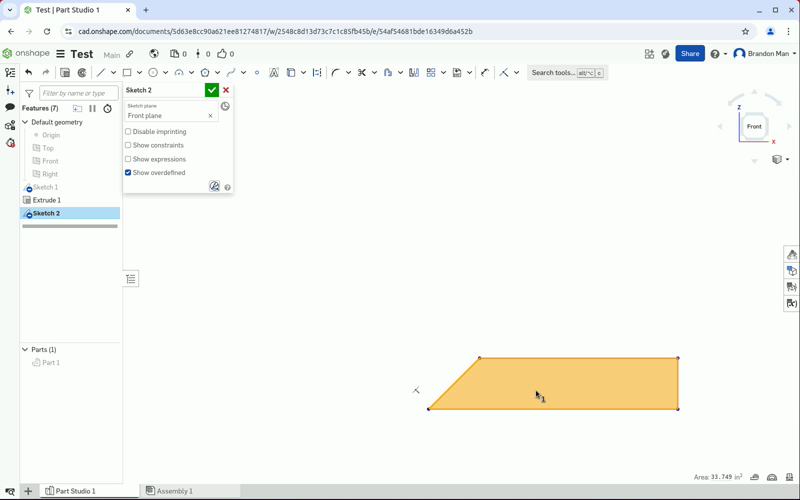
scroll(-6)
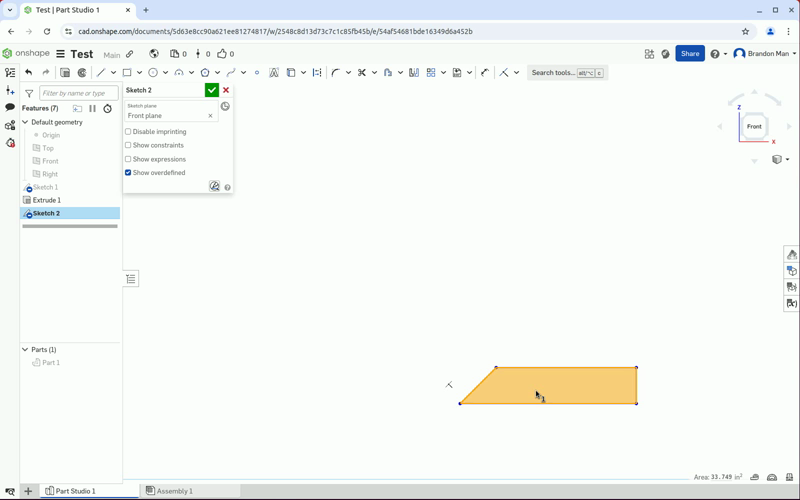
scroll(-6)
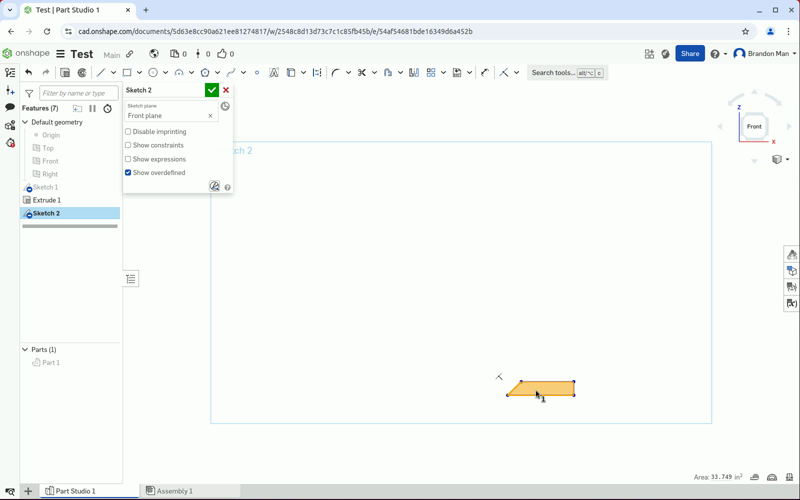
mouse_move(73, 352)
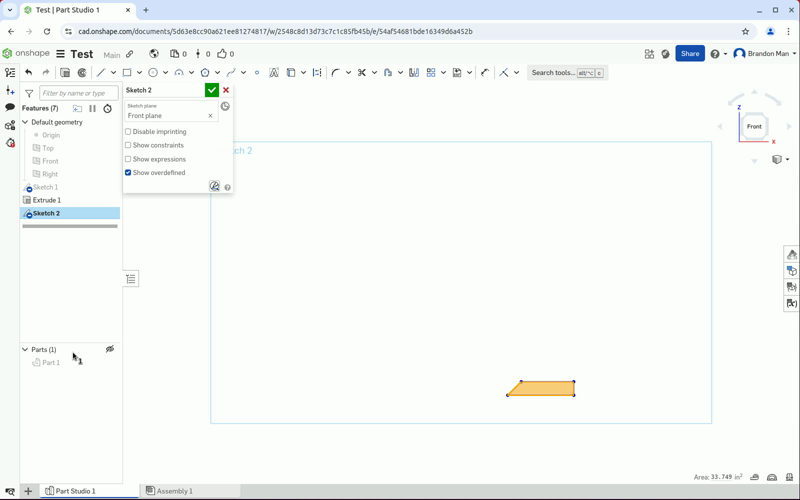
key(shift+y)
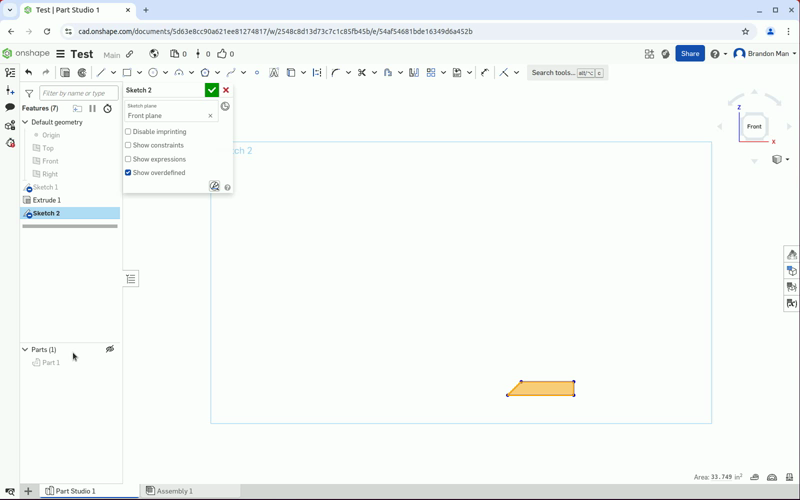
key(shift+e)
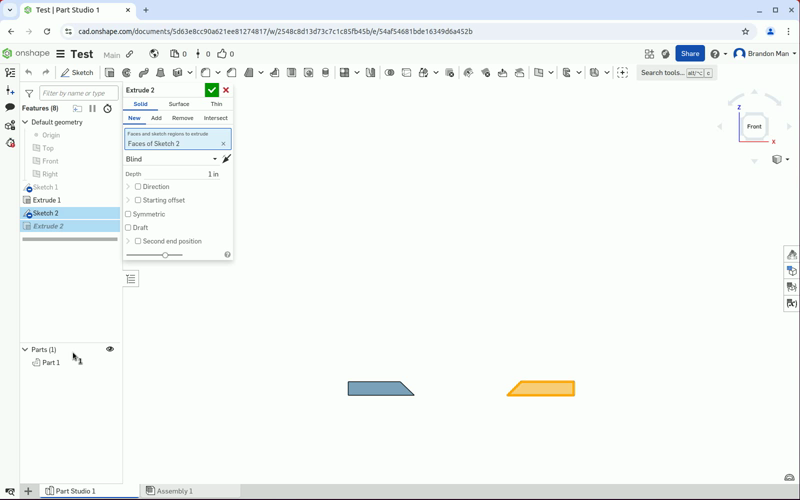
mouse_move(143, 106)
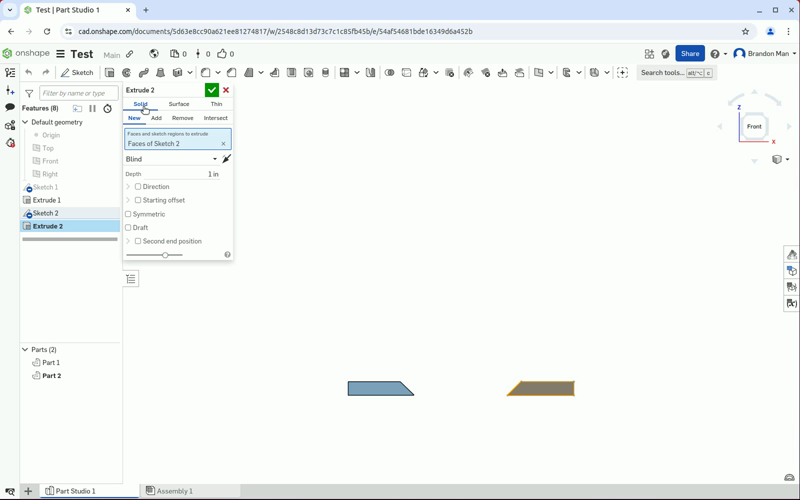
click(143, 106)
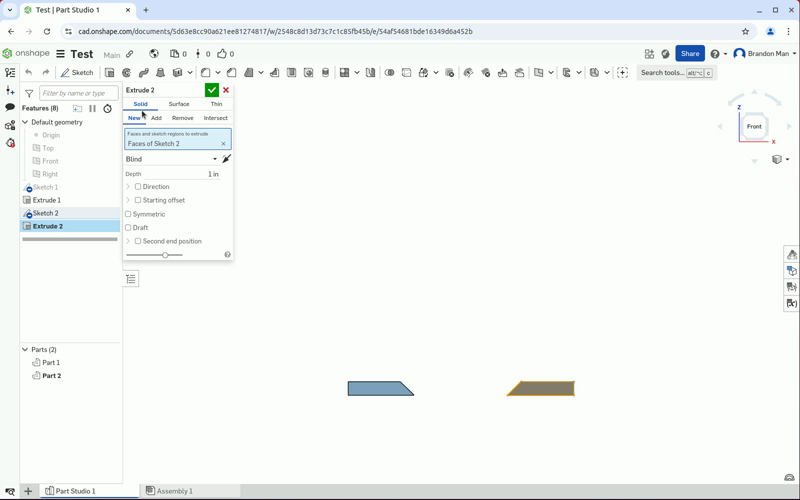
mouse_move(137, 120)
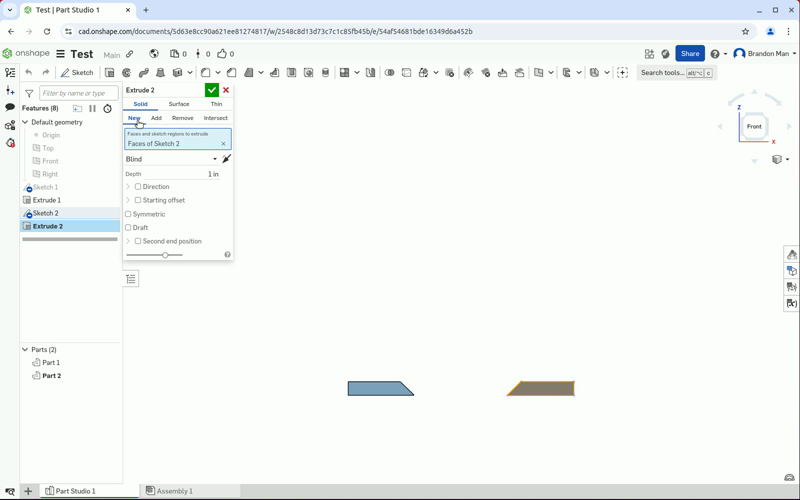
click(137, 120)
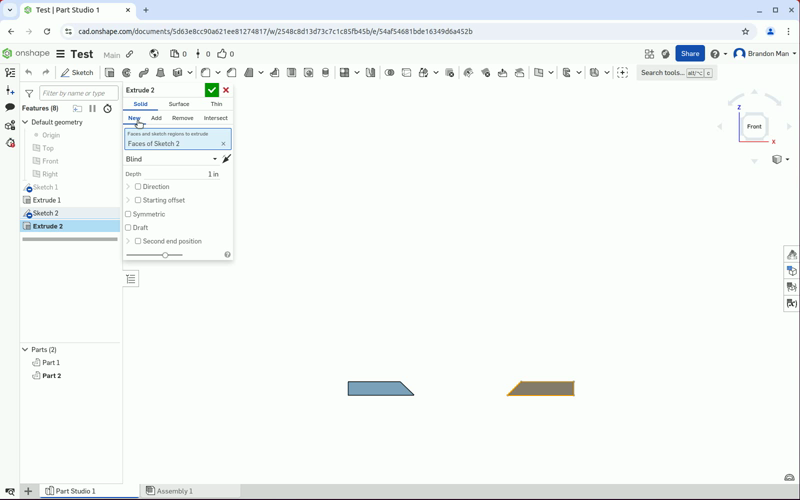
key(tab, 4)
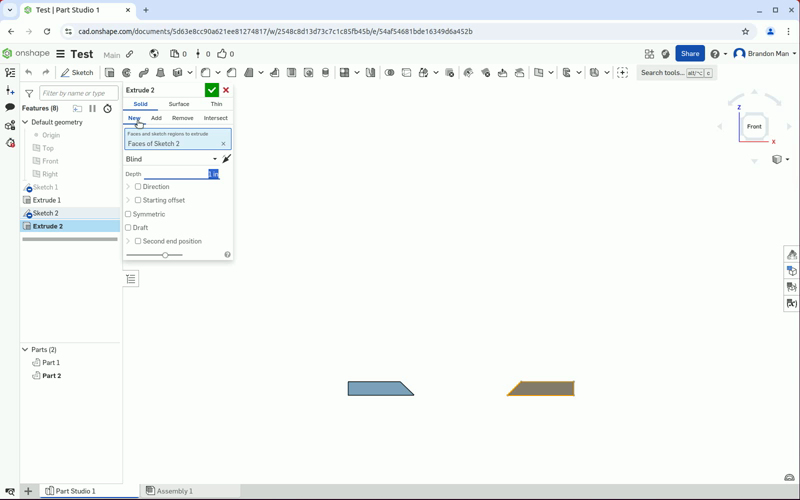
text(11.554)
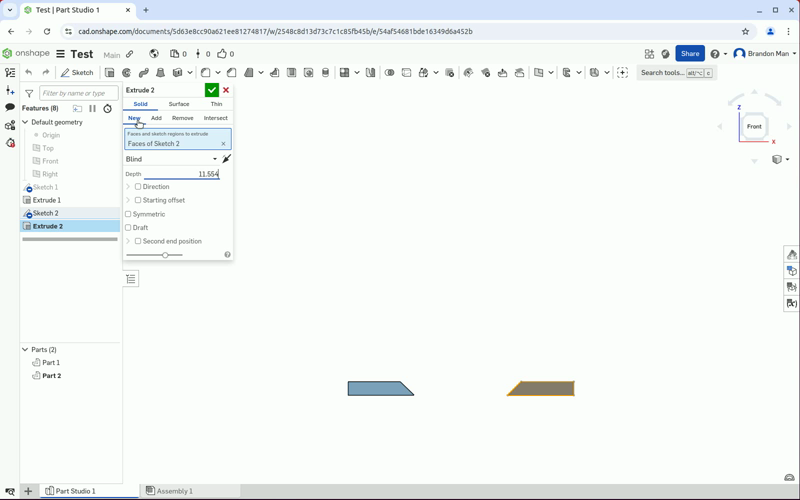
key(enter)
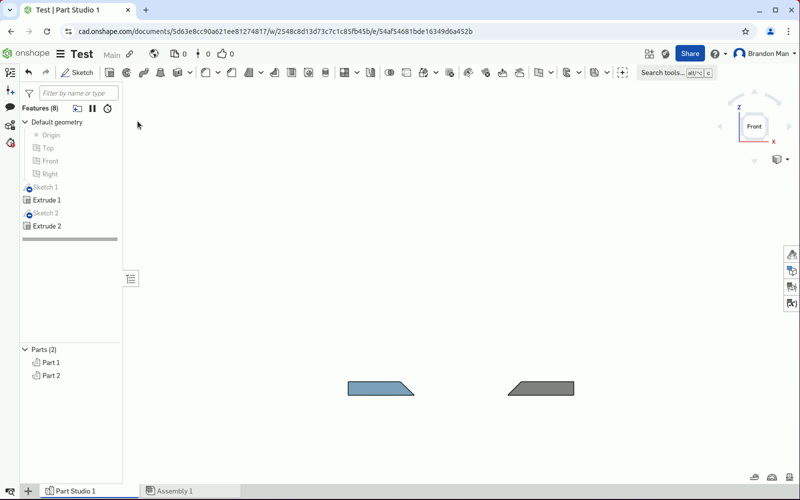
key(shift+h)
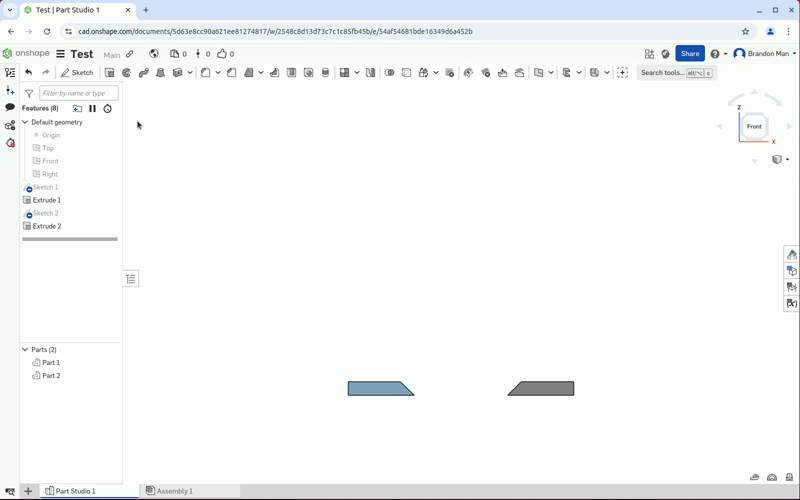
key(shift+h)
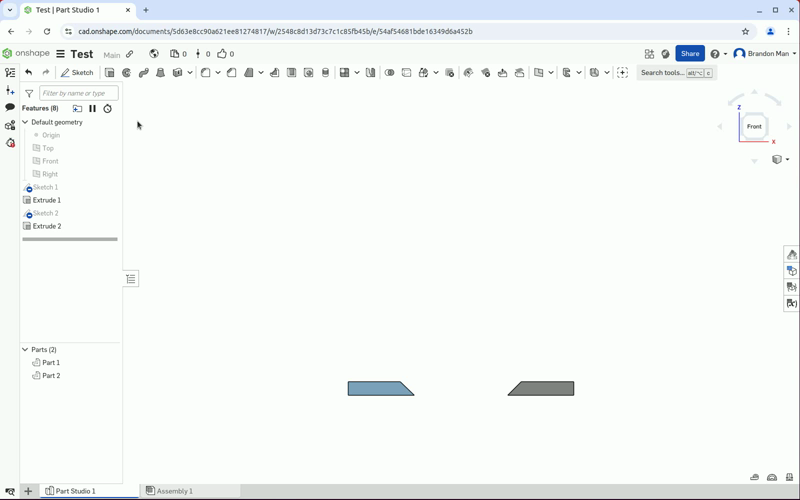
mouse_move(73, 189)
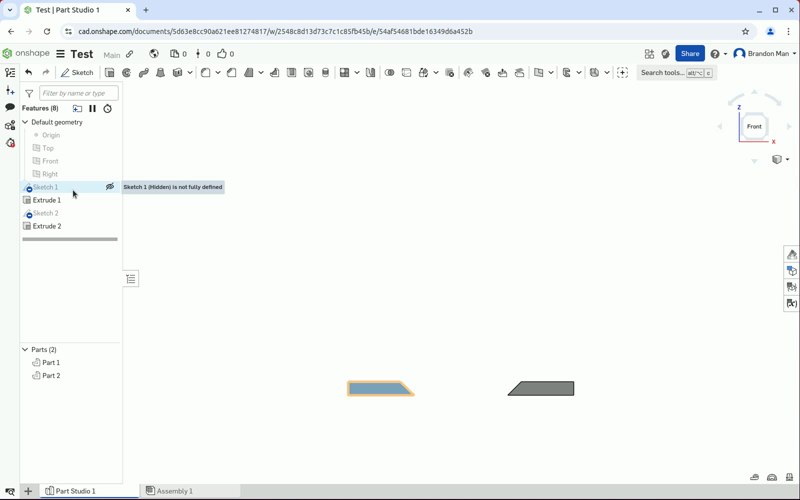
click(73, 189)
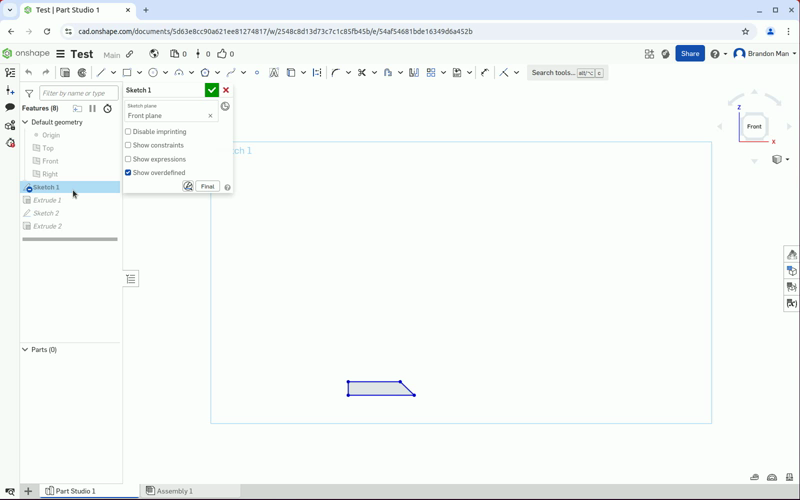
mouse_move(229, 92)
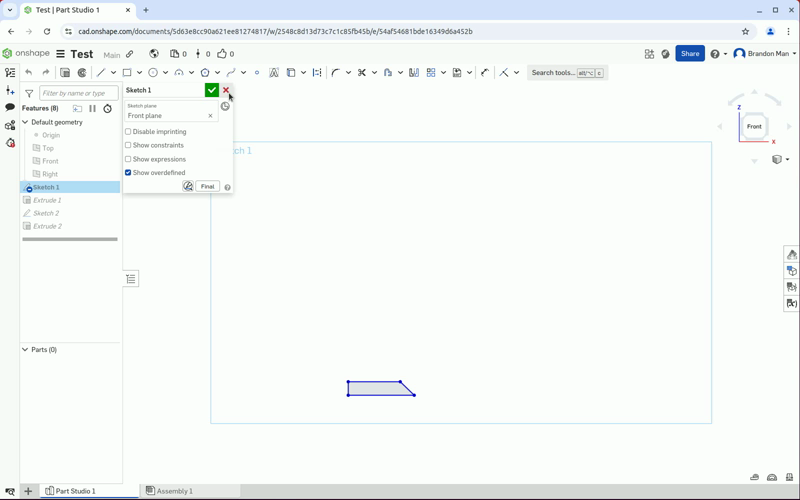
click(229, 92)
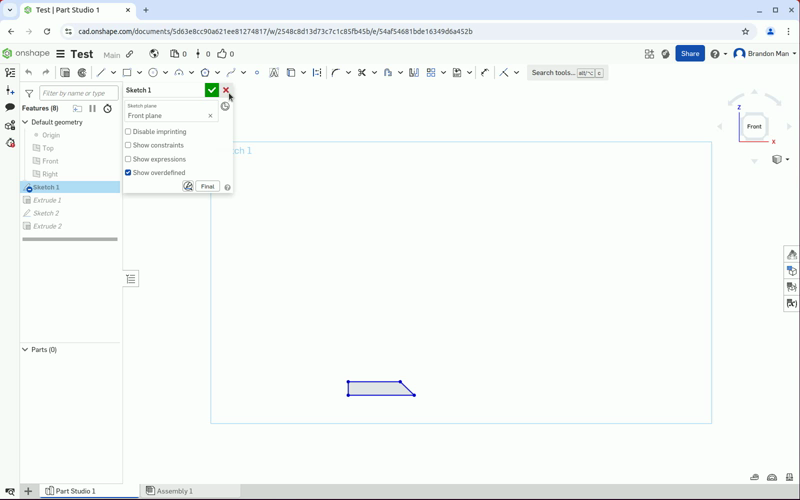
key(shift+s)
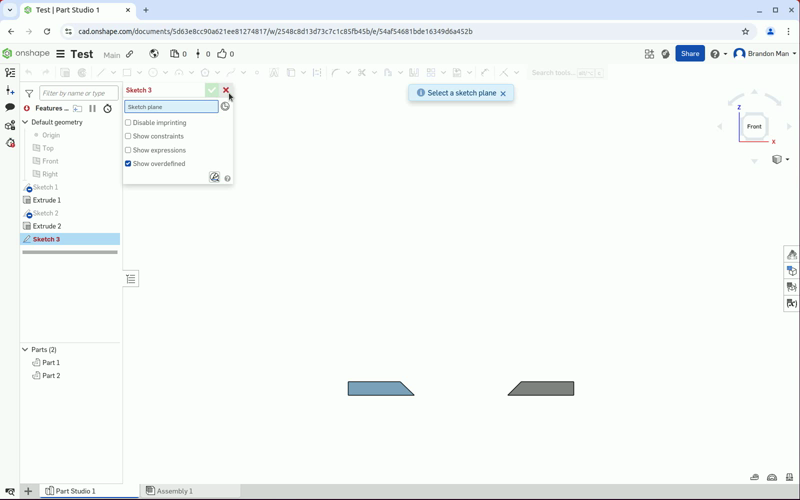
mouse_move(73, 163)
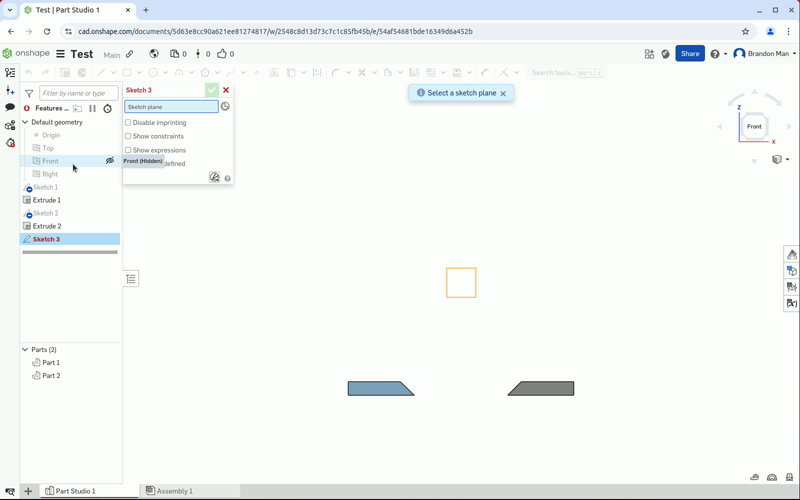
click(73, 163)
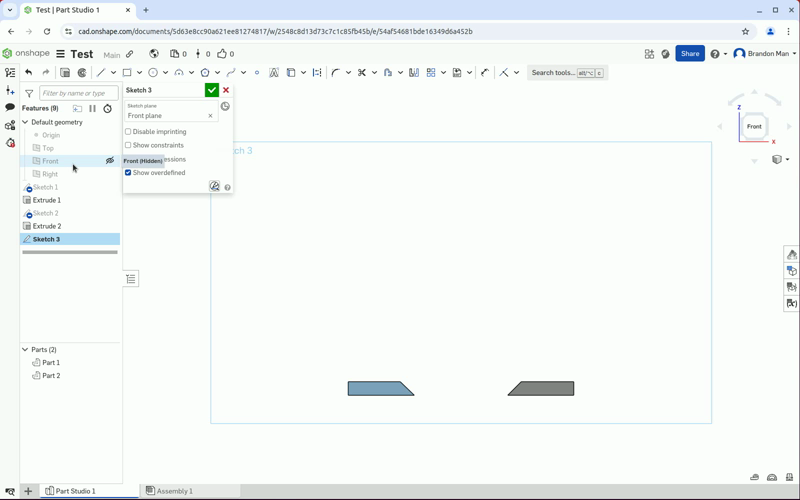
mouse_move(73, 352)
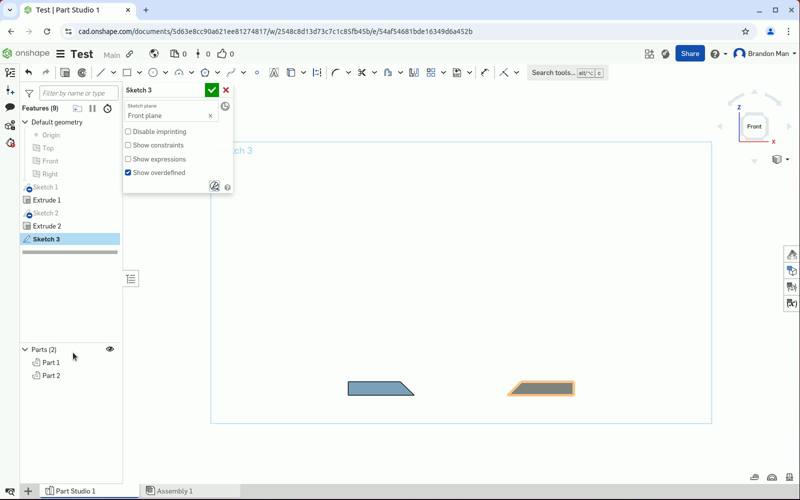
key(y)
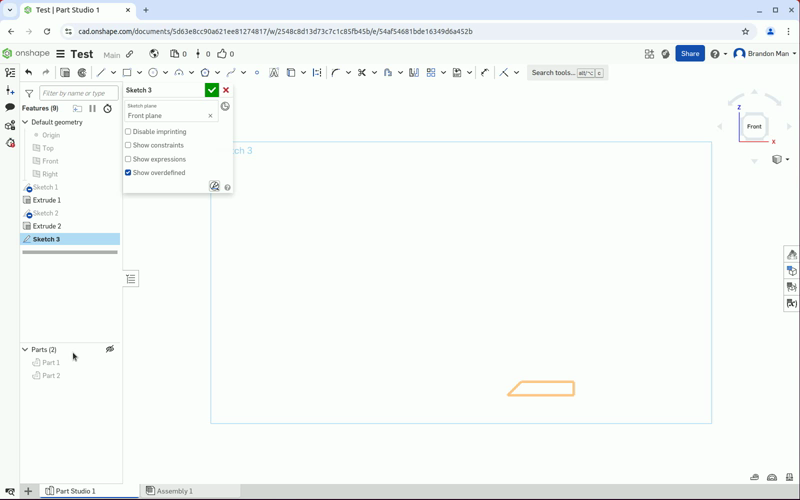
key(l)
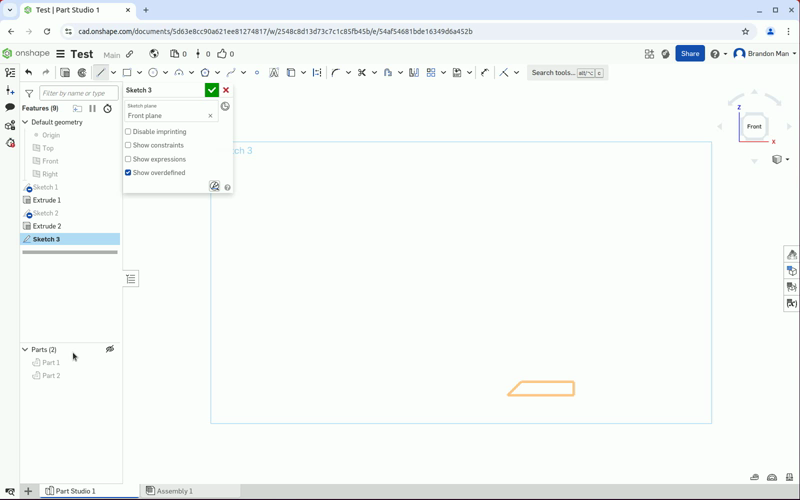
key_down(shift)
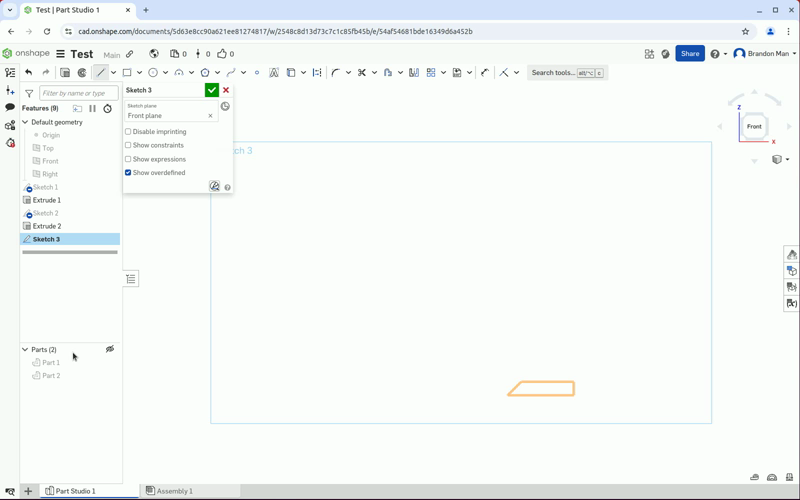
mouse_move(348, 329)
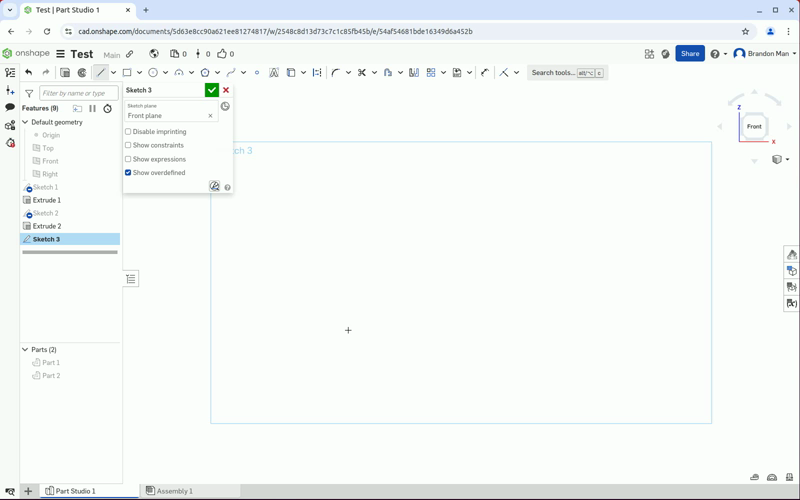
click(348, 329)
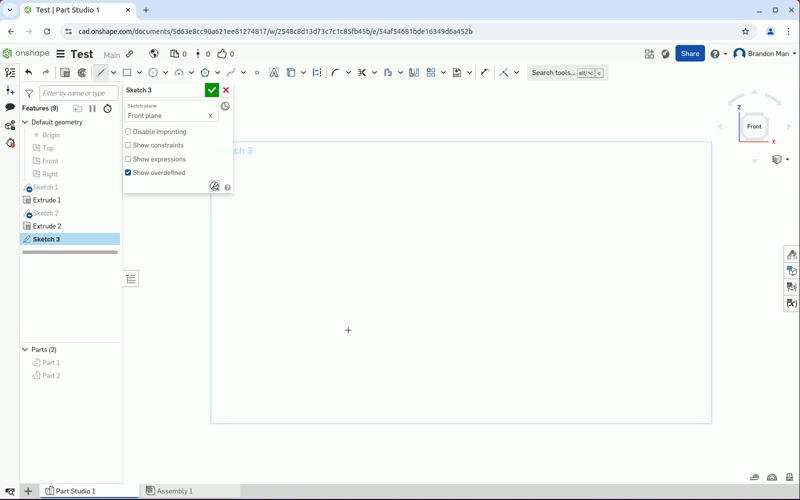
key_up(shift)
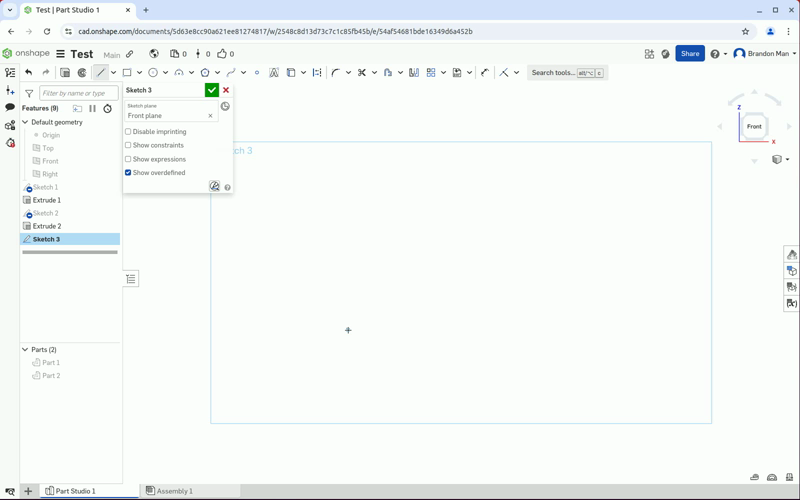
key_down(shift)
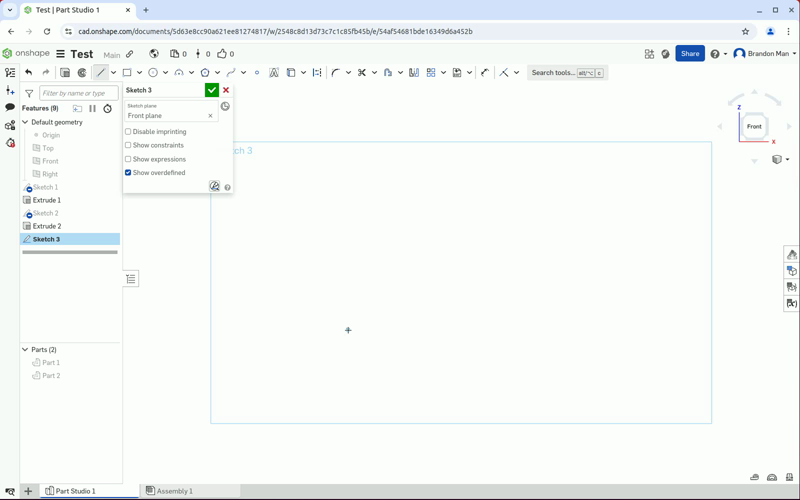
mouse_move(400, 381)
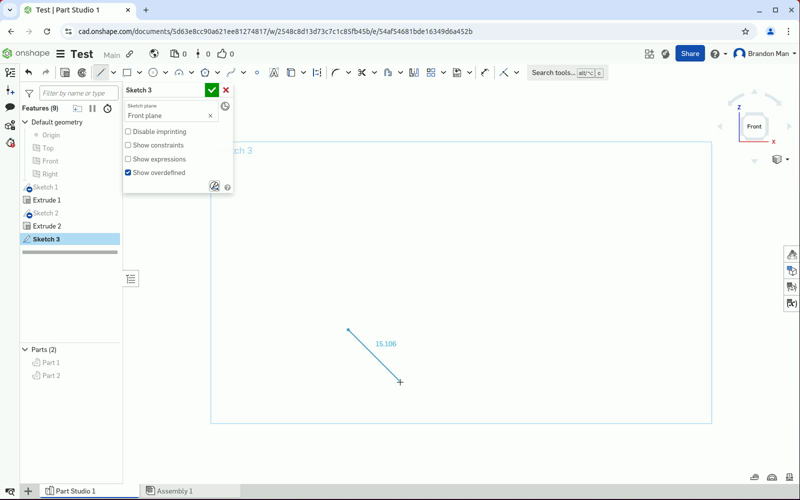
click(400, 381)
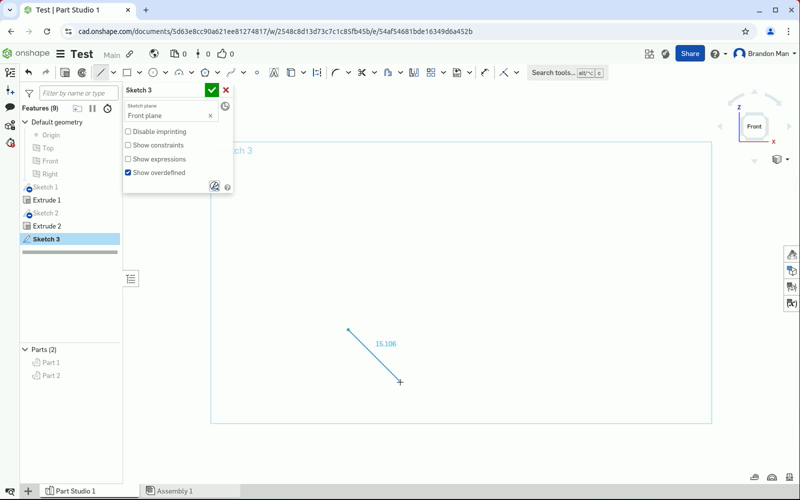
key_up(shift)
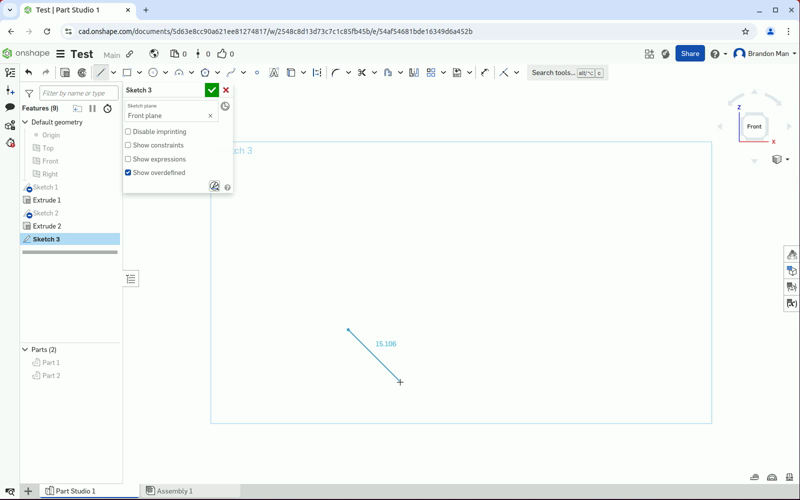
key_down(shift)
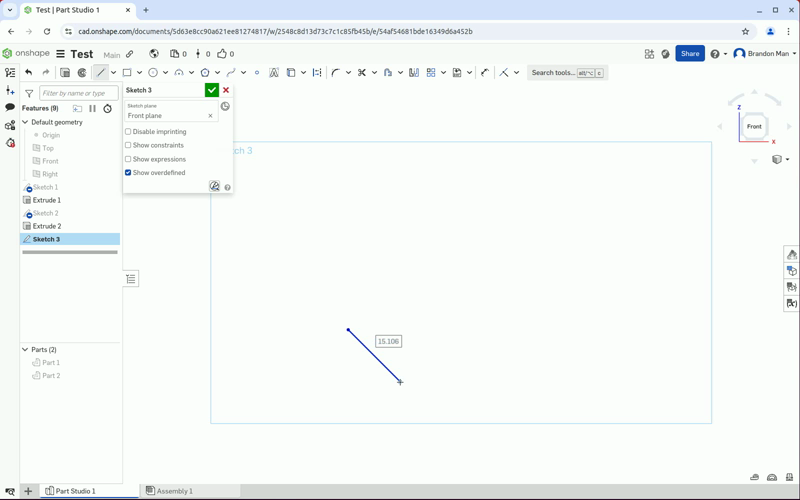
mouse_move(461, 381)
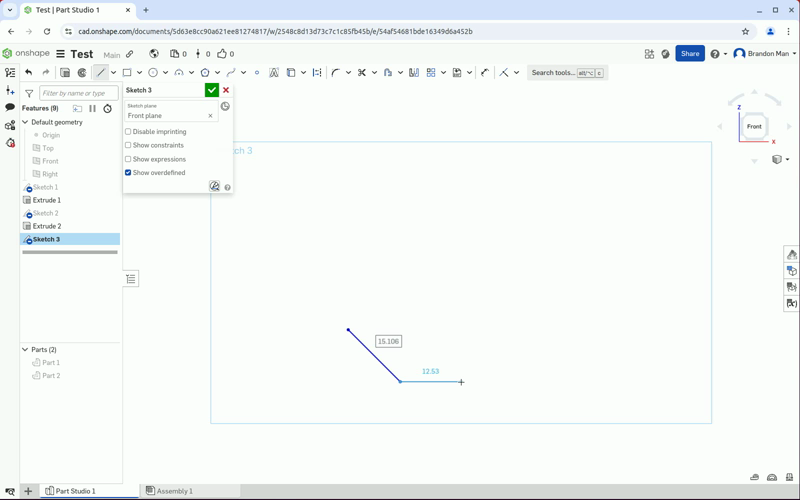
click(461, 381)
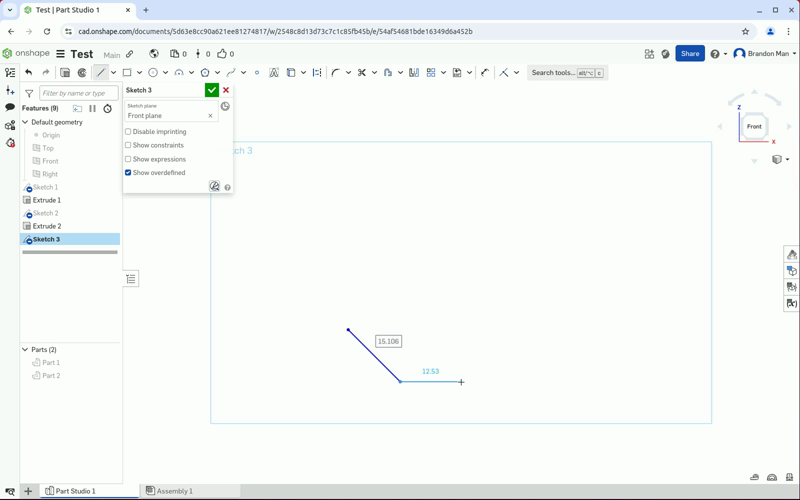
key_up(shift)
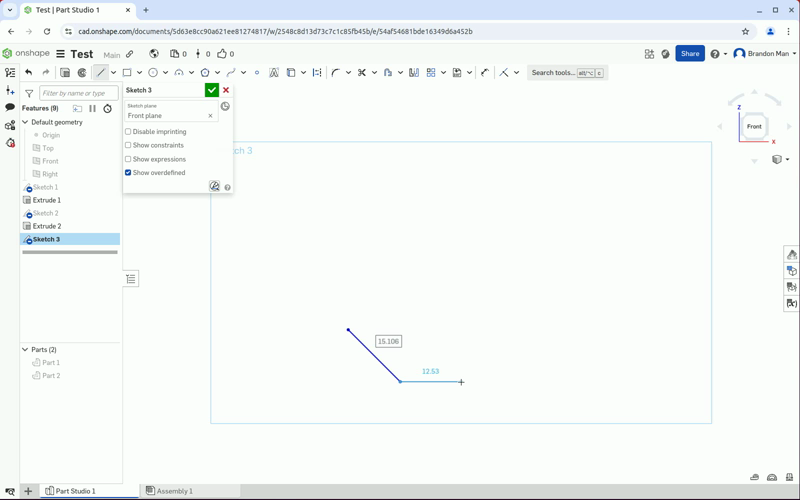
key_down(shift)
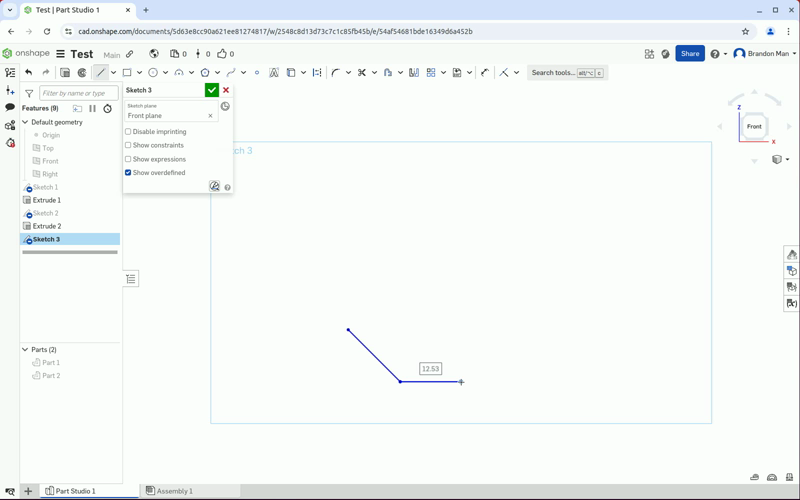
mouse_move(491, 381)
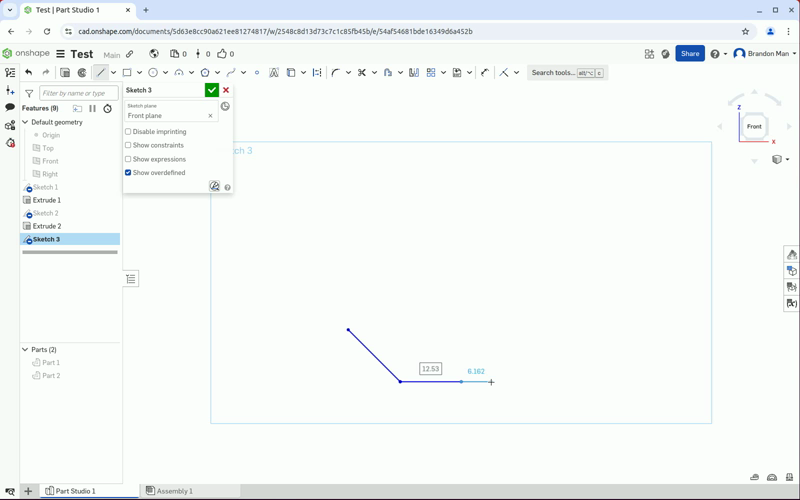
mouse_move(520, 381)
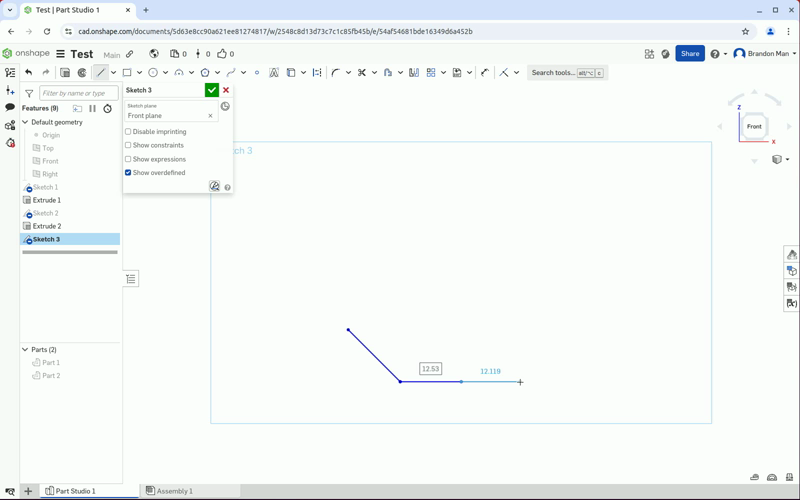
click(520, 381)
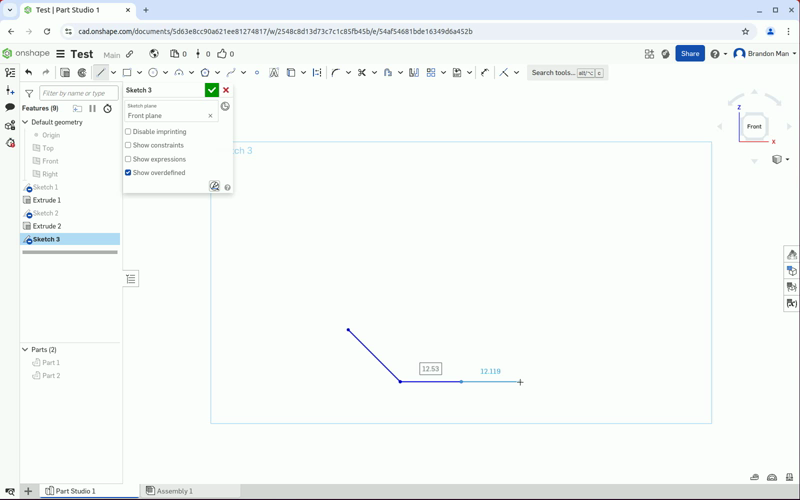
key_up(shift)
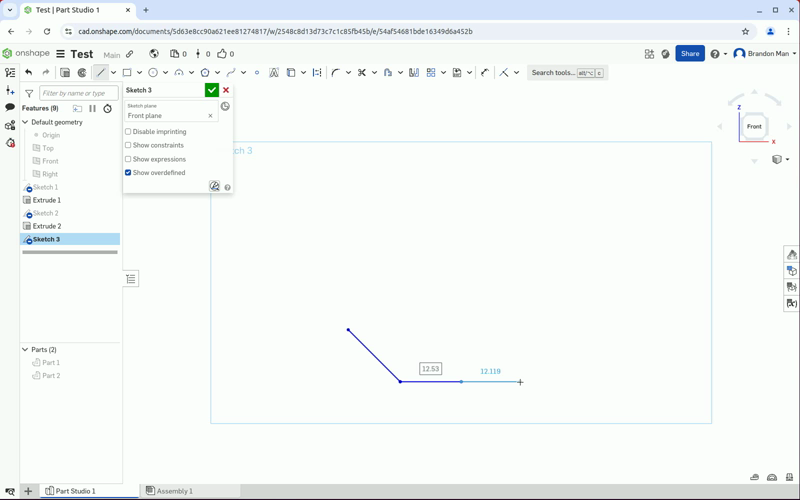
key_down(shift)
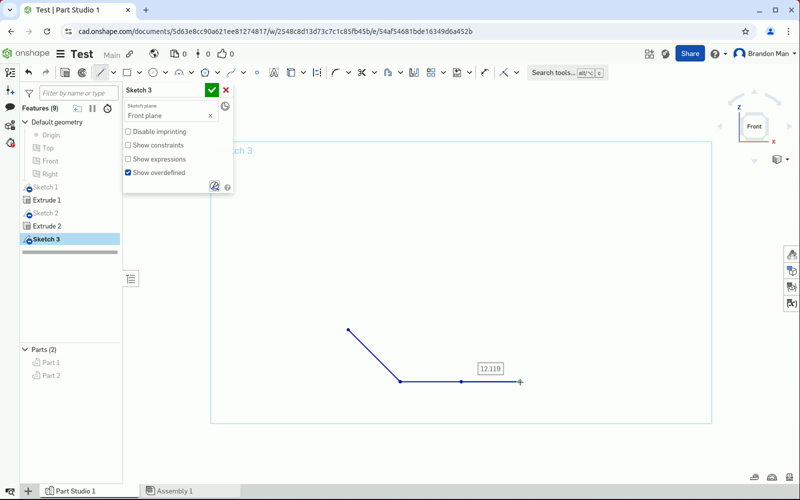
mouse_move(572, 329)
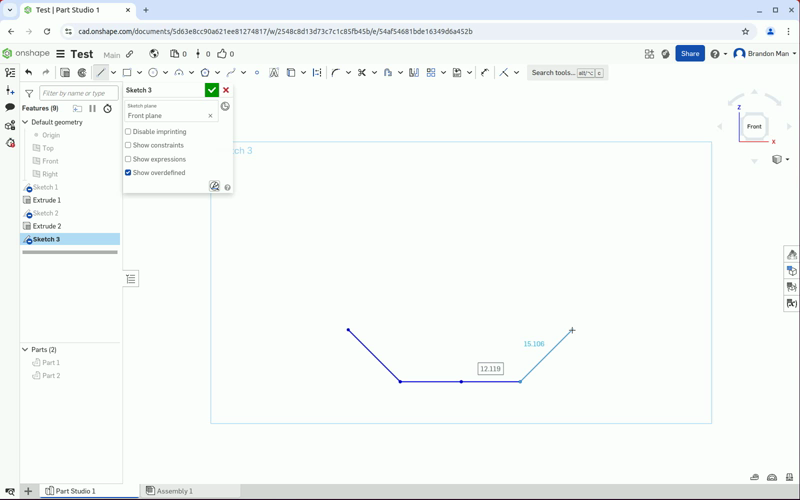
click(572, 329)
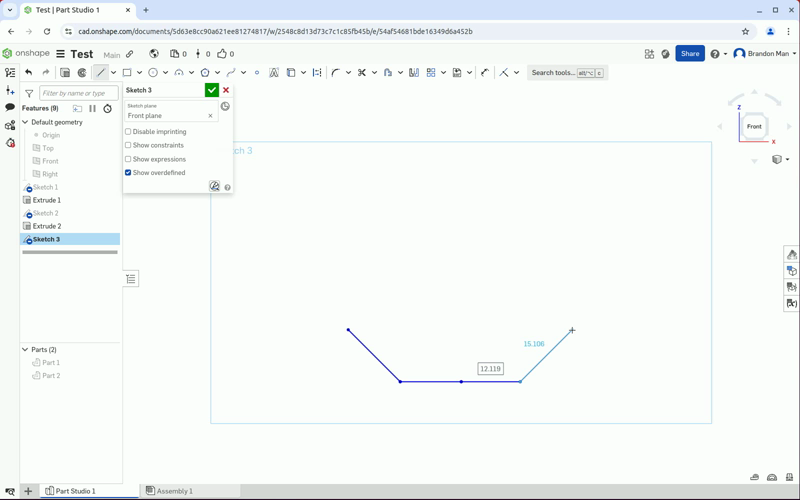
key_up(shift)
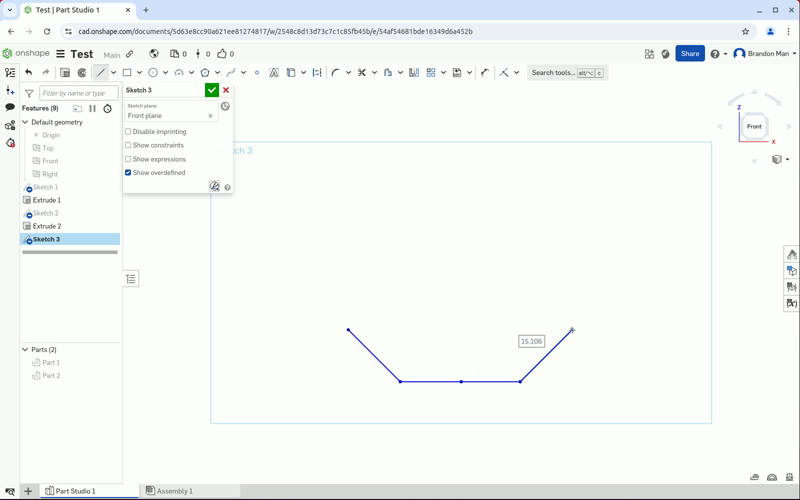
key_down(shift)
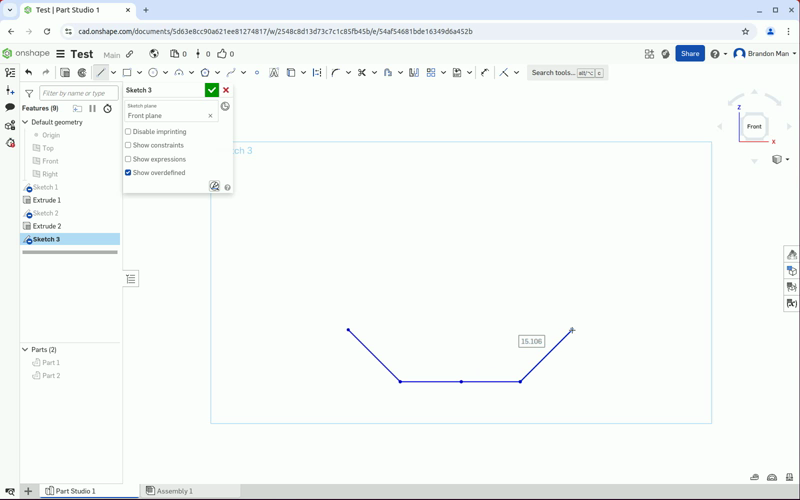
mouse_move(572, 237)
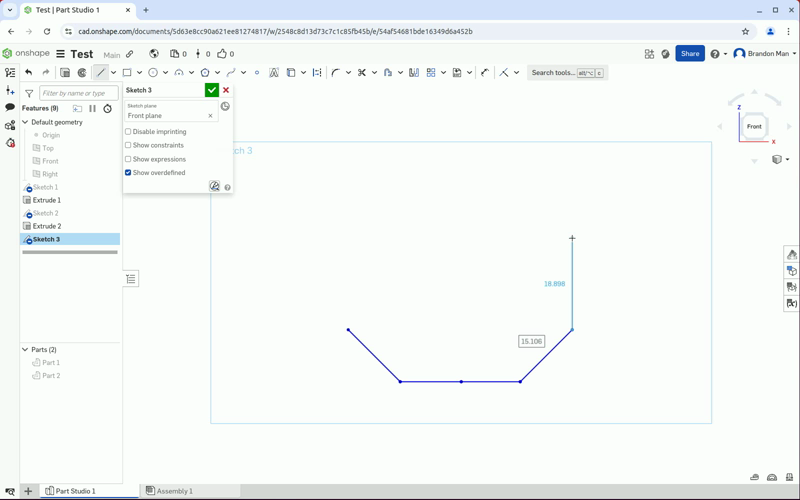
click(572, 237)
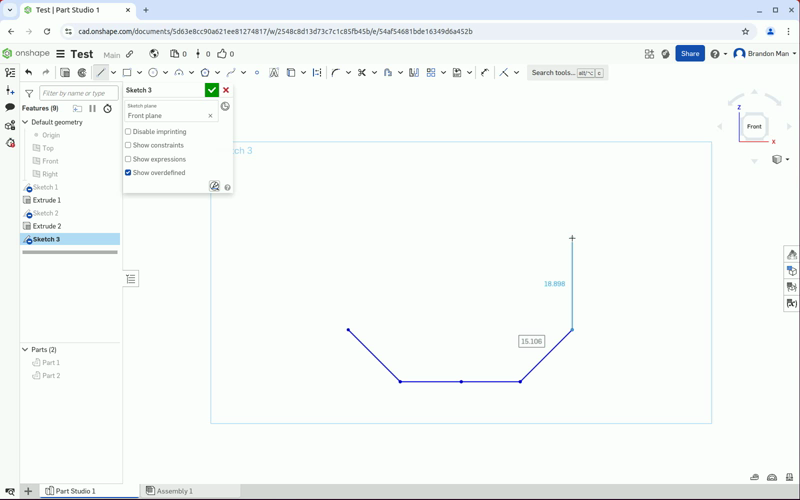
key_up(shift)
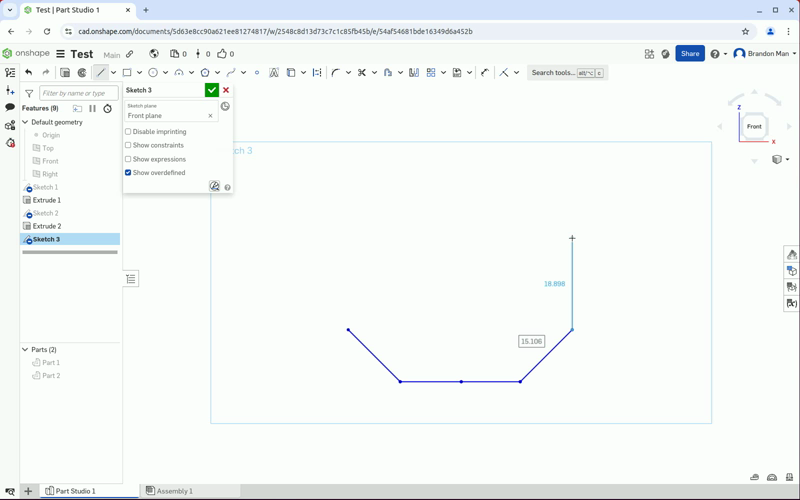
key_down(shift)
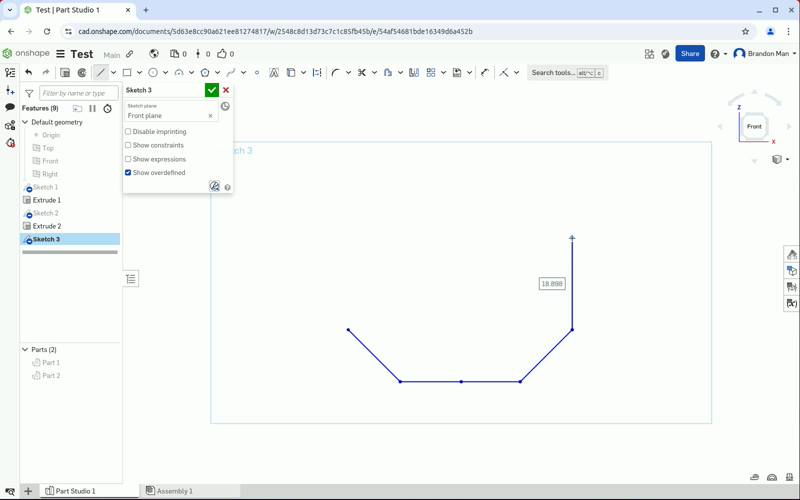
mouse_move(506, 171)
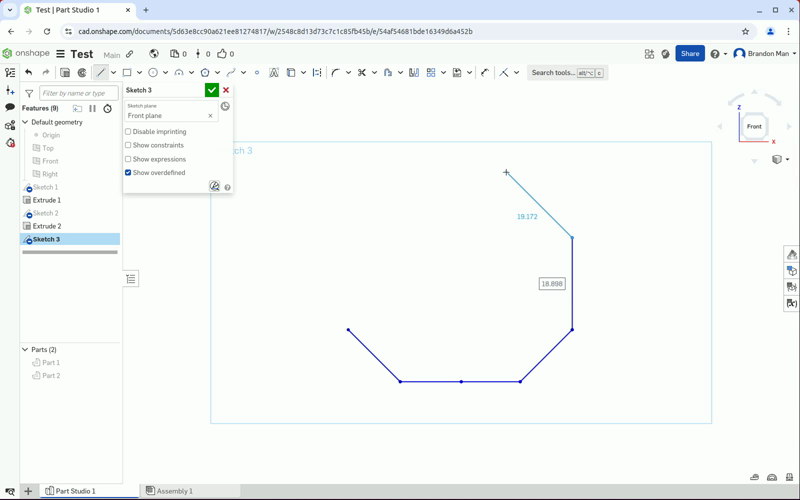
click(506, 171)
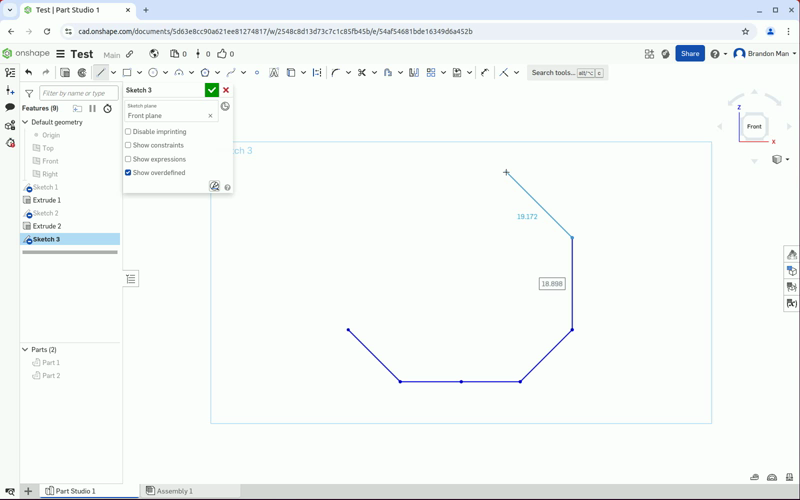
key_up(shift)
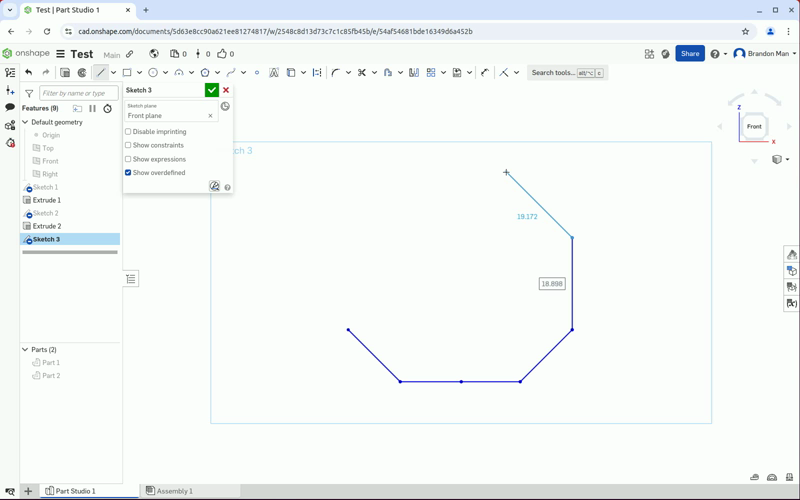
key_down(shift)
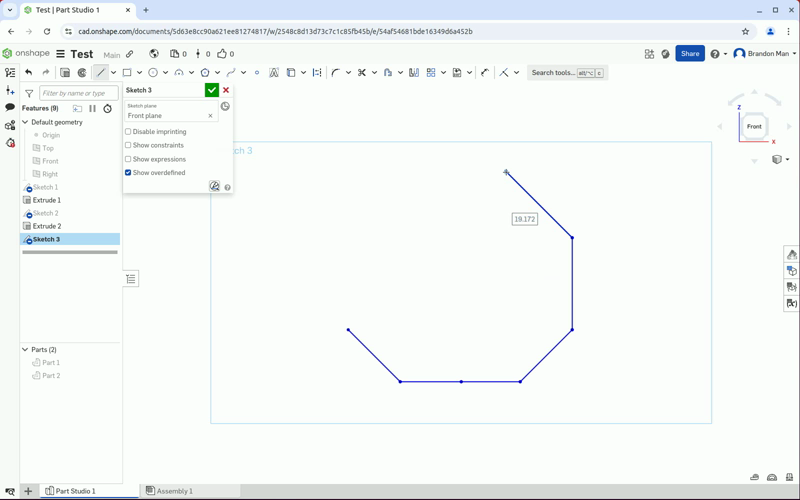
mouse_move(414, 171)
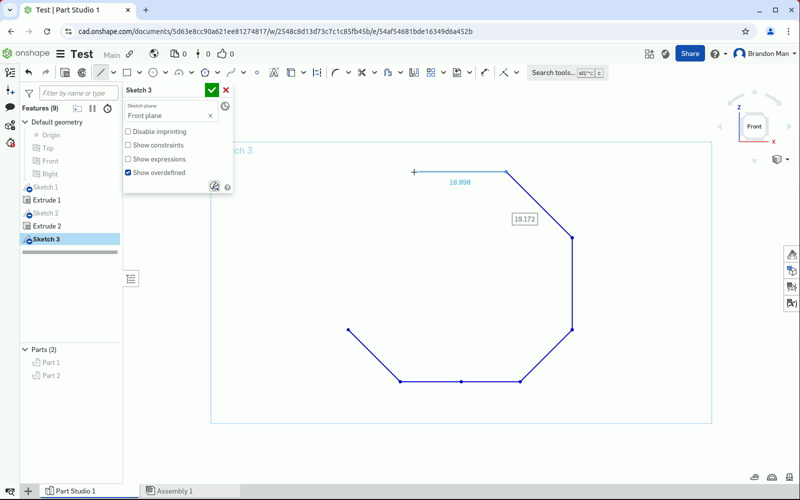
click(414, 171)
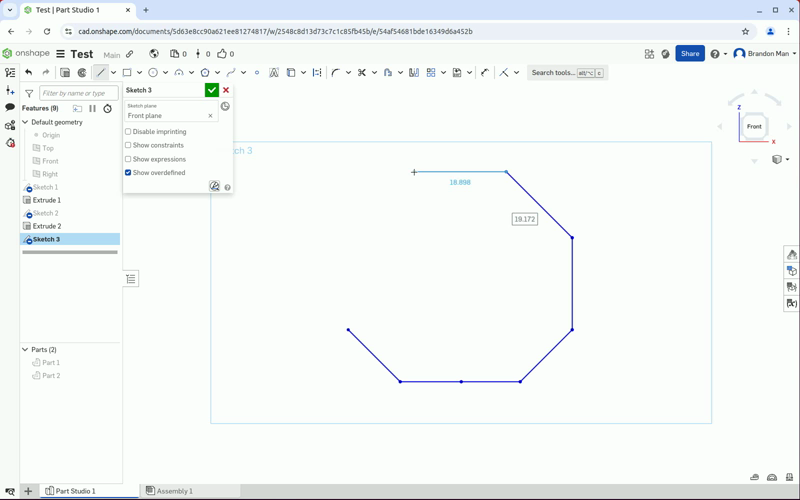
key_up(shift)
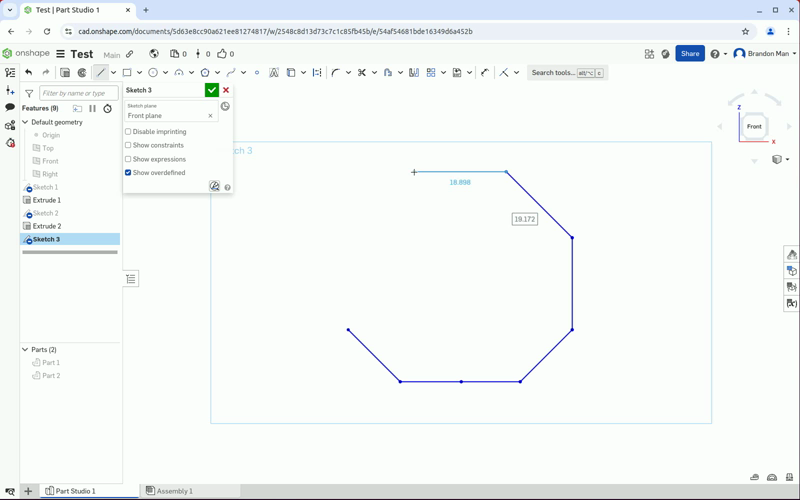
key_down(shift)
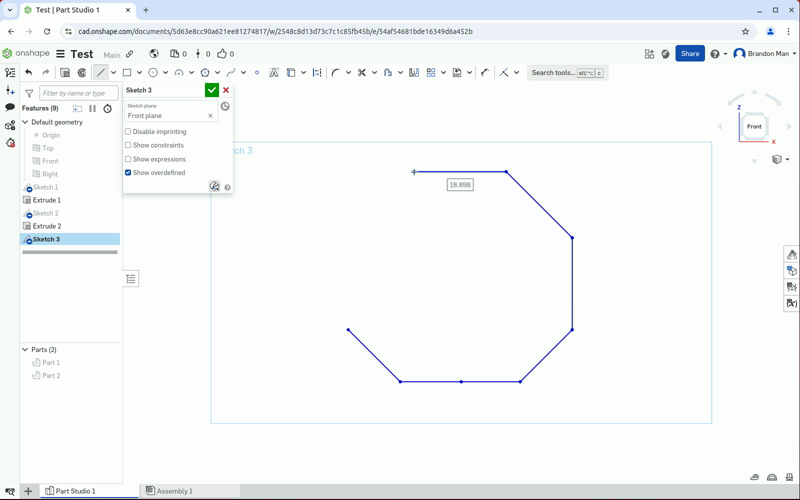
mouse_move(348, 237)
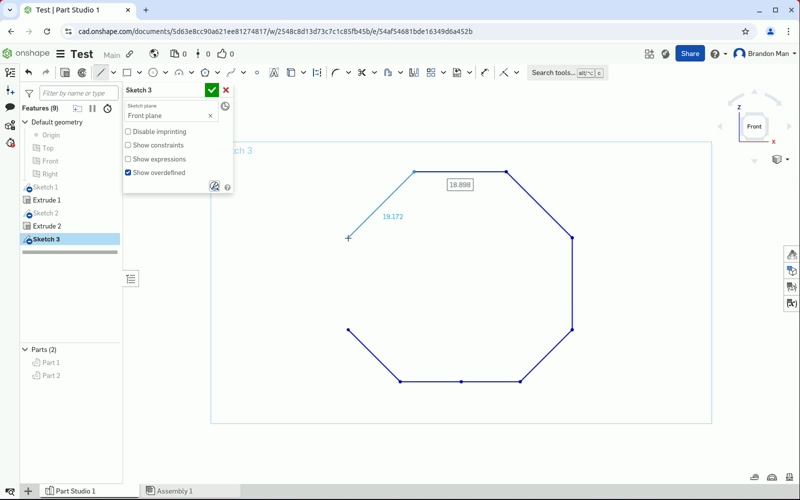
click(348, 237)
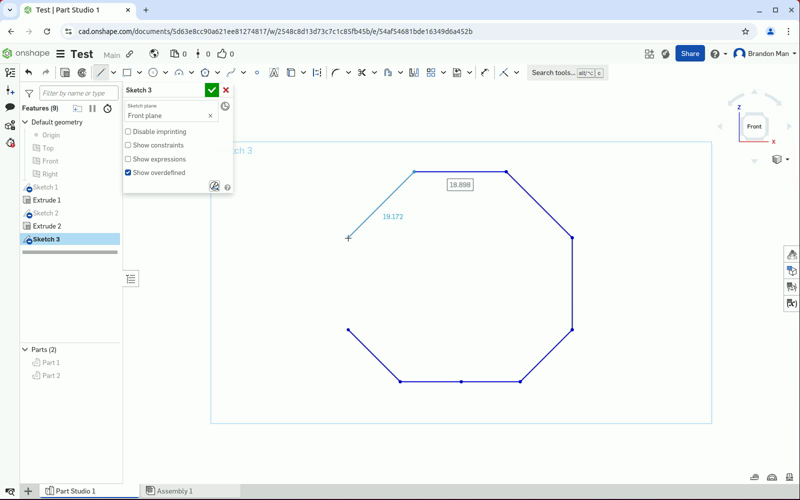
key_up(shift)
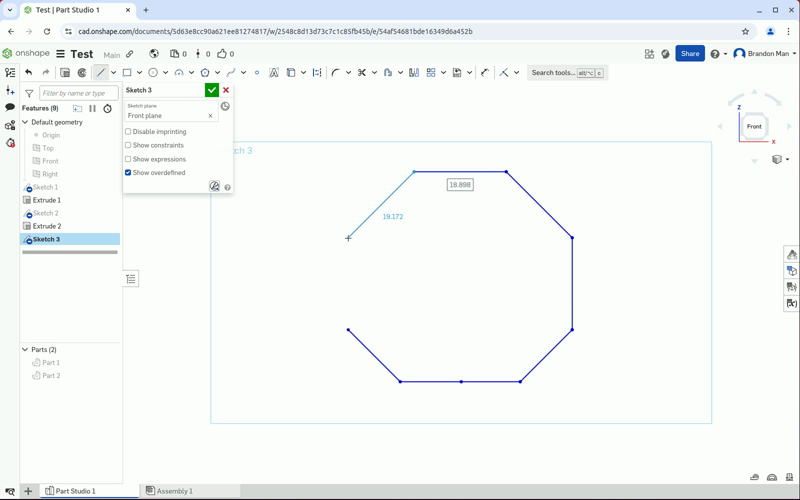
key_down(shift)
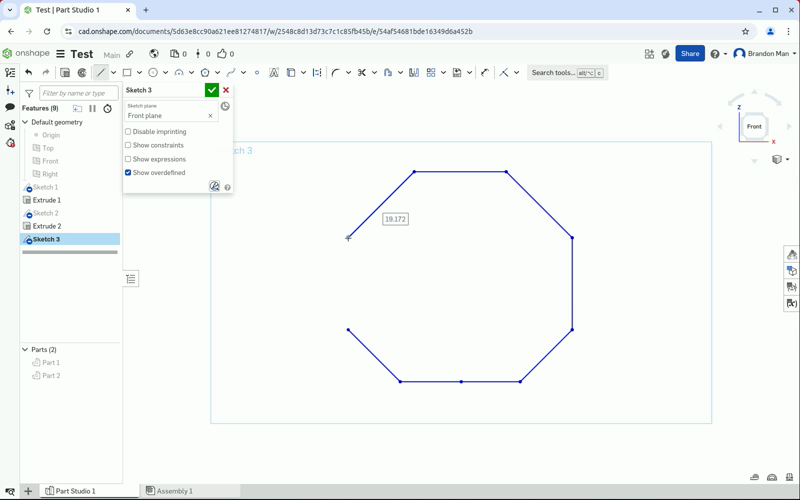
mouse_move(348, 329)
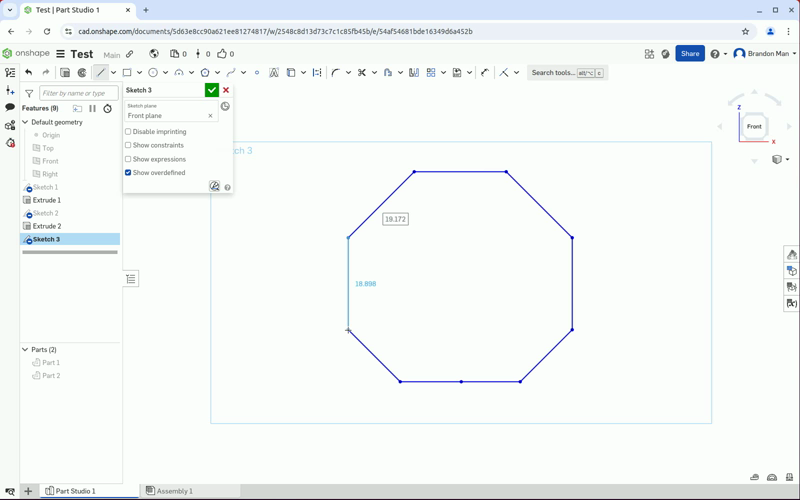
key_up(shift)
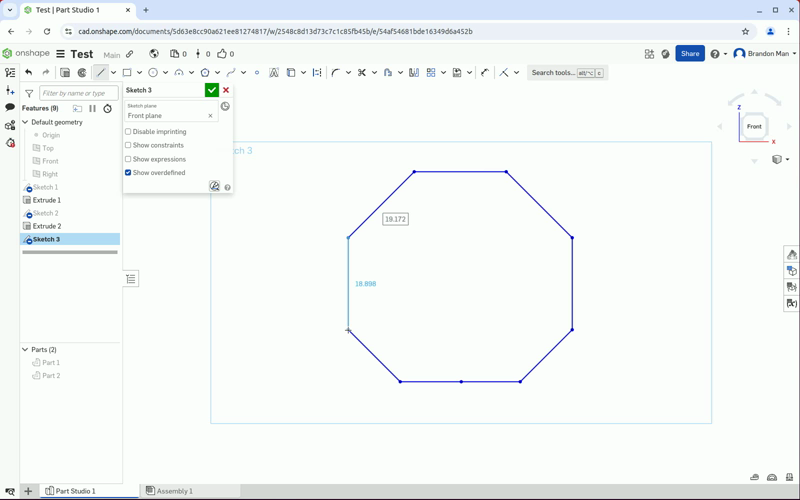
click(348, 329)
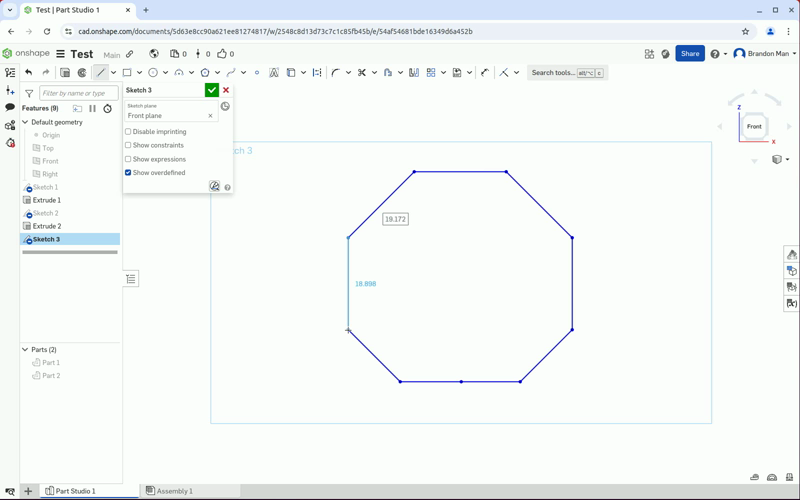
key(esc)
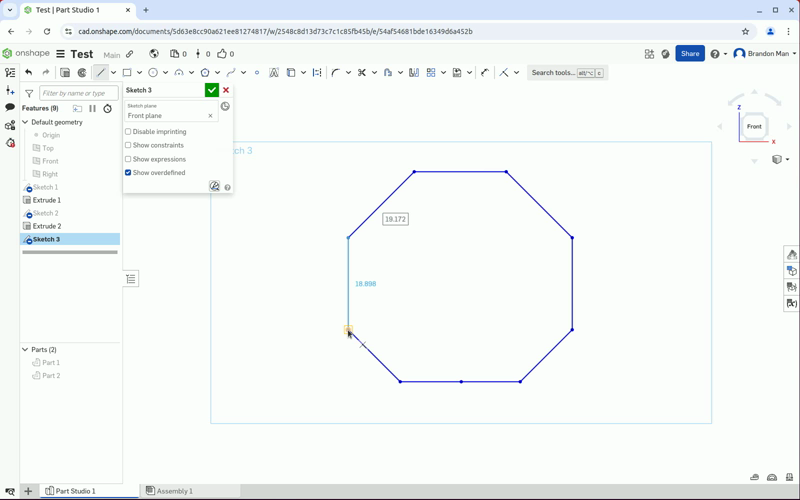
key(c)
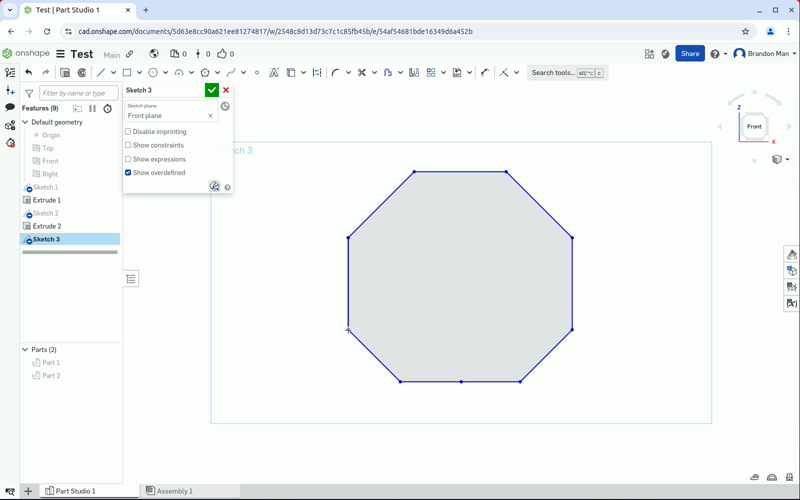
key_down(shift)
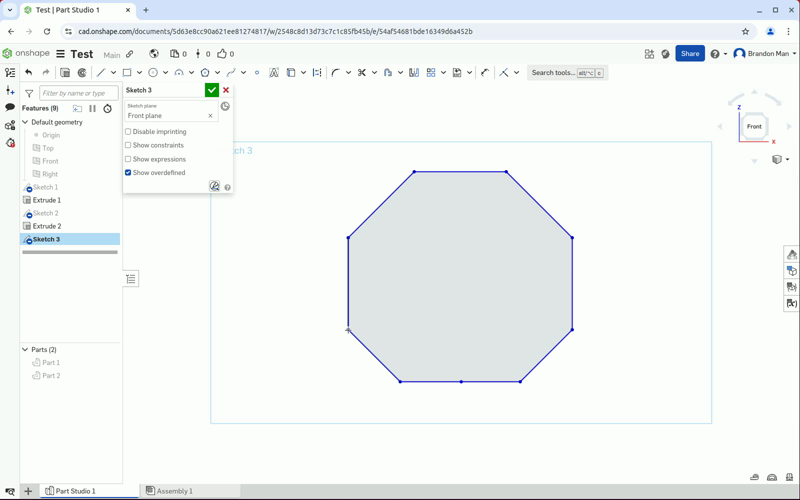
mouse_move(461, 282)
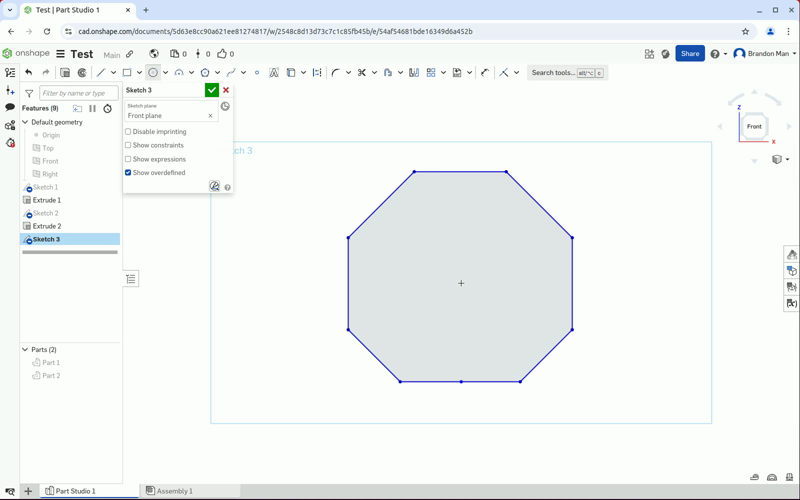
click(461, 282)
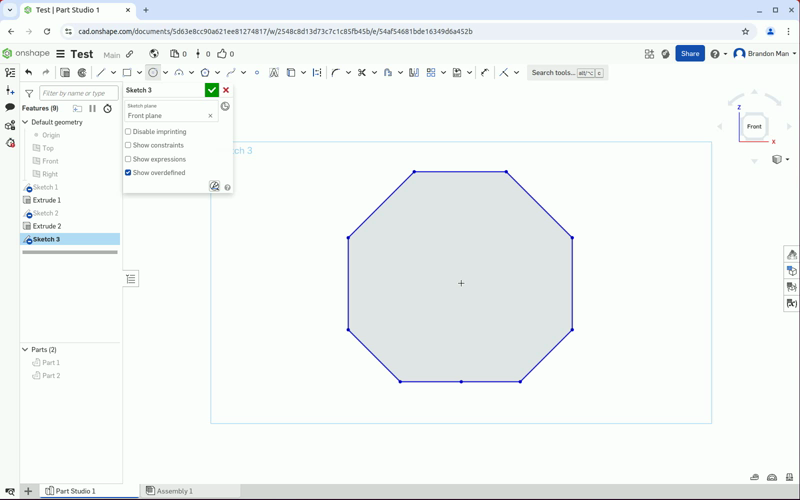
key_up(shift)
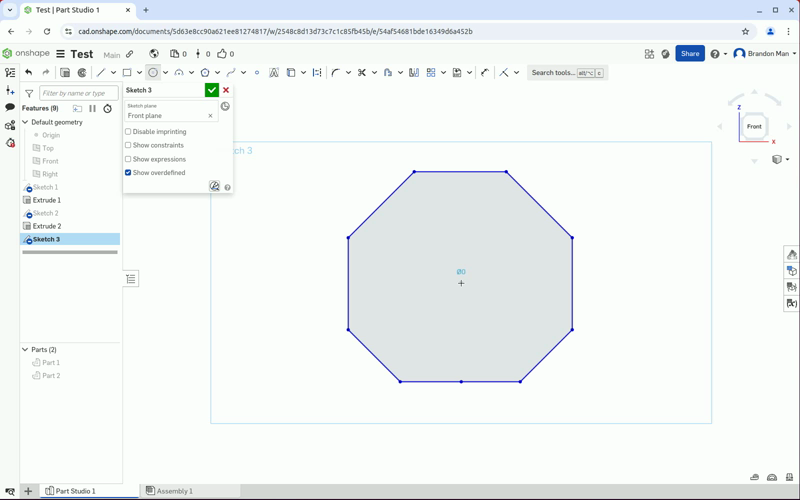
mouse_move(560, 282)
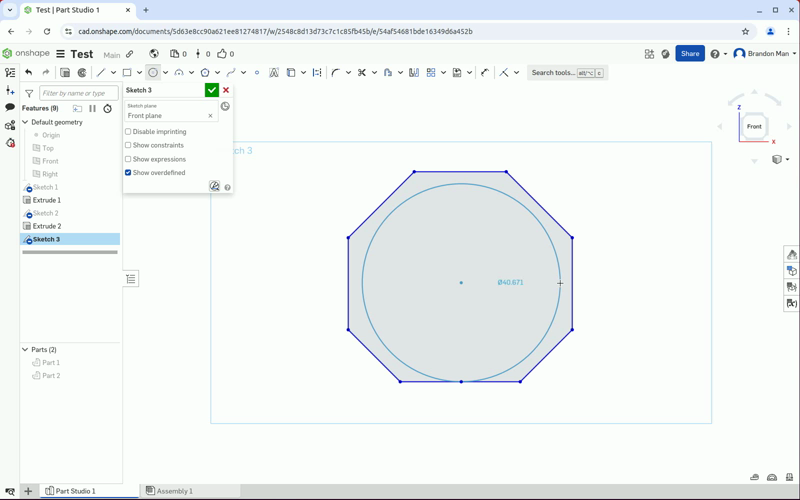
click(560, 282)
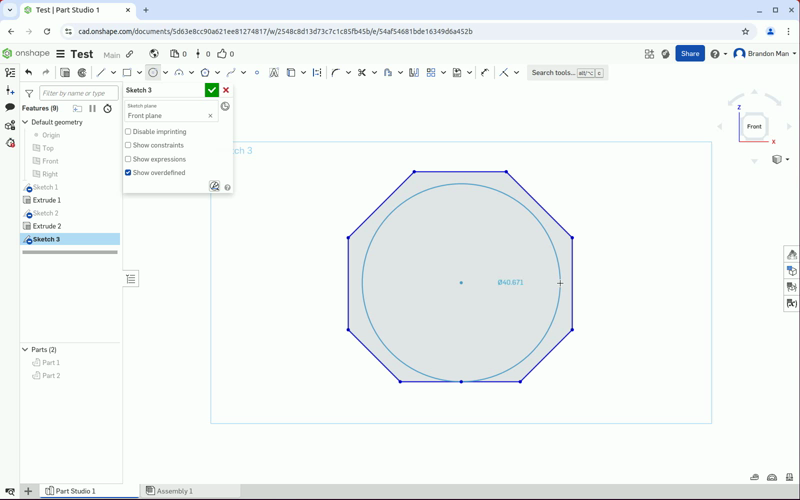
key(esc)
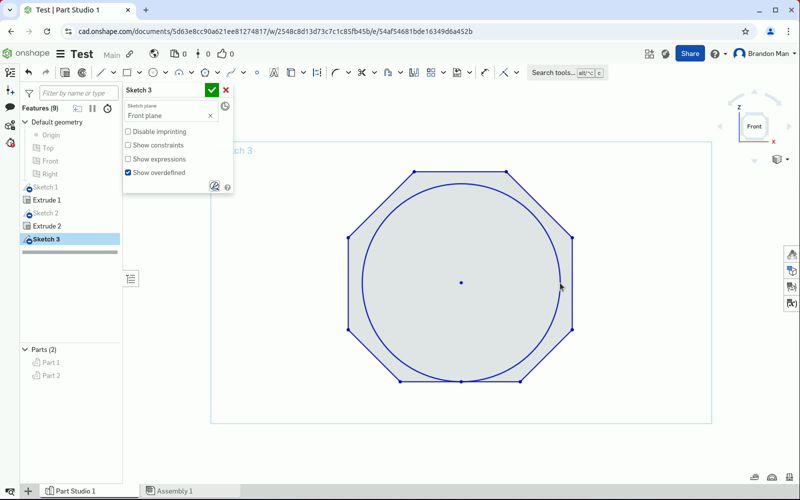
mouse_move(354, 313)
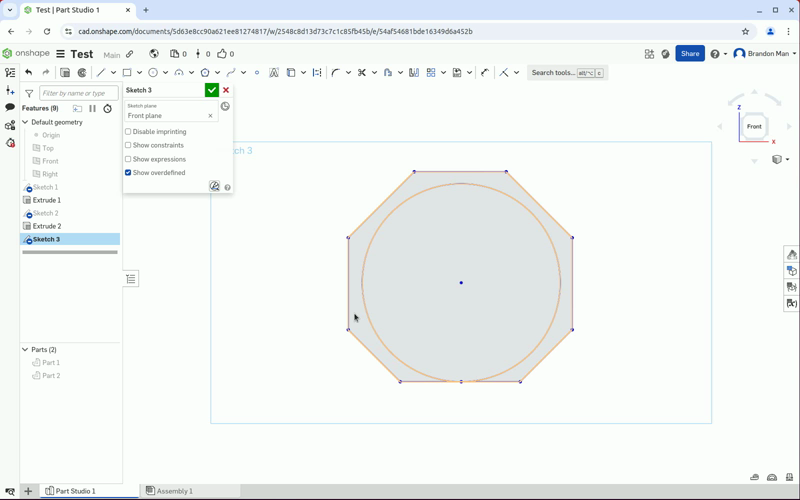
click(354, 313)
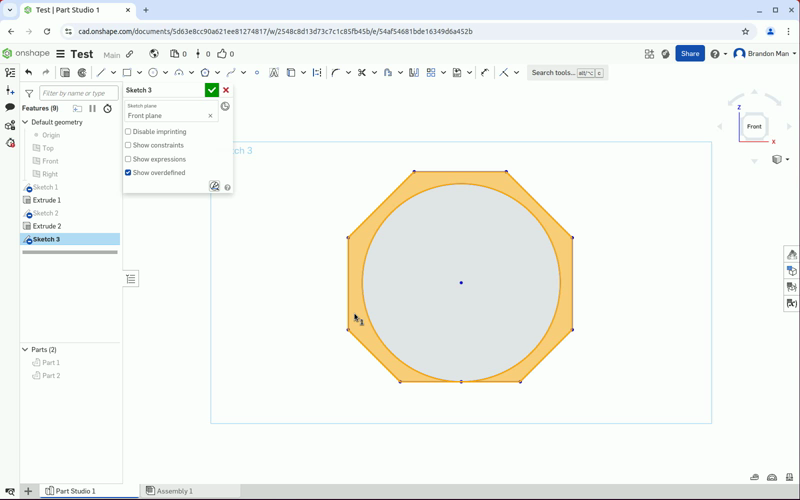
mouse_move(73, 352)
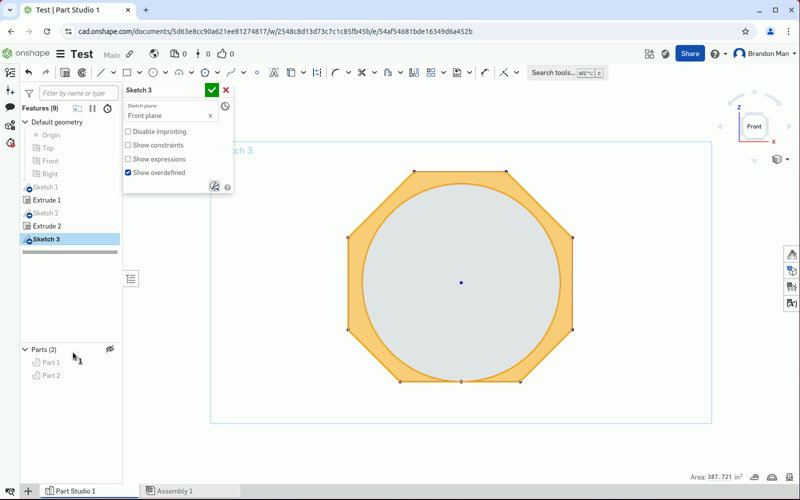
key(shift+y)
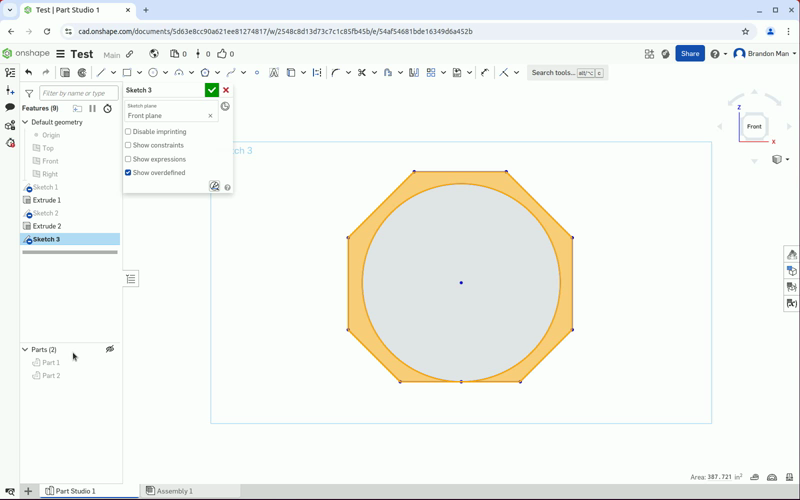
key(shift+e)
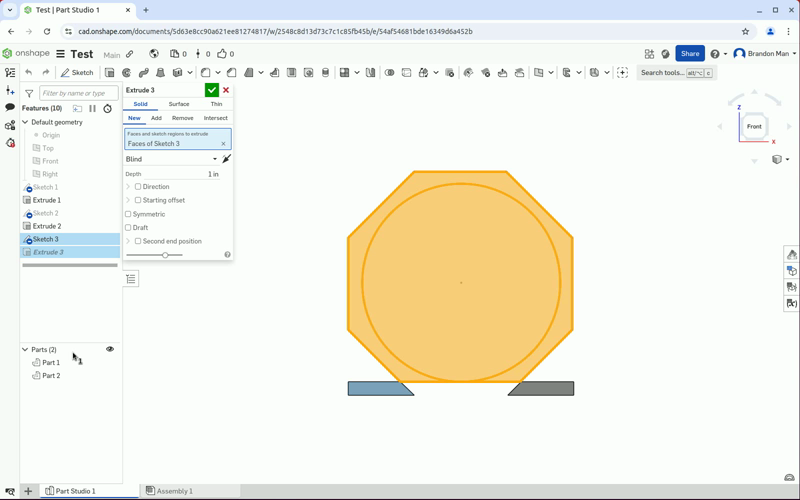
mouse_move(143, 106)
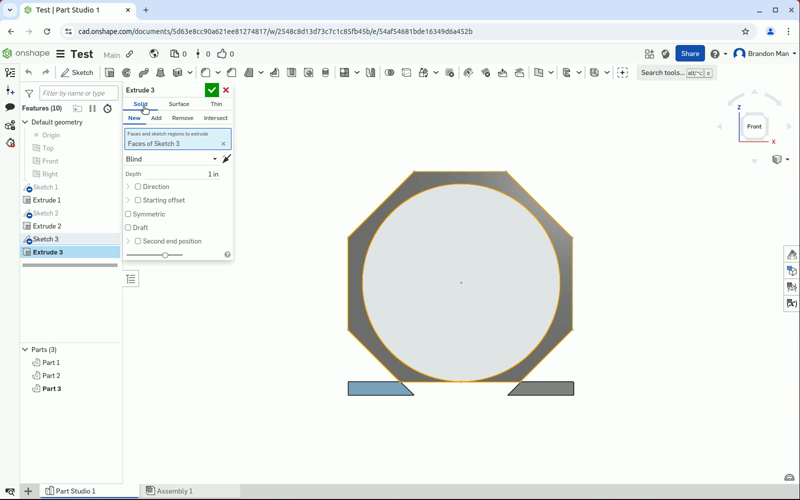
click(143, 106)
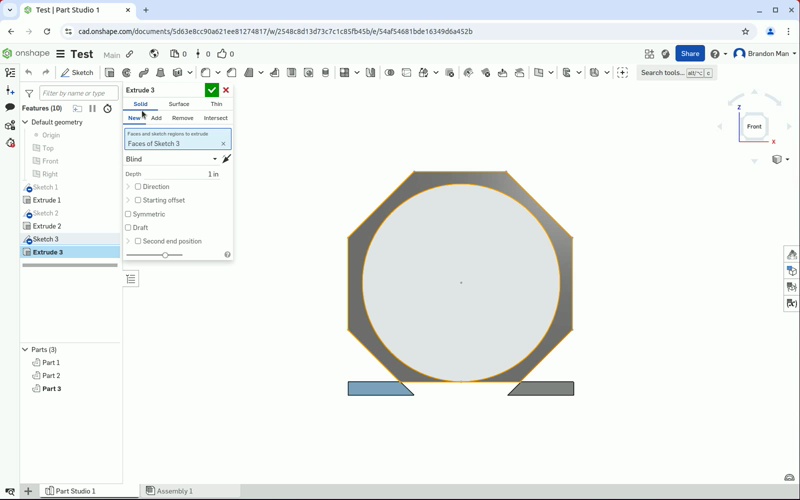
mouse_move(137, 120)
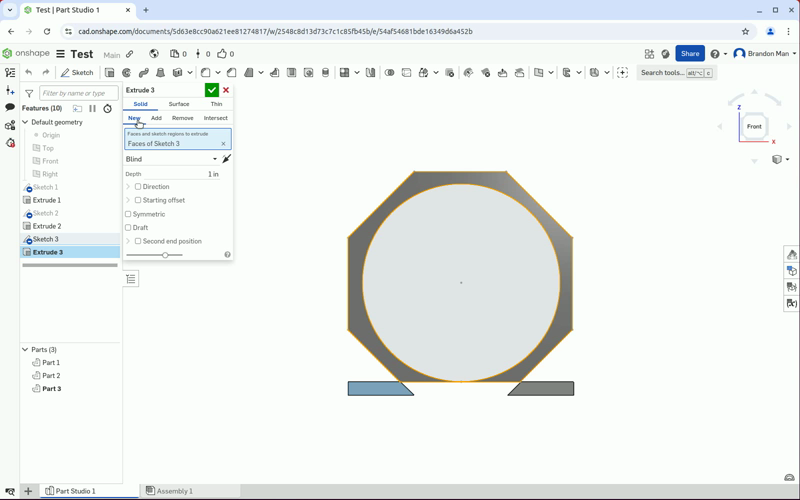
click(137, 120)
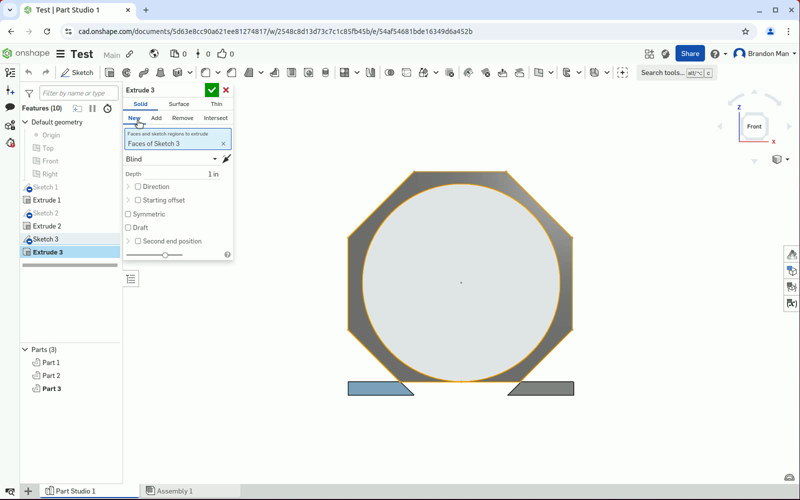
key(tab, 4)
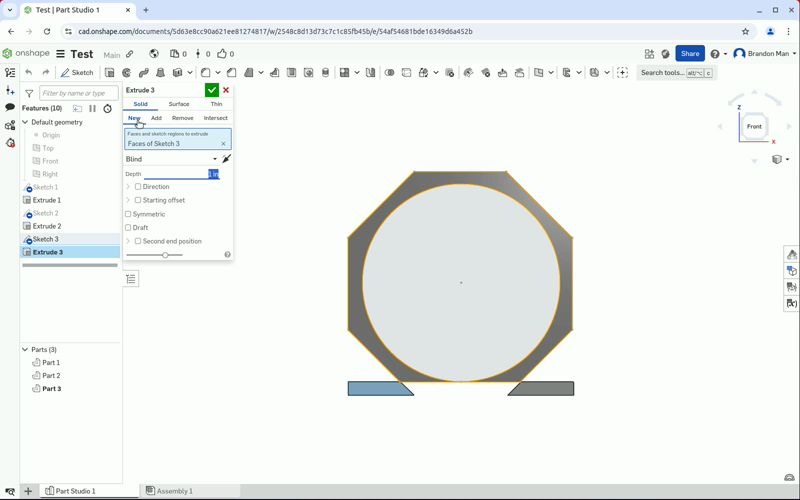
text(11.554)
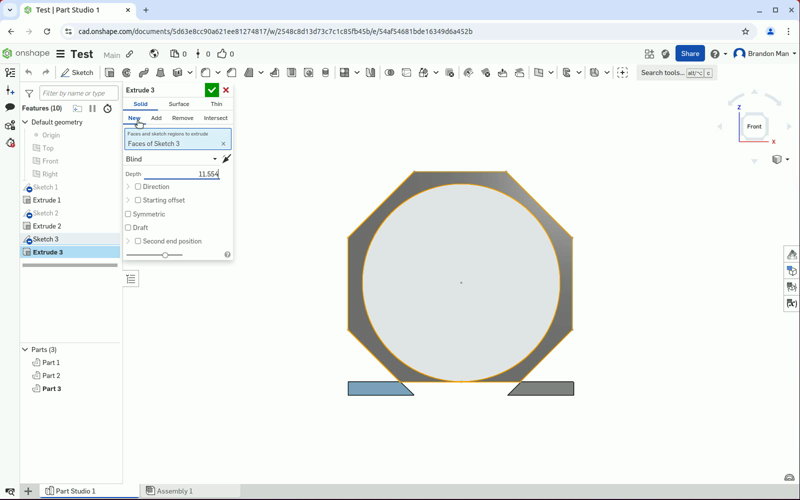
key(enter)
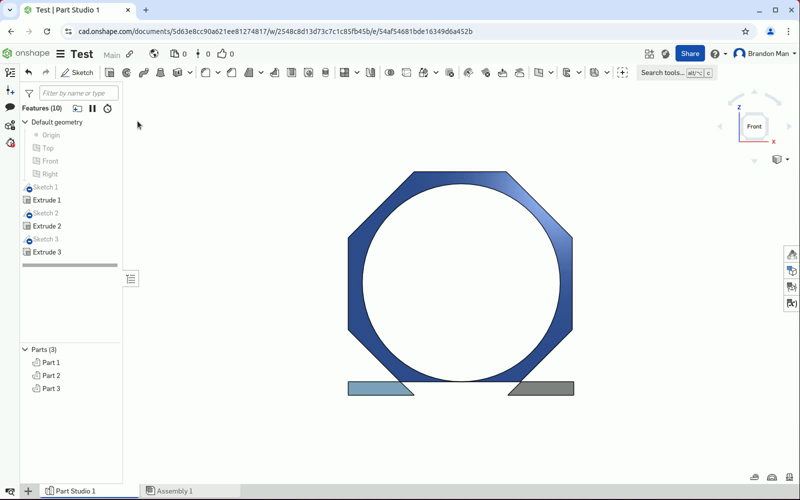
key(shift+h)
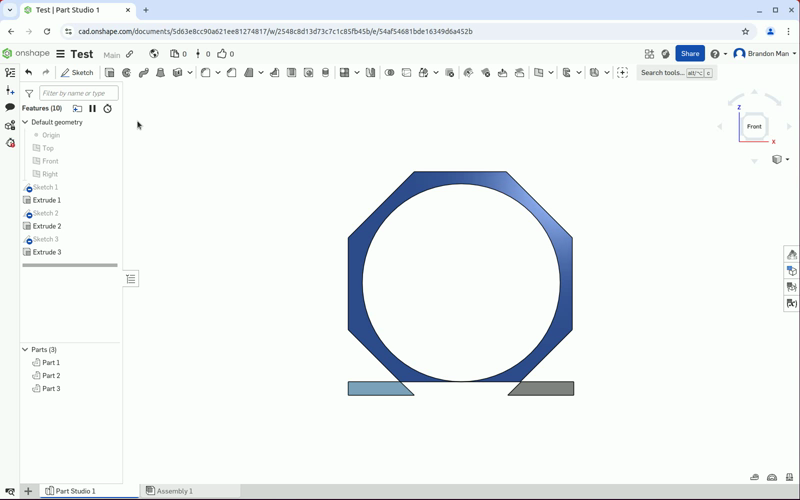
key(shift+h)
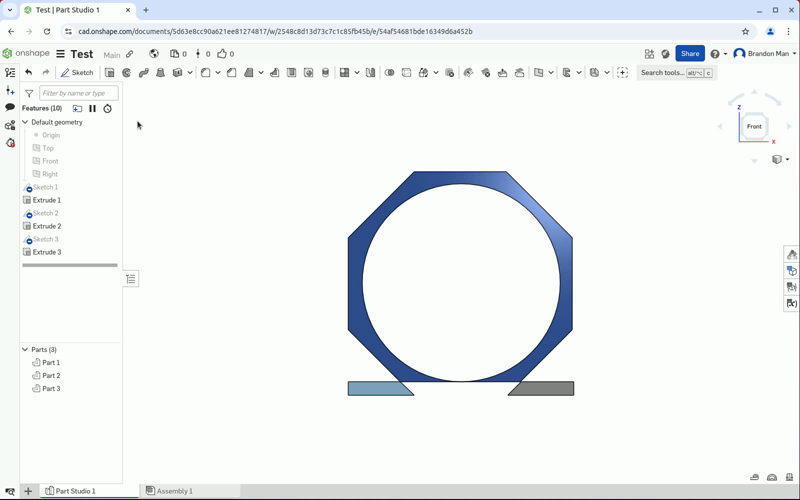
mouse_move(73, 189)
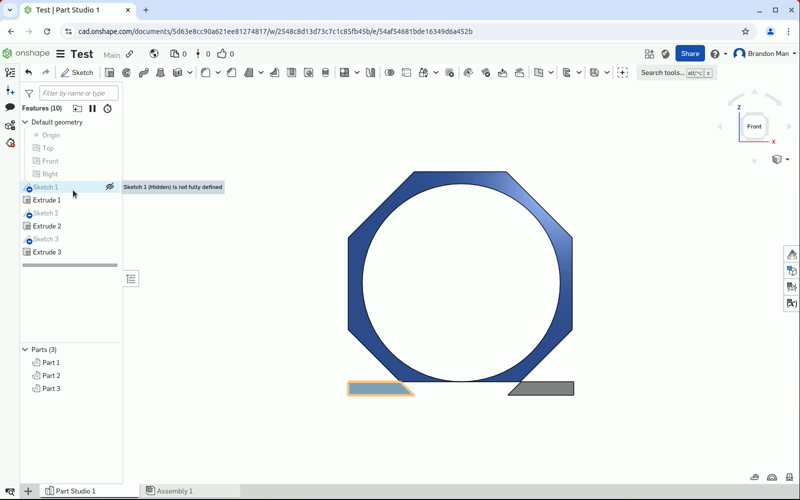
click(73, 189)
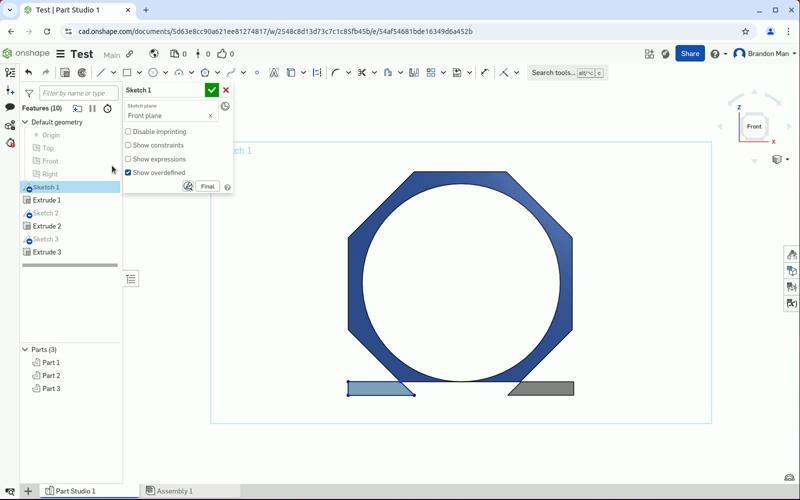
mouse_move(229, 92)
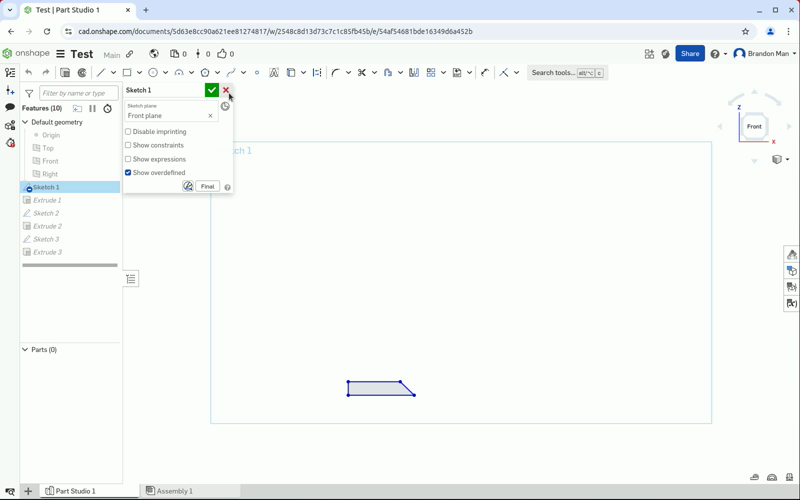
click(229, 92)
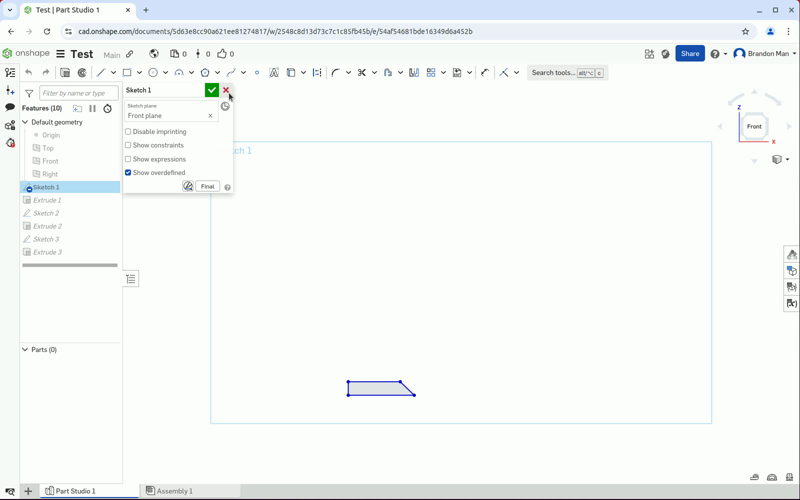
key(shift+s)
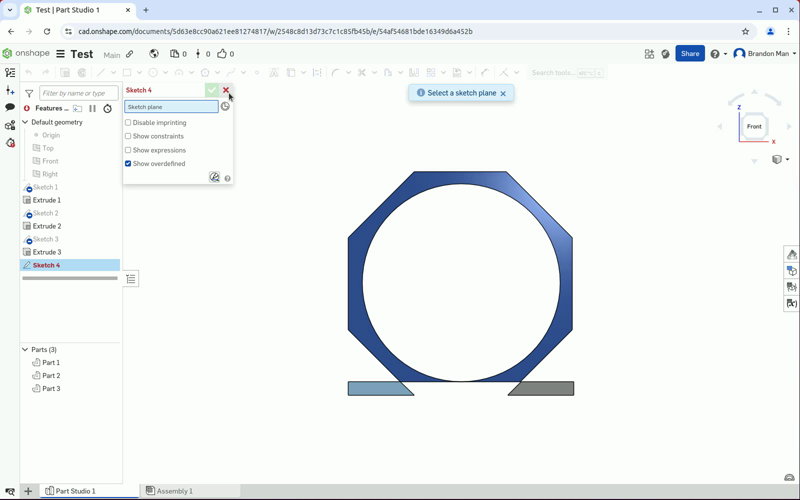
mouse_move(73, 163)
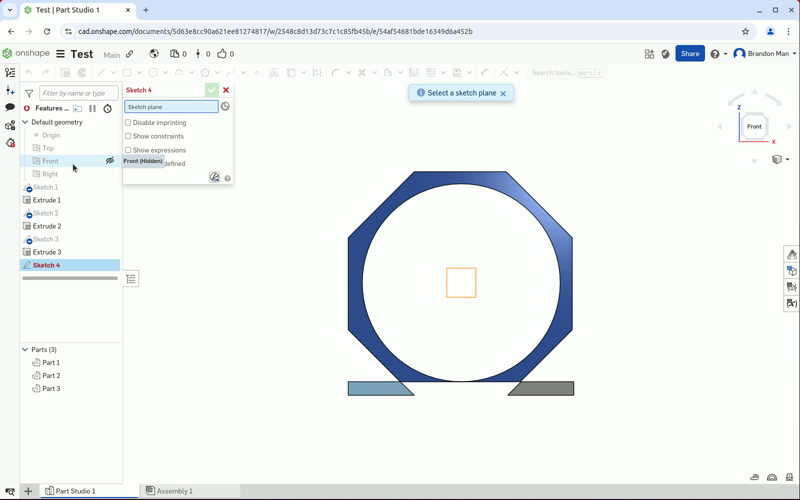
click(73, 163)
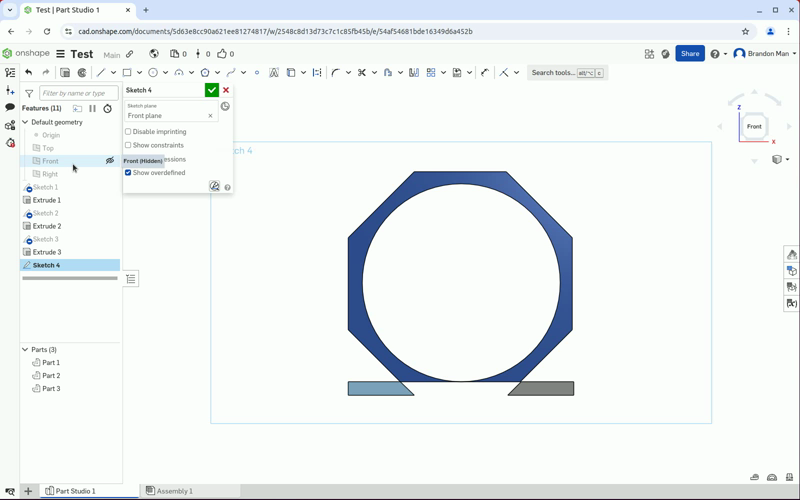
mouse_move(73, 352)
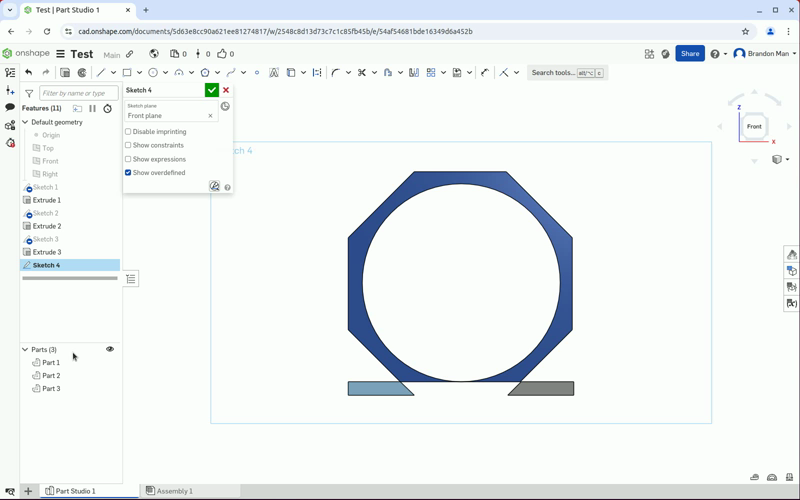
key(y)
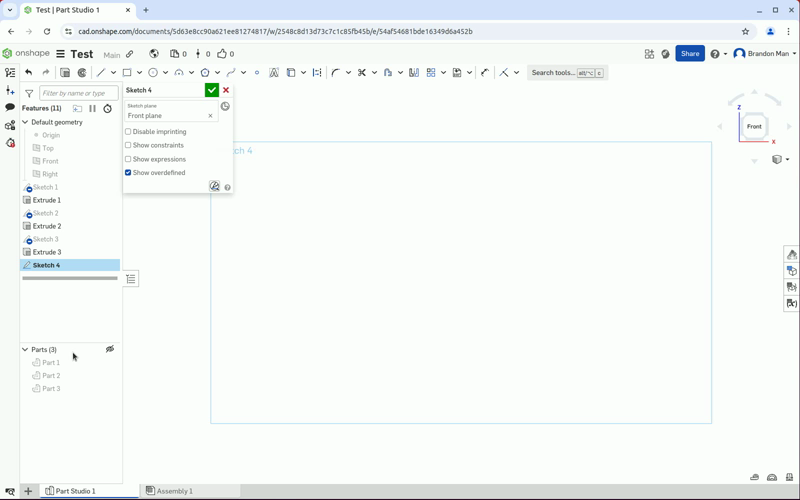
key(l)
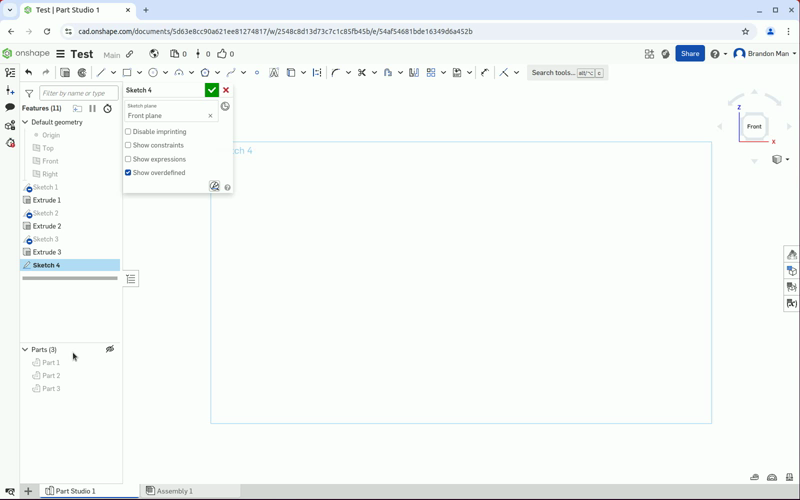
key_down(shift)
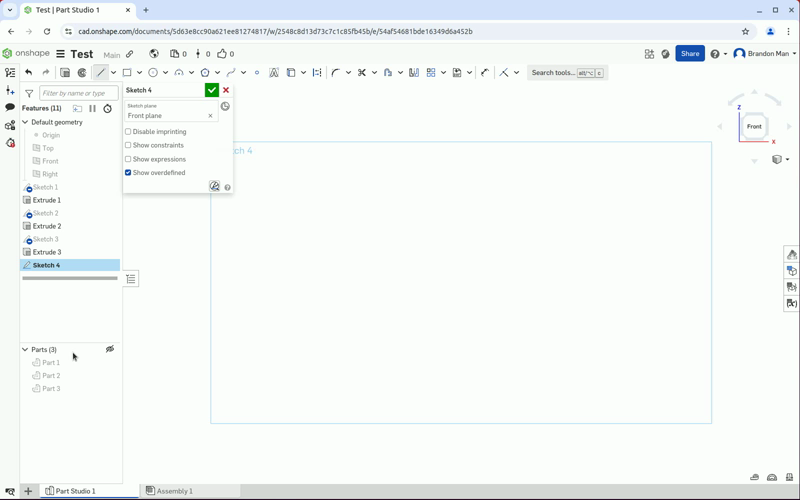
mouse_move(399, 381)
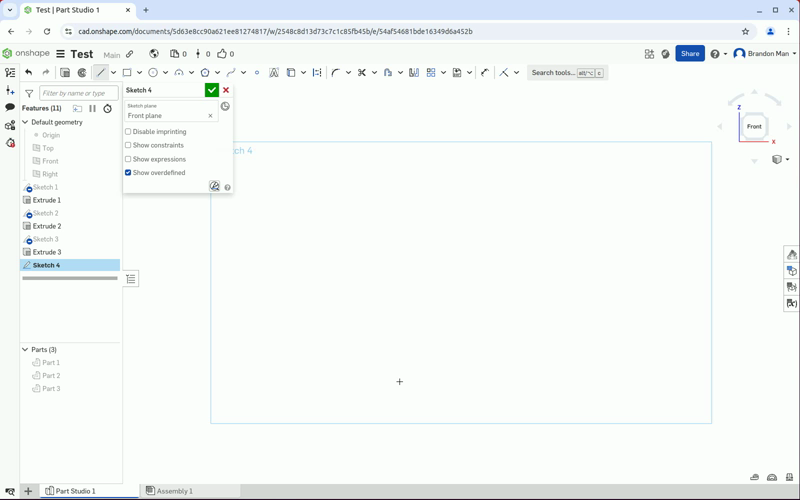
click(399, 381)
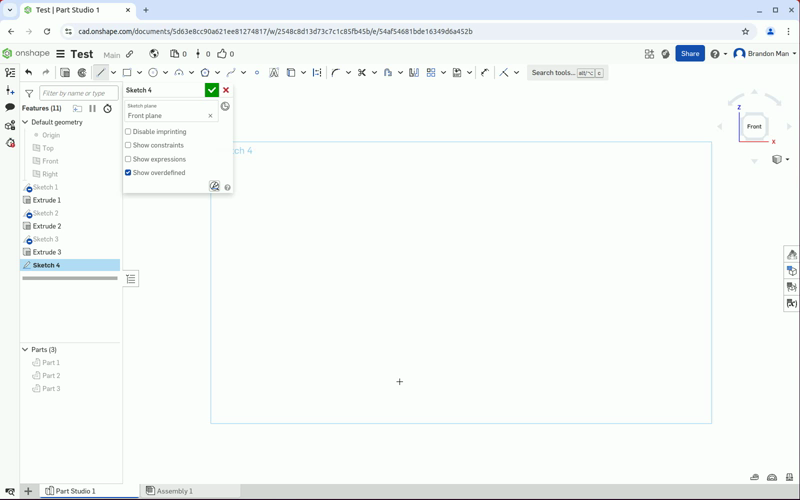
key_up(shift)
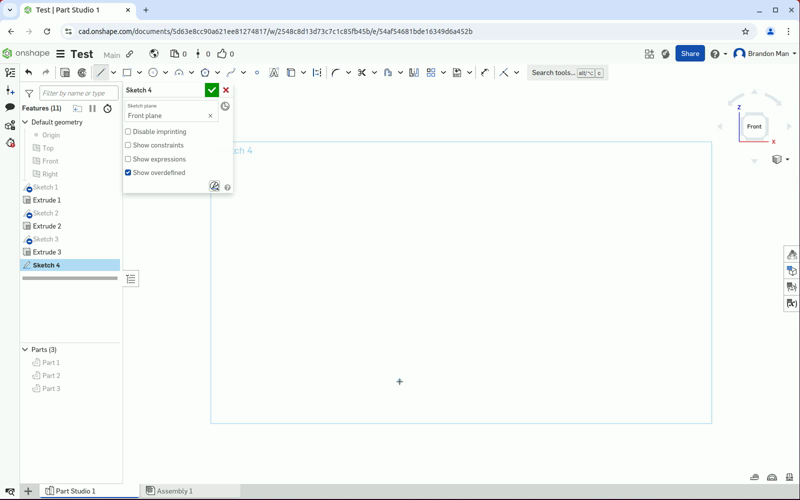
key_down(shift)
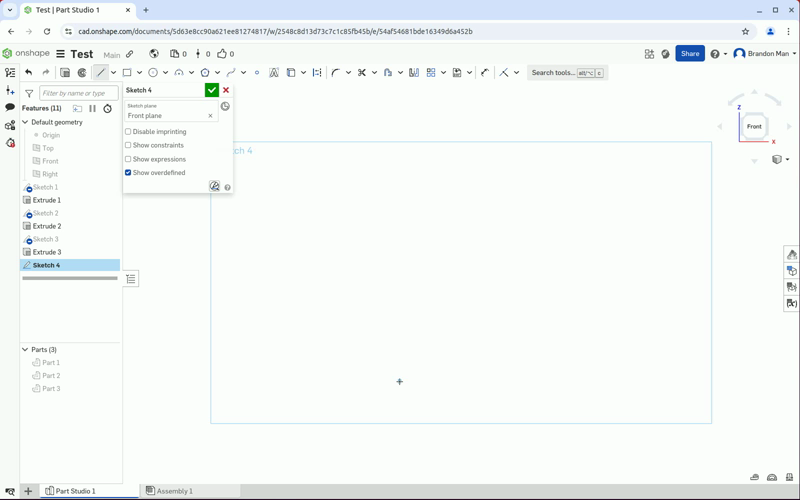
mouse_move(429, 381)
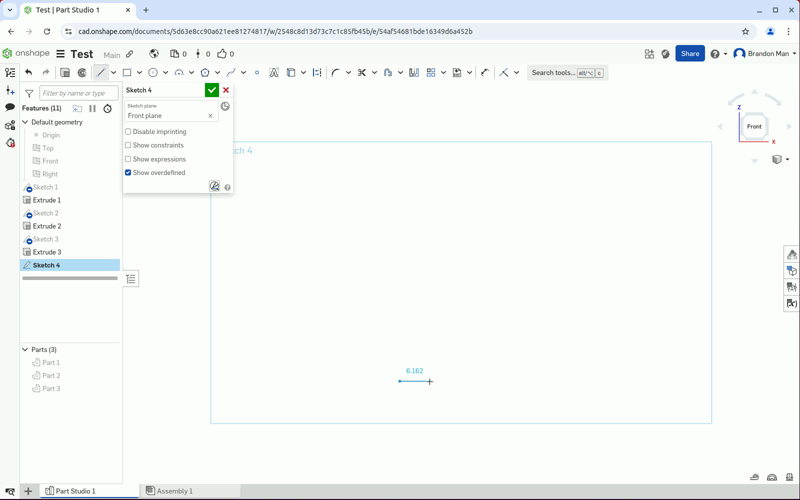
mouse_move(413, 395)
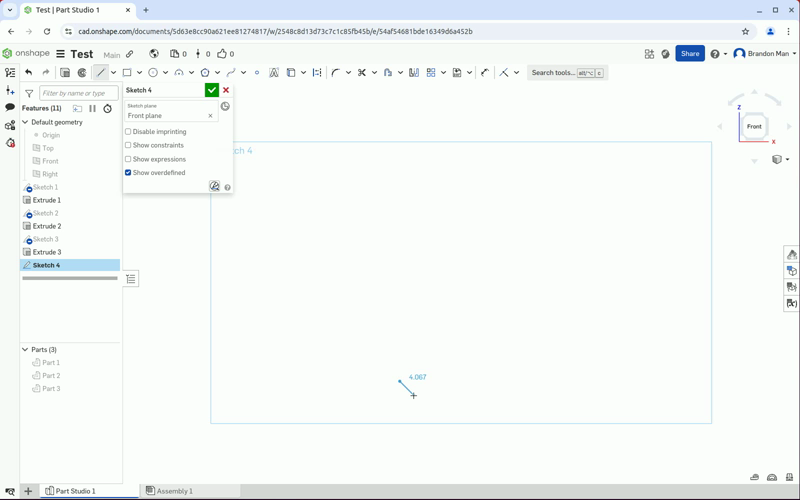
click(413, 395)
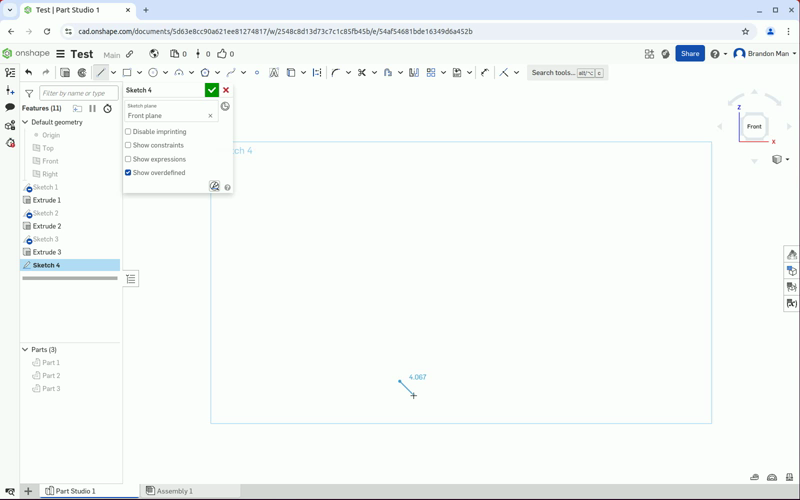
key_up(shift)
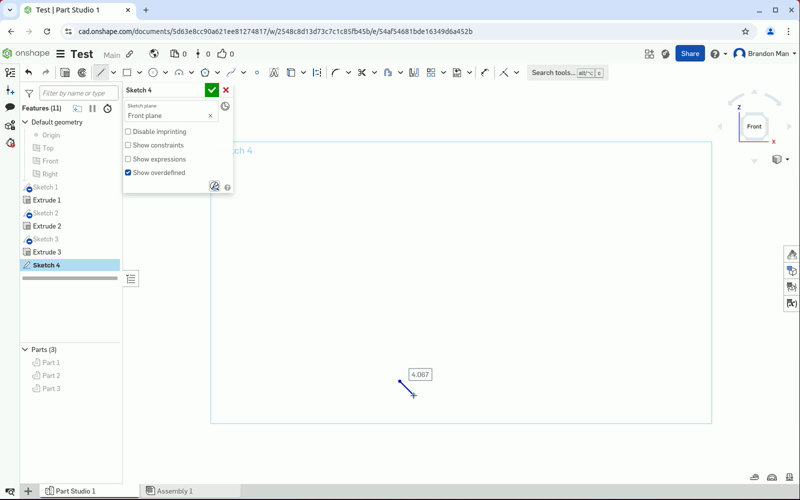
key_down(shift)
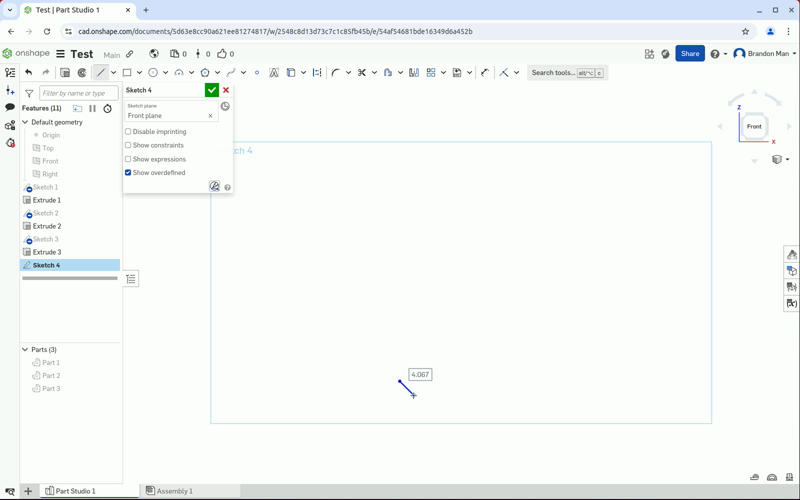
mouse_move(507, 395)
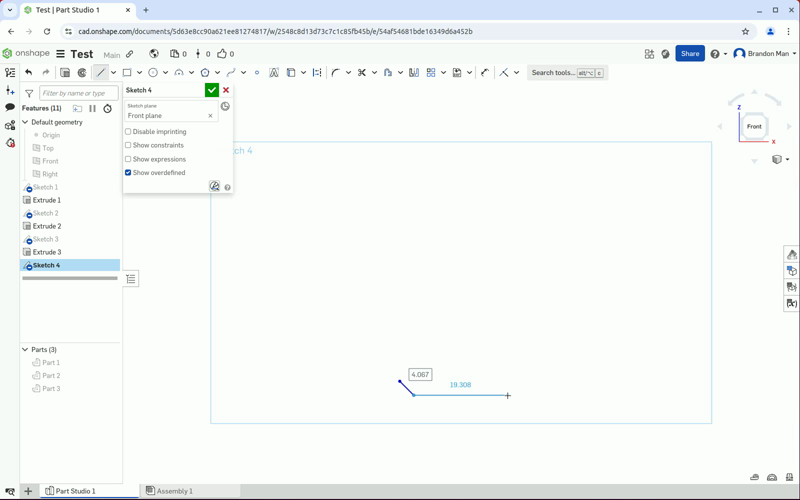
click(507, 395)
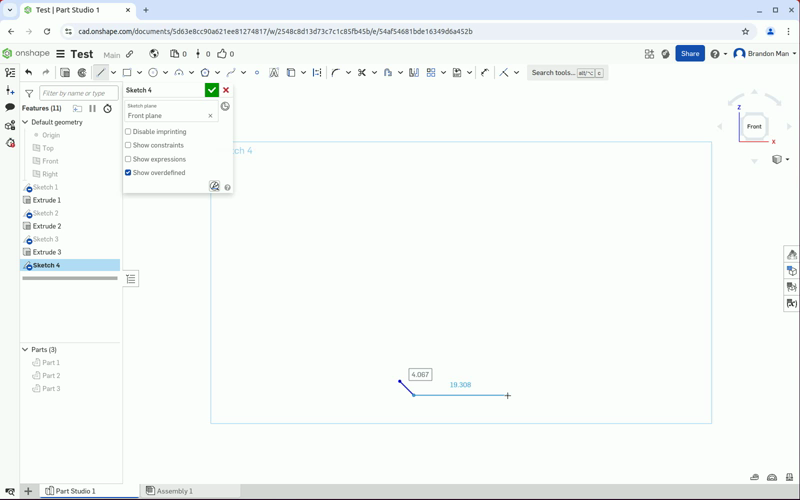
key_up(shift)
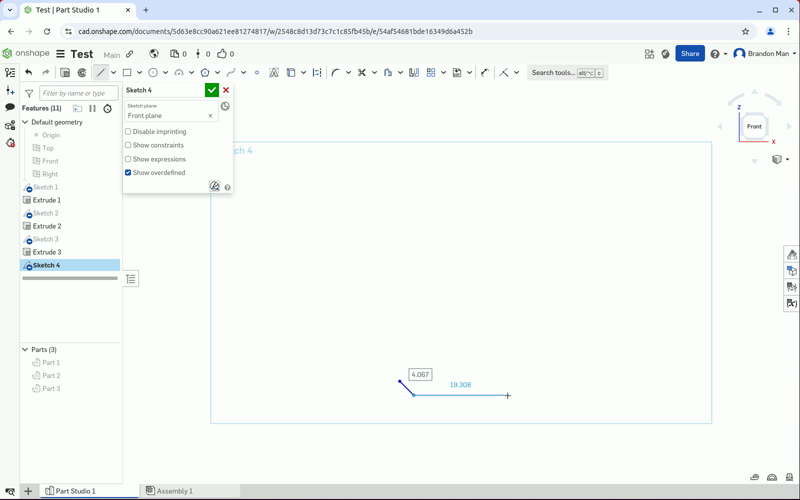
key_down(shift)
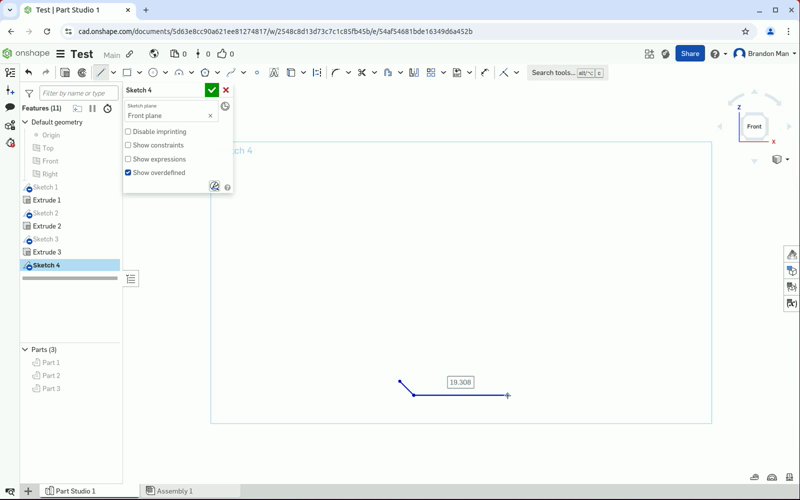
mouse_move(537, 395)
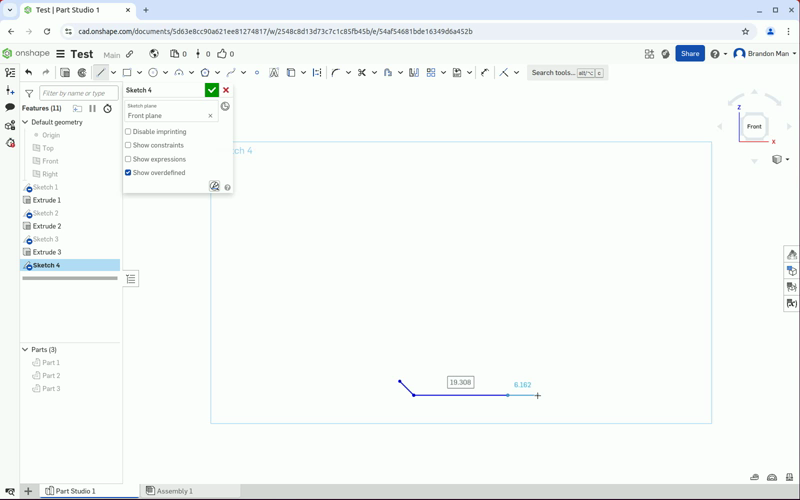
mouse_move(521, 381)
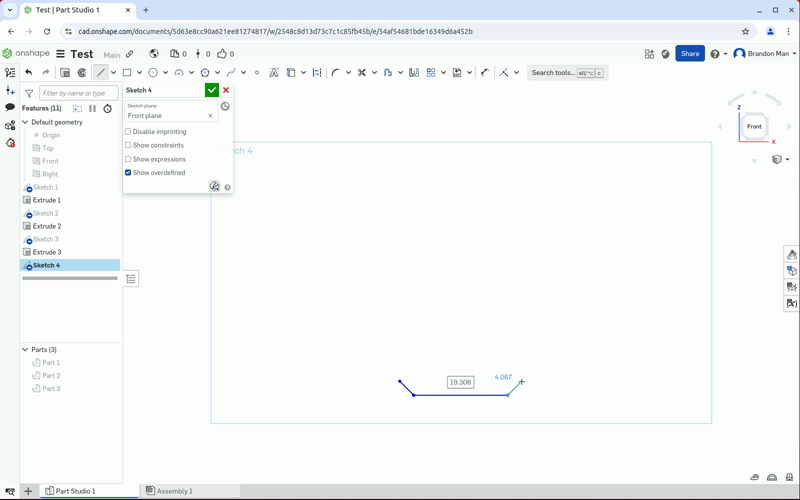
click(521, 381)
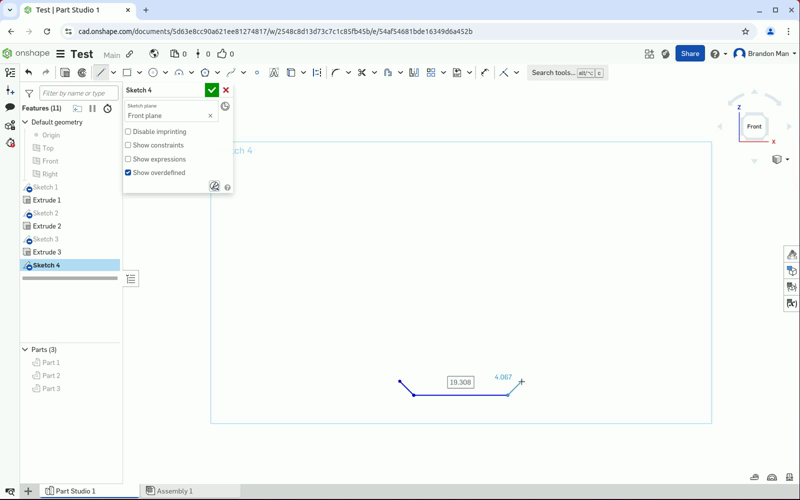
key_up(shift)
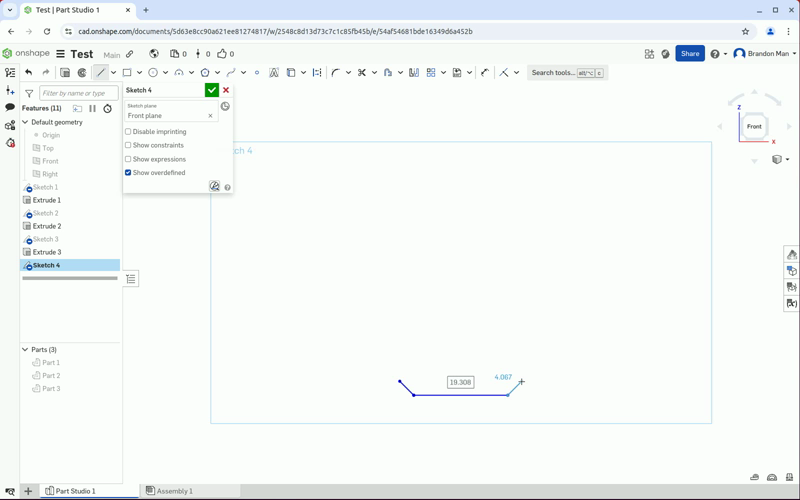
key_down(shift)
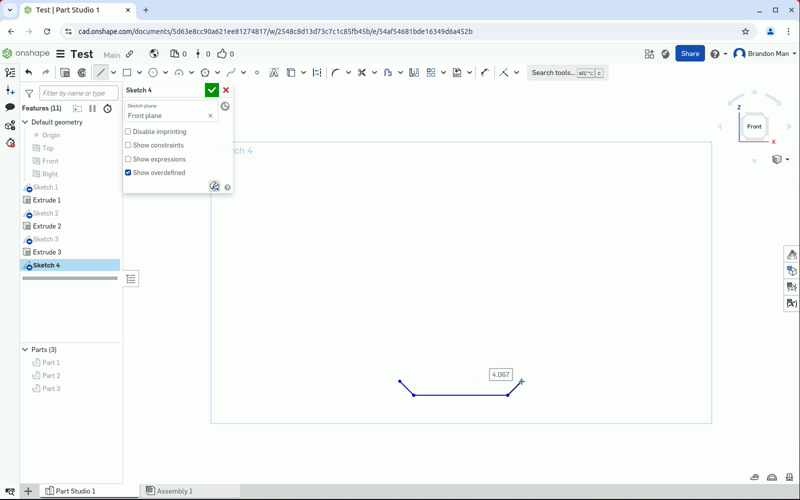
mouse_move(461, 381)
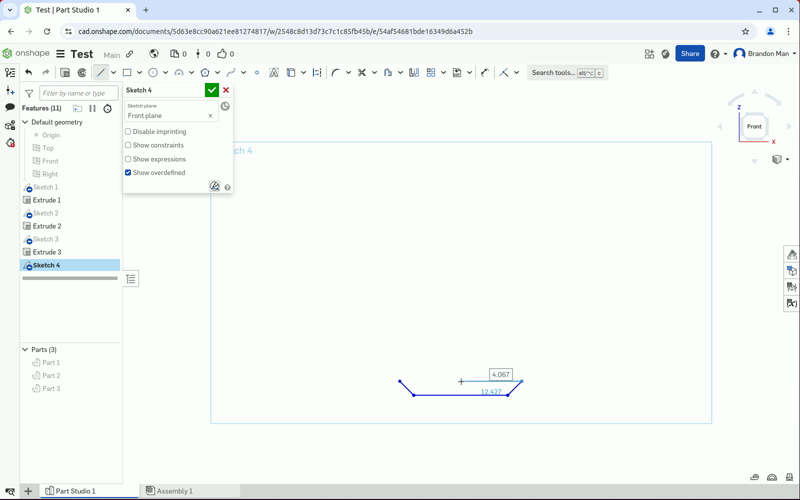
click(461, 381)
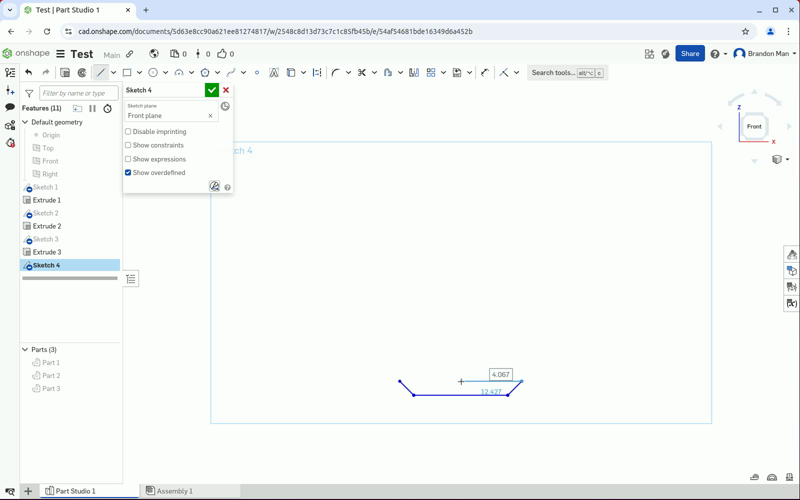
key_up(shift)
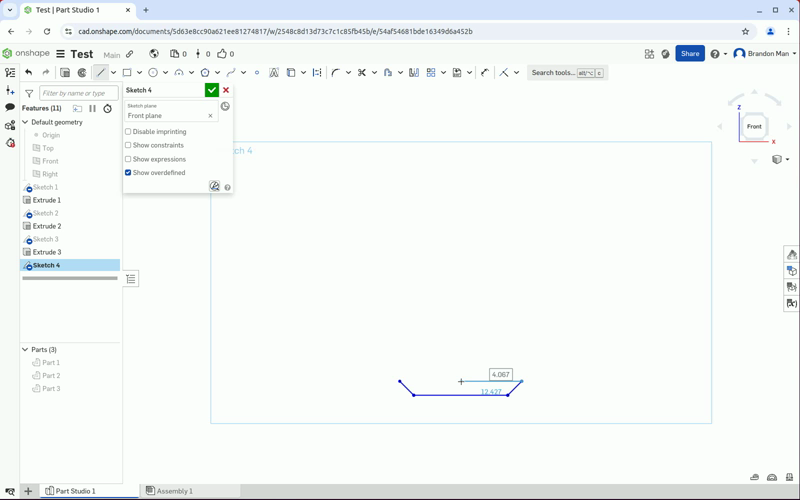
key_down(shift)
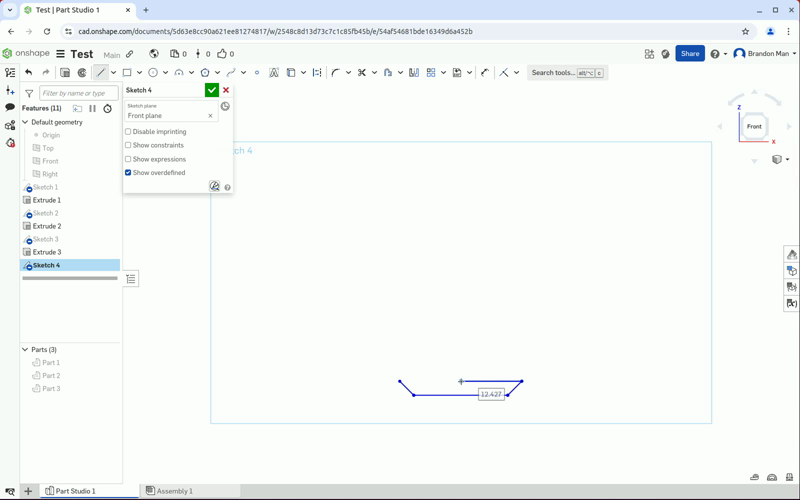
mouse_move(399, 381)
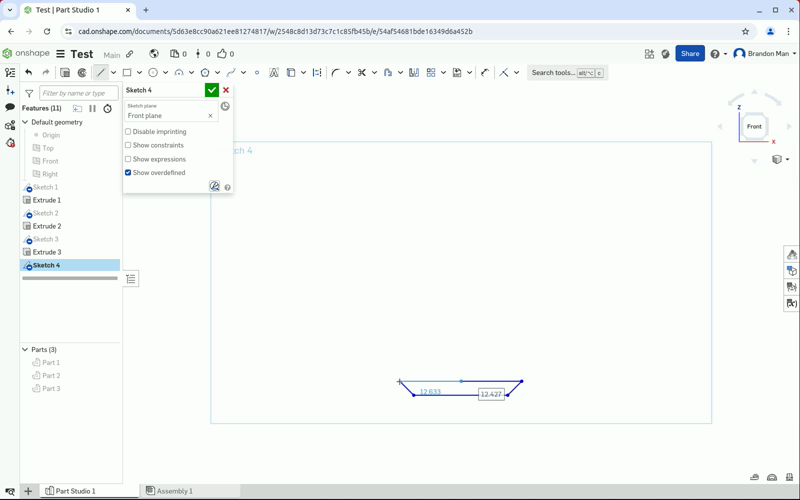
key_up(shift)
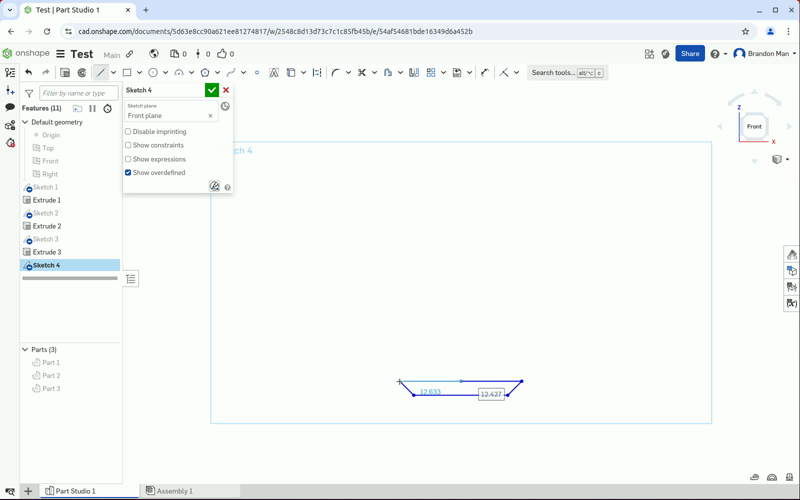
click(399, 381)
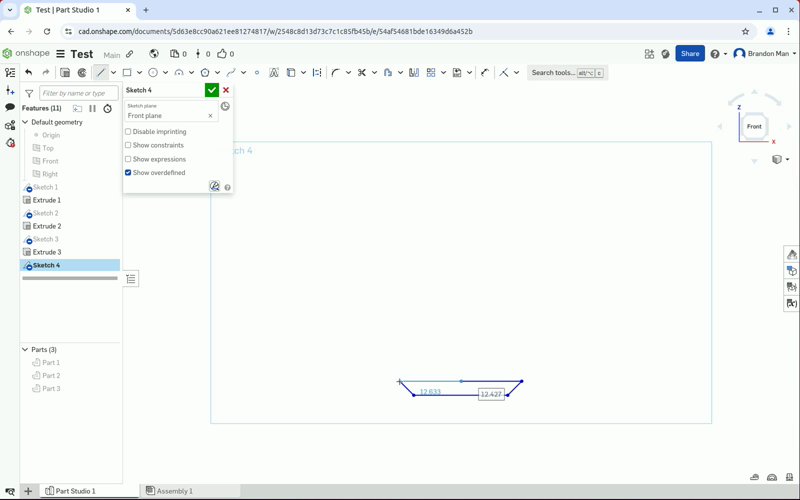
key(esc)
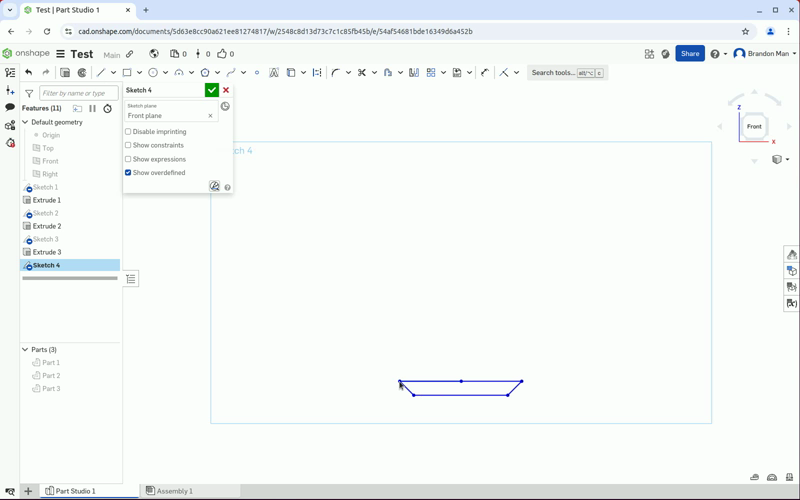
mouse_move(484, 383)
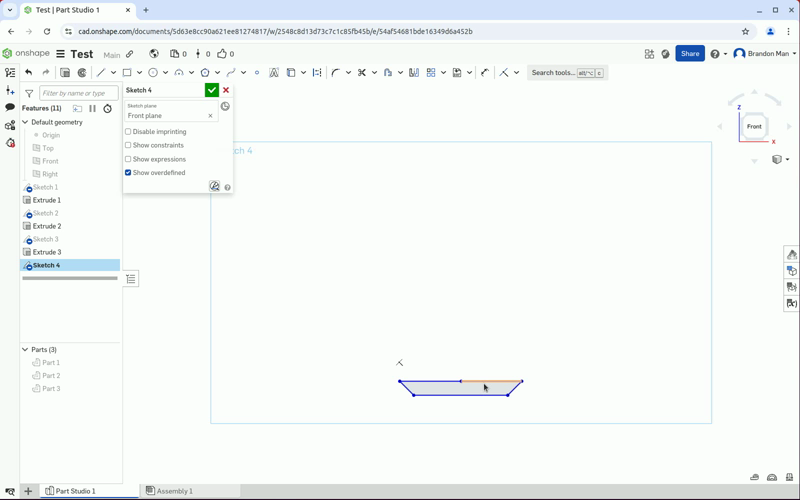
scroll(6)
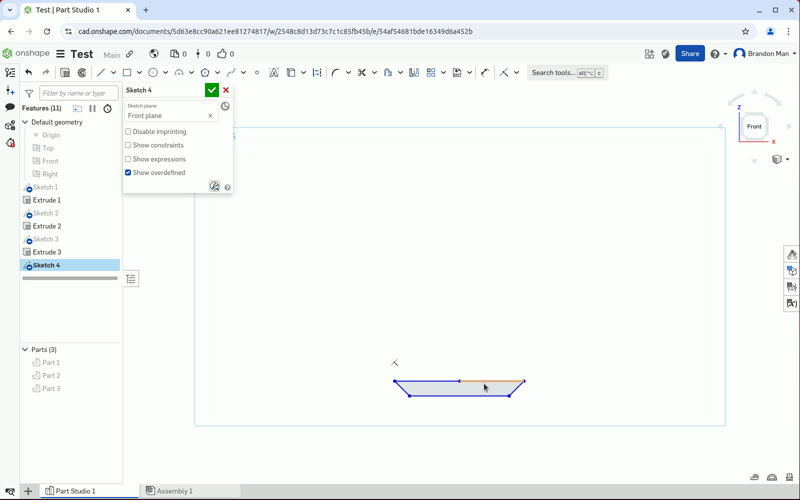
scroll(6)
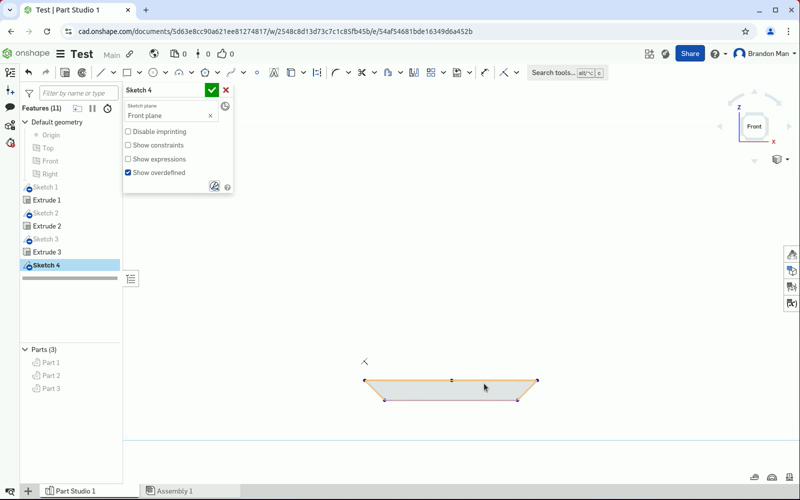
scroll(6)
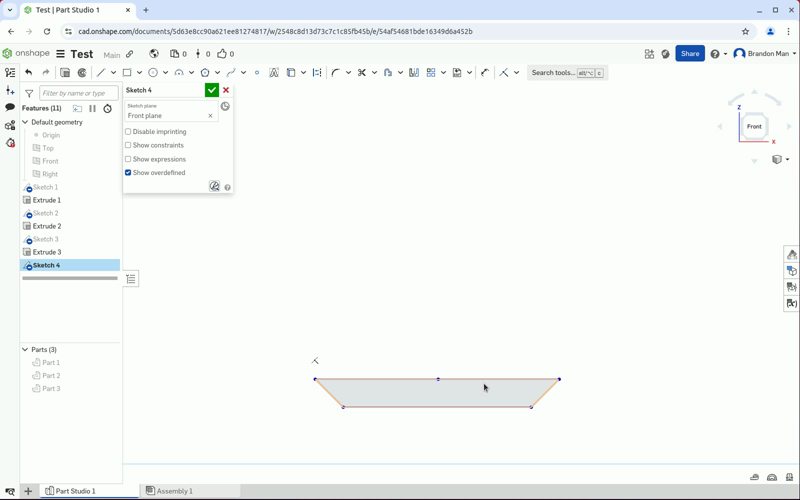
scroll(6)
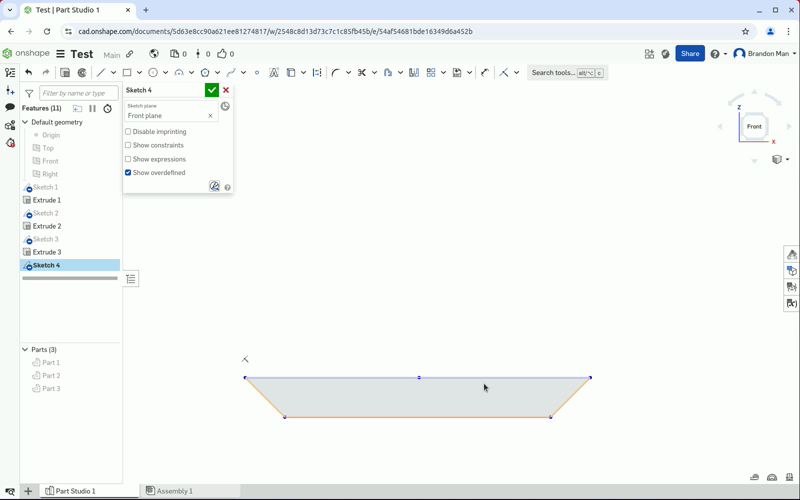
scroll(6)
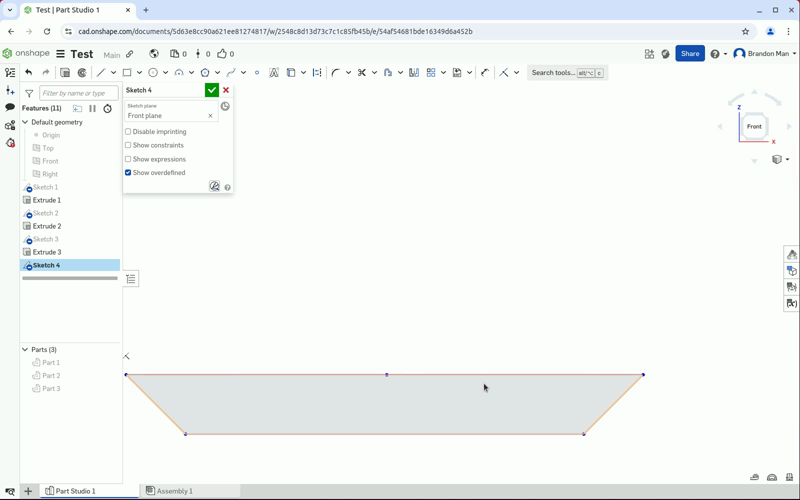
scroll(6)
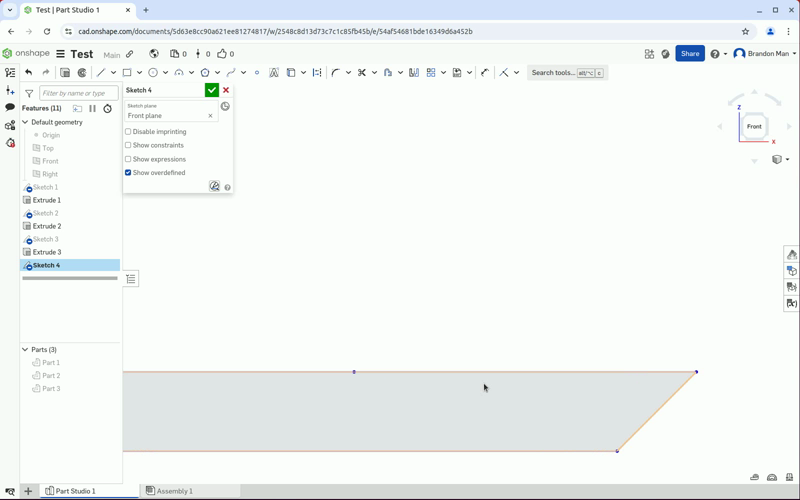
scroll(6)
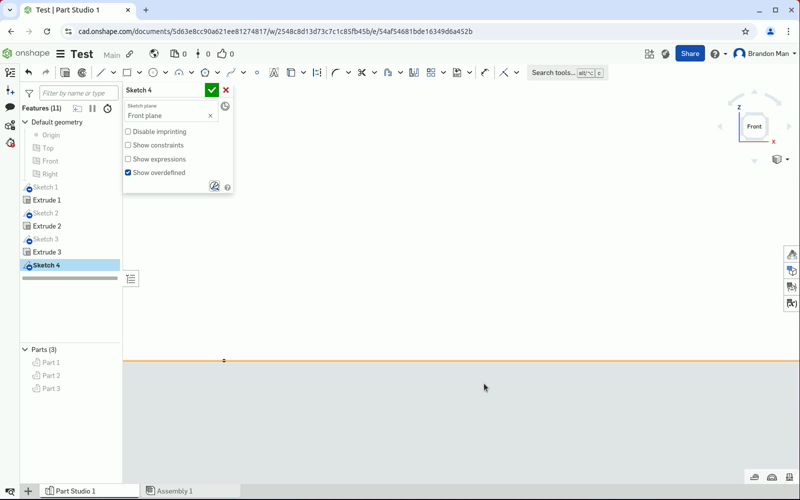
click(484, 383)
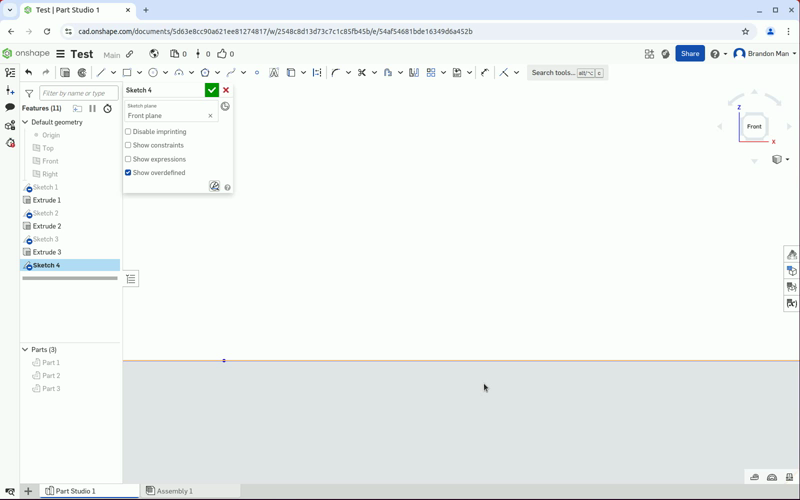
scroll(-6)
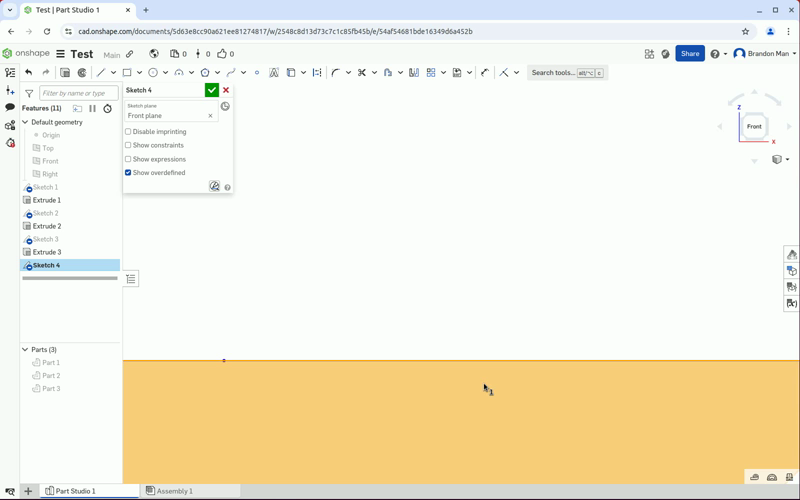
scroll(-6)
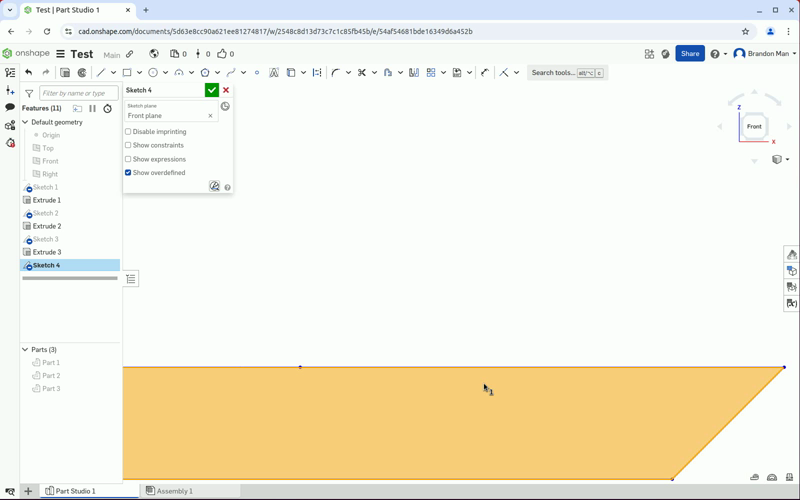
scroll(-6)
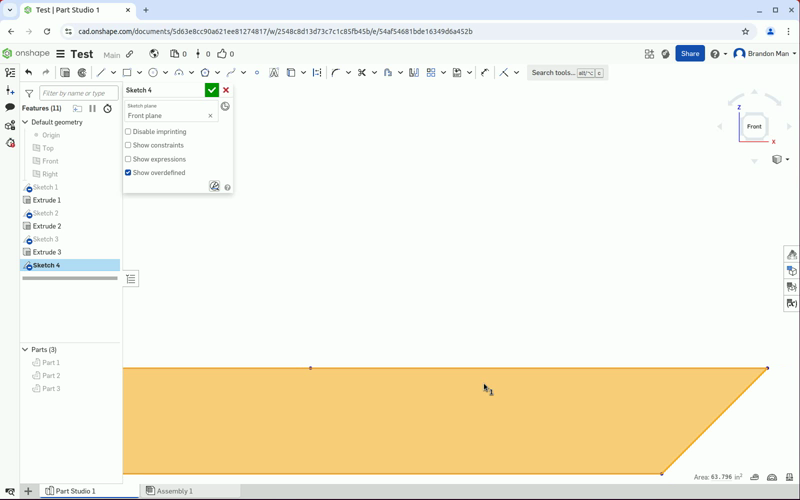
scroll(-6)
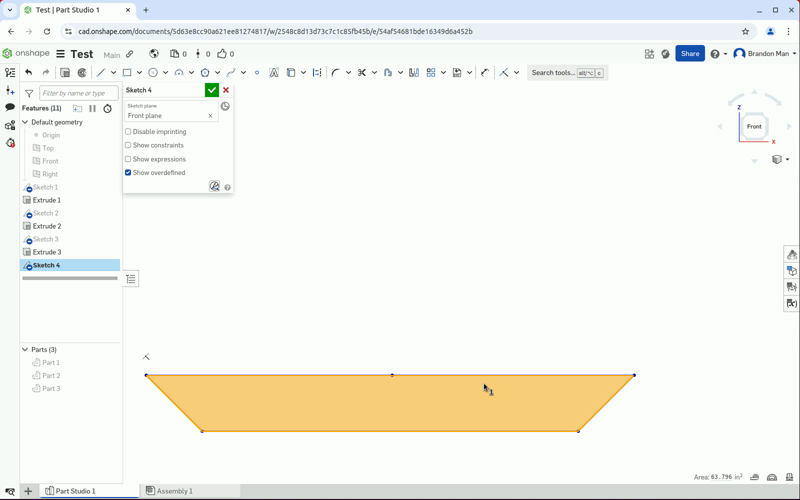
scroll(-6)
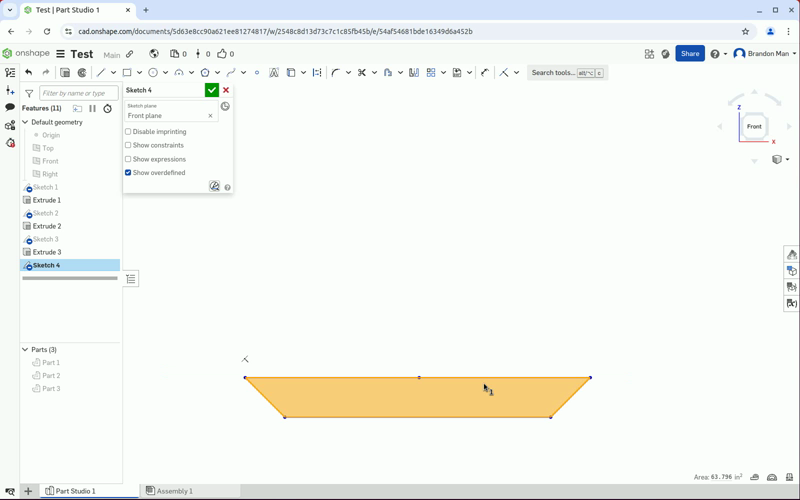
scroll(-6)
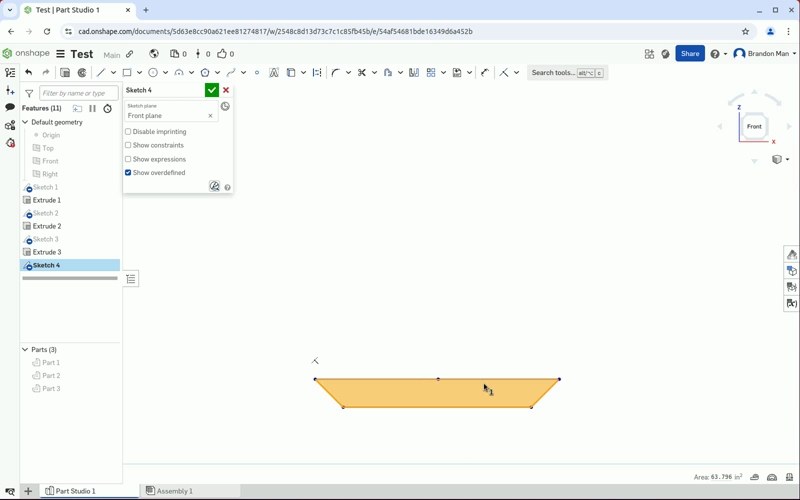
scroll(-6)
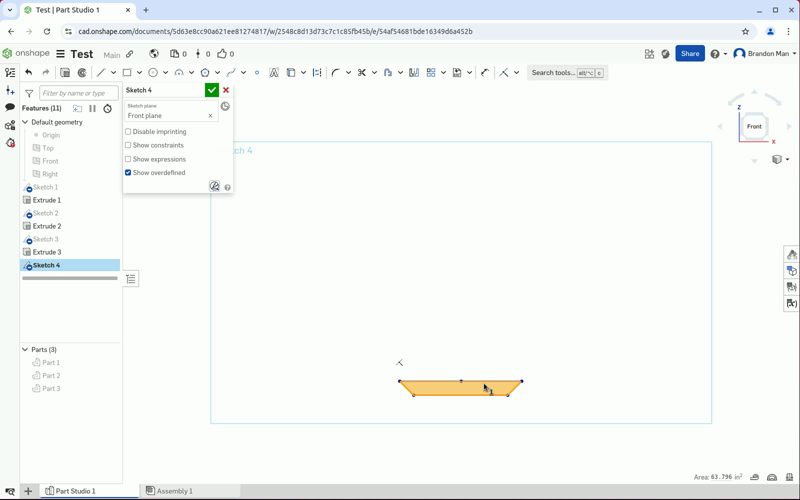
mouse_move(73, 352)
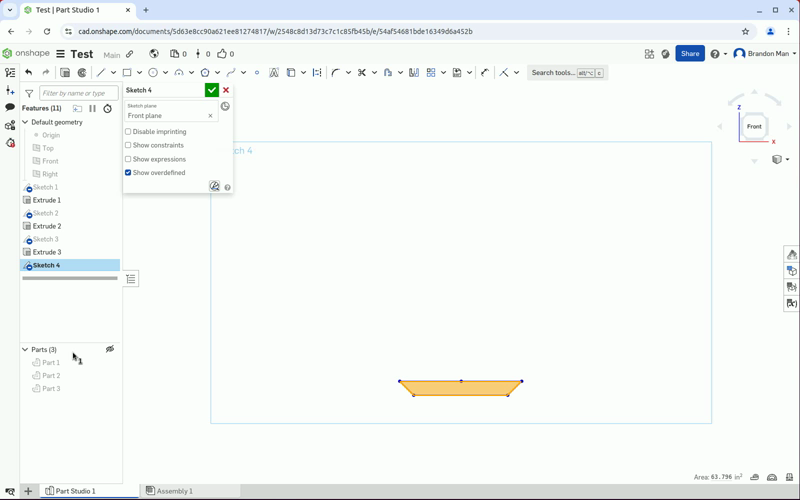
key(shift+y)
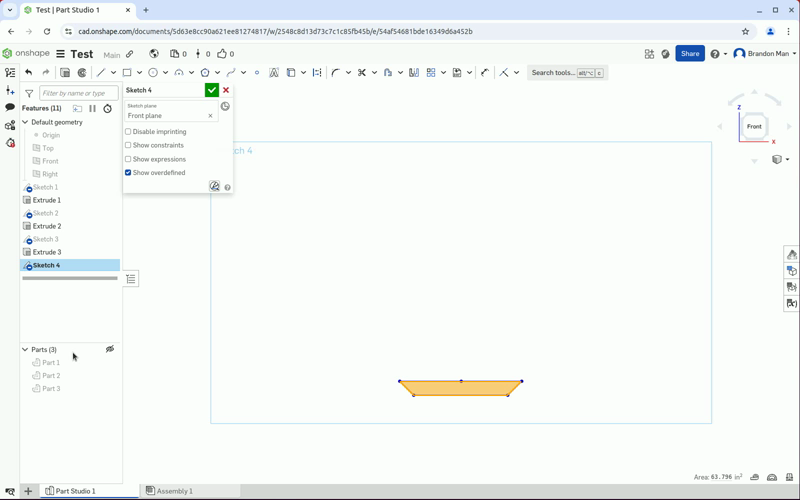
key(shift+e)
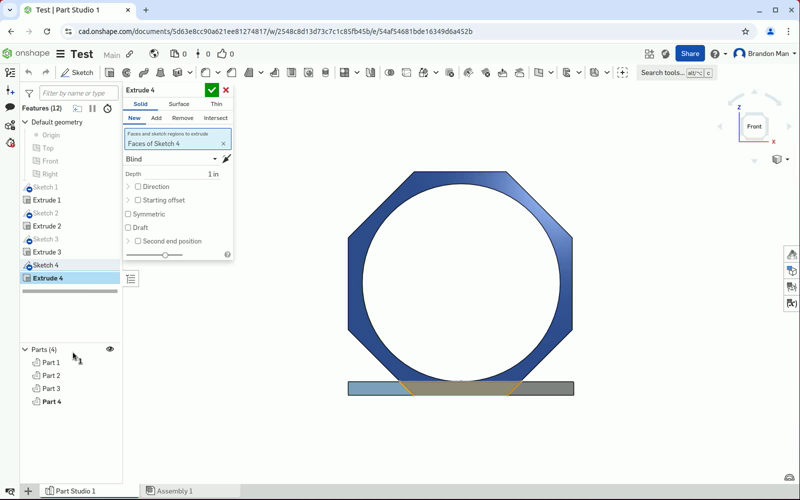
mouse_move(143, 106)
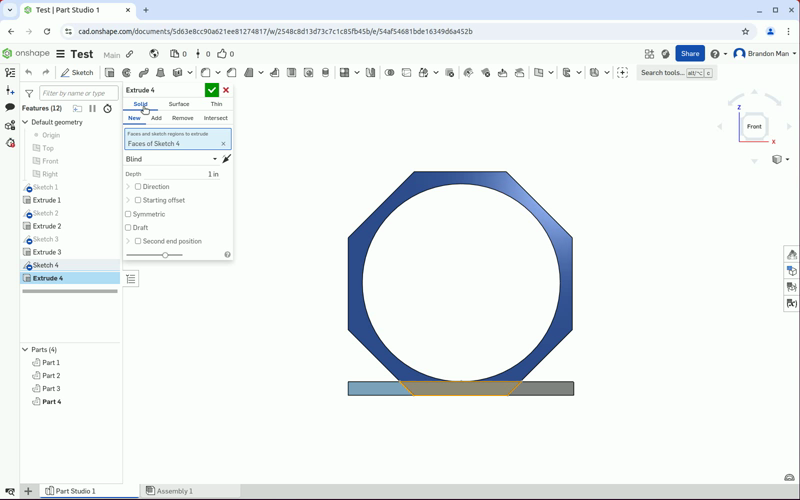
click(143, 106)
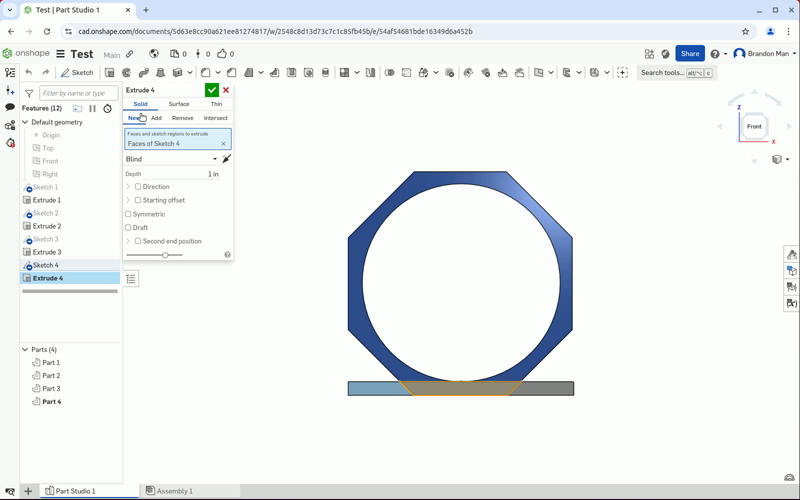
mouse_move(137, 120)
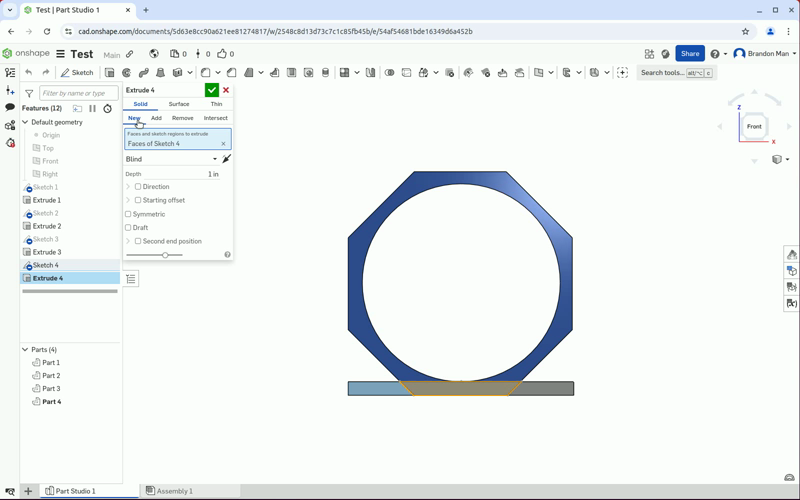
click(137, 120)
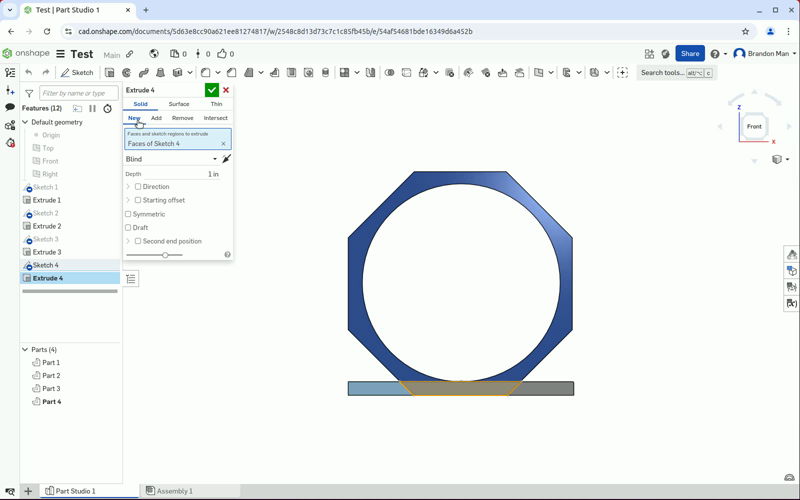
key(tab, 4)
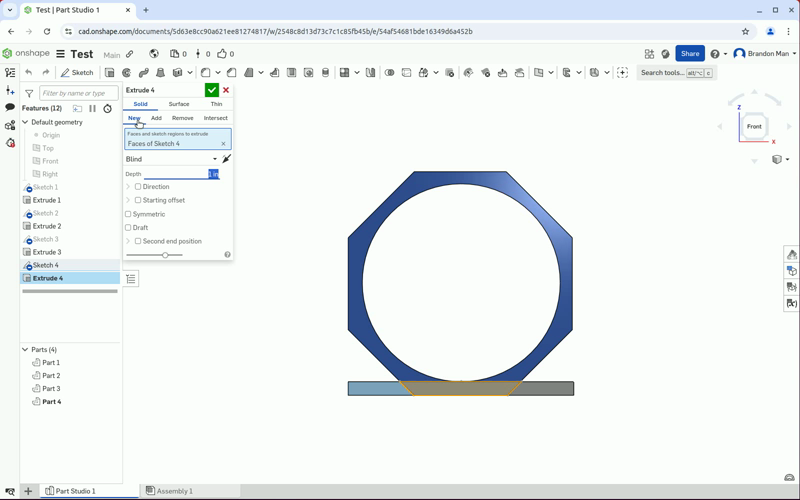
text(11.554)
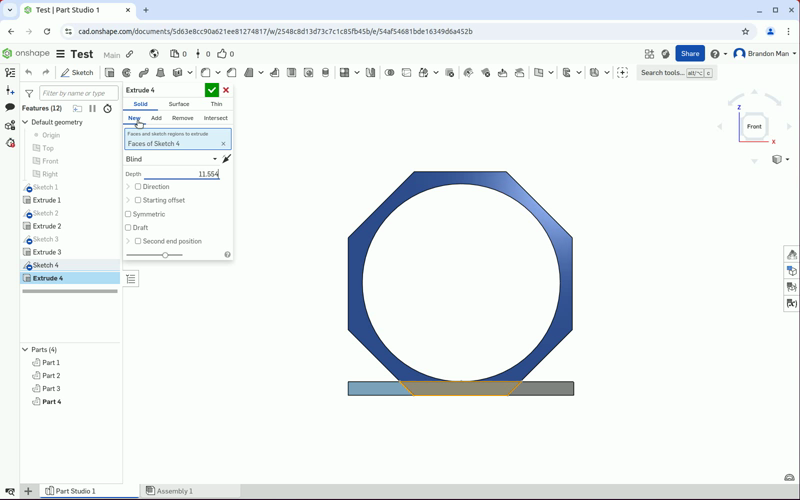
key(enter)
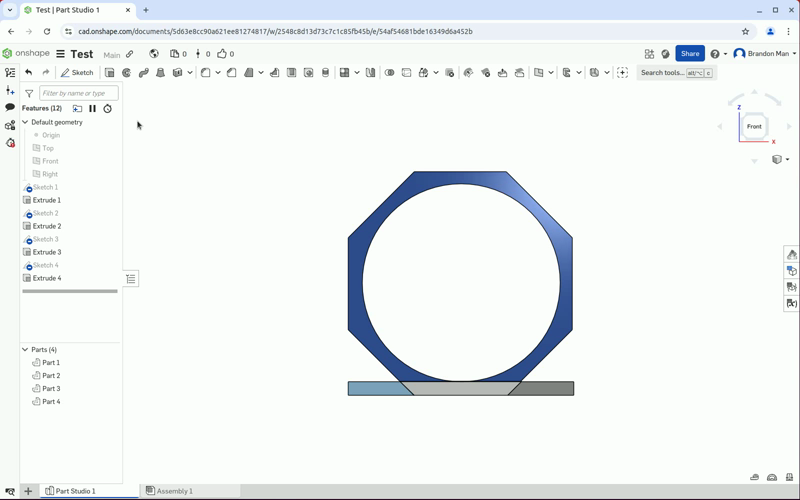
key(shift+h)
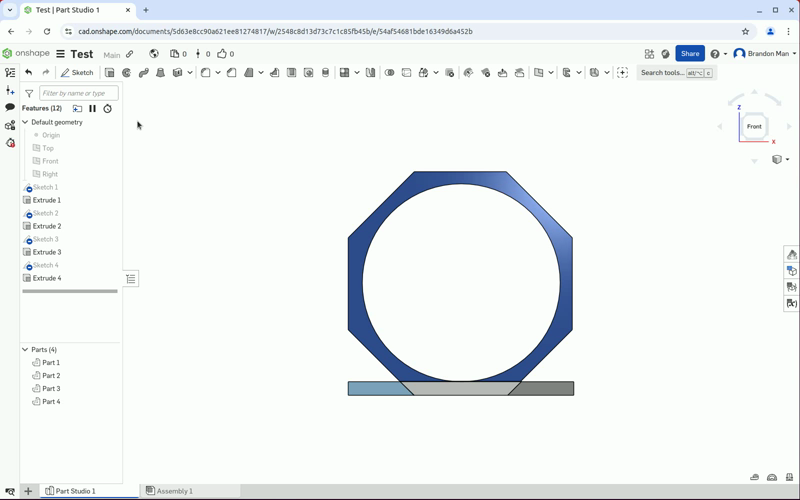
key(shift+h)
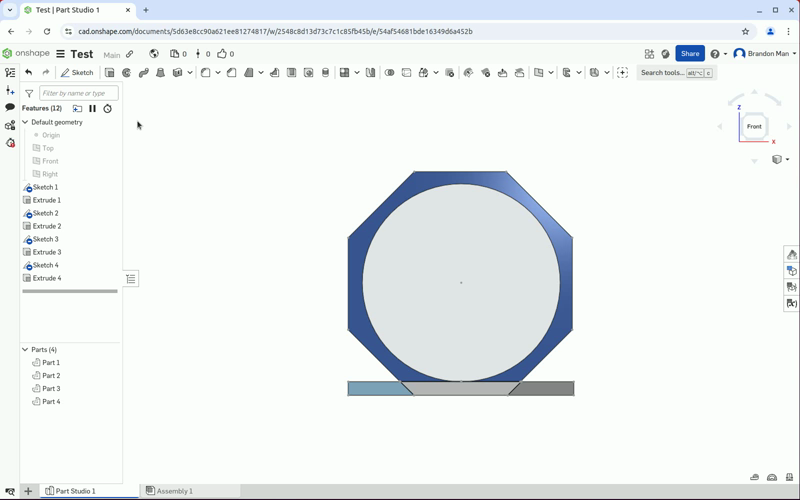
key(shift+7)
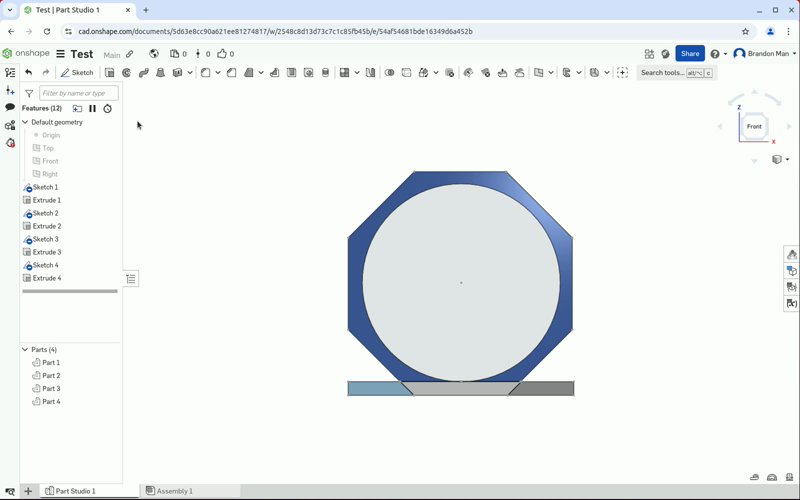
key(left, 2)
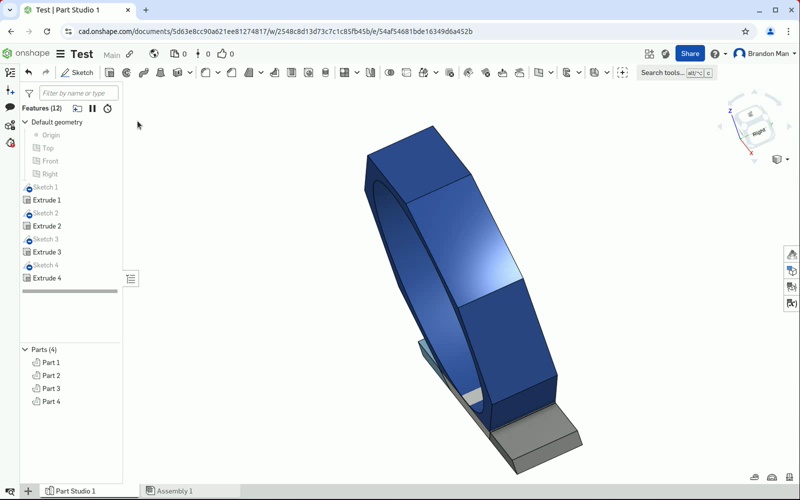
key(down, 2)
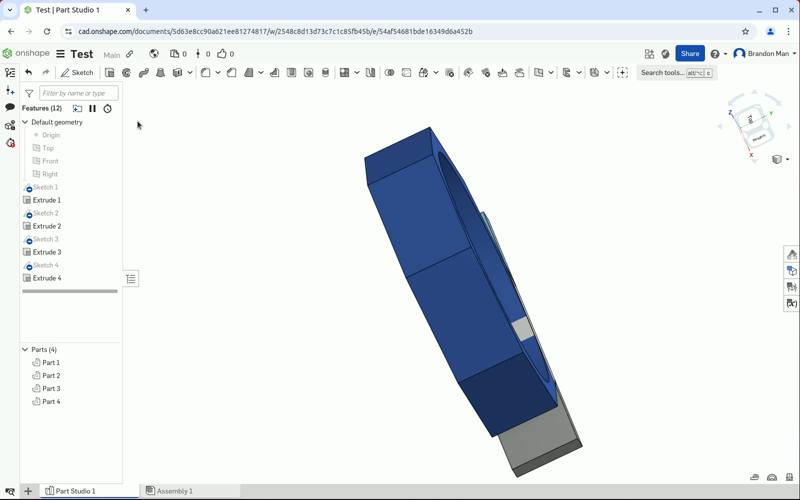
key(up, 2)
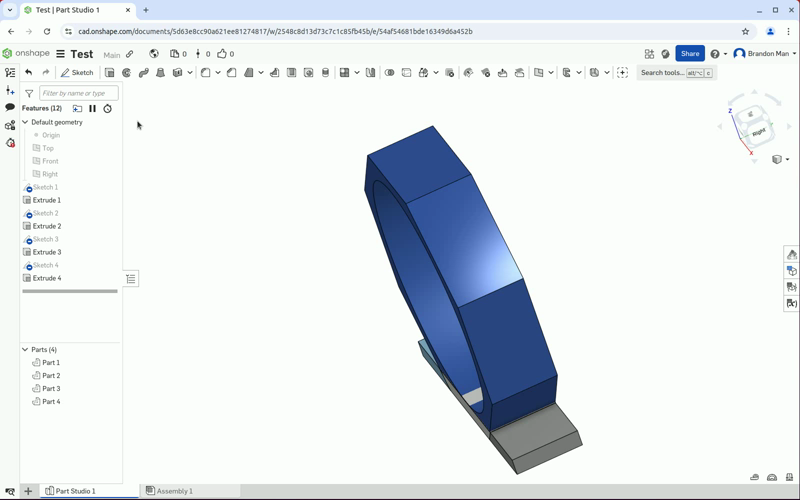
key(right, 2)
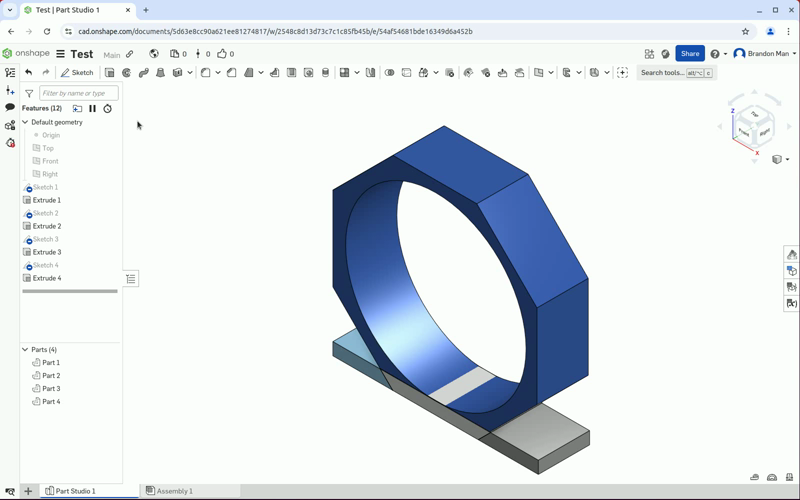
mouse_move(73, 189)
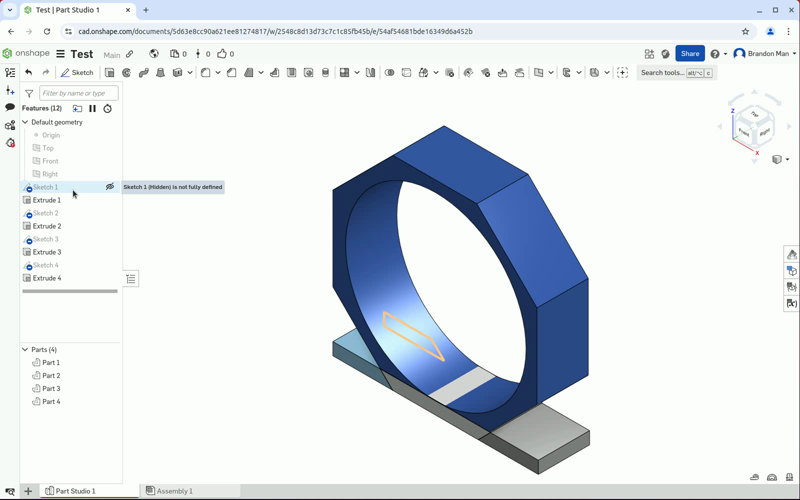
click(73, 189)